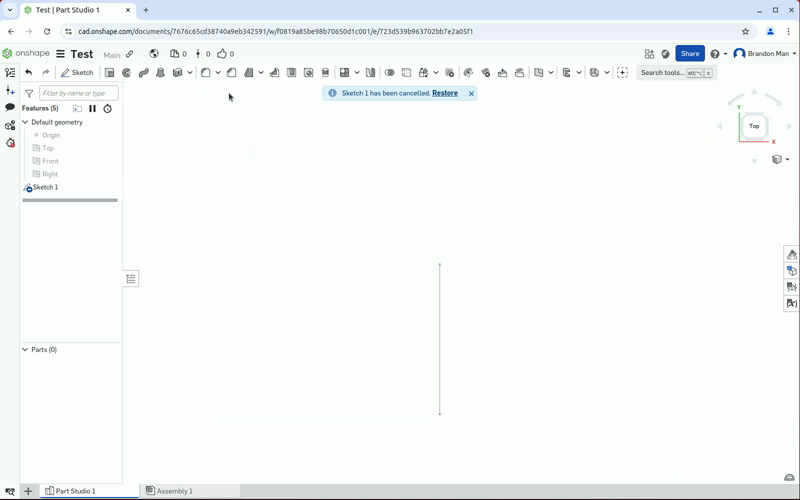
key(shift+h)
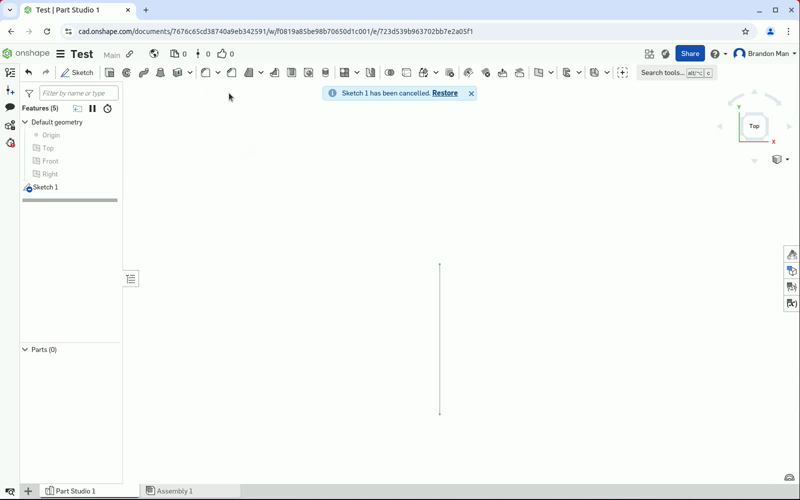
key(shift+s)
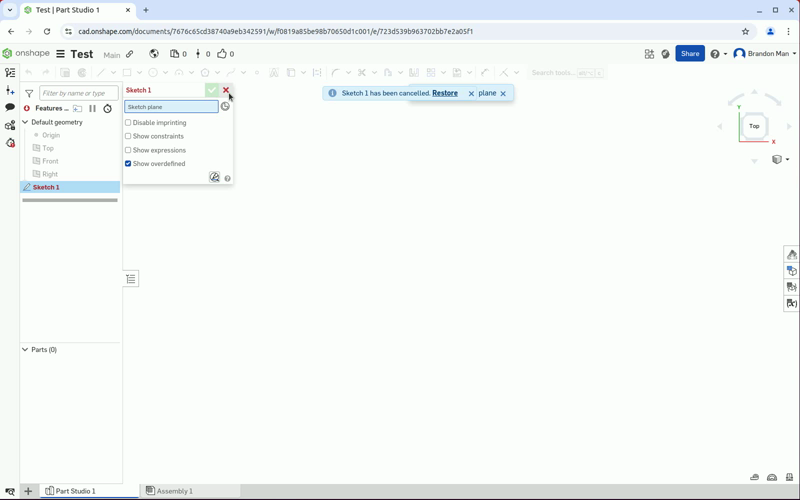
mouse_move(73, 150)
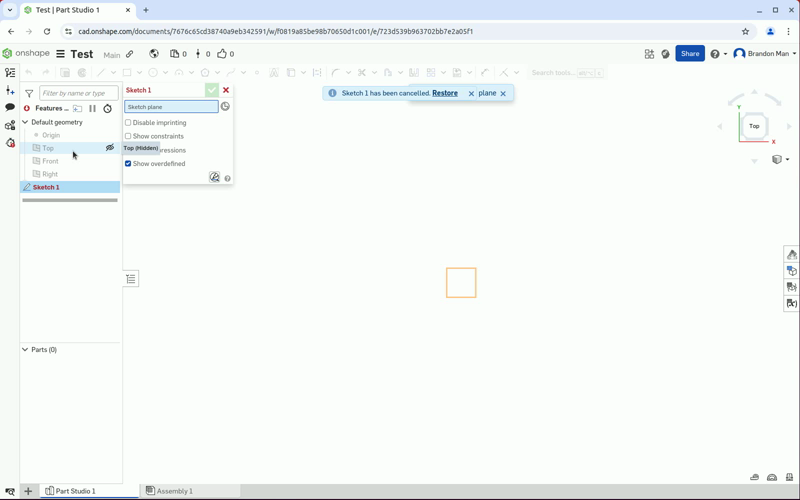
click(73, 150)
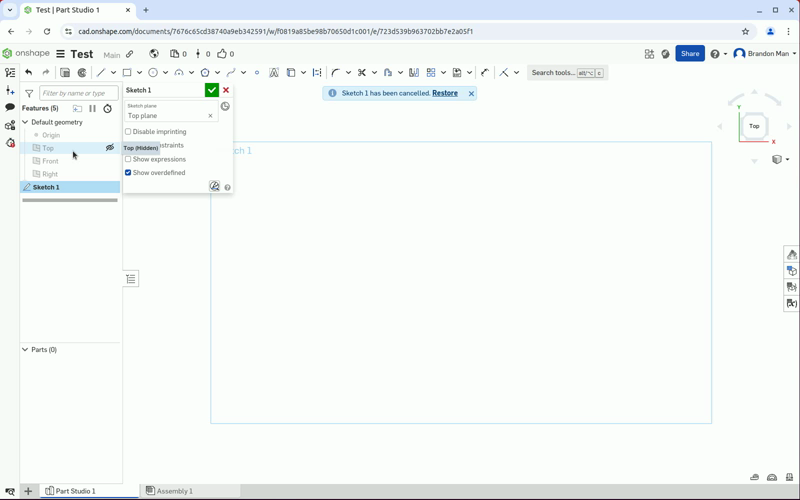
mouse_move(73, 352)
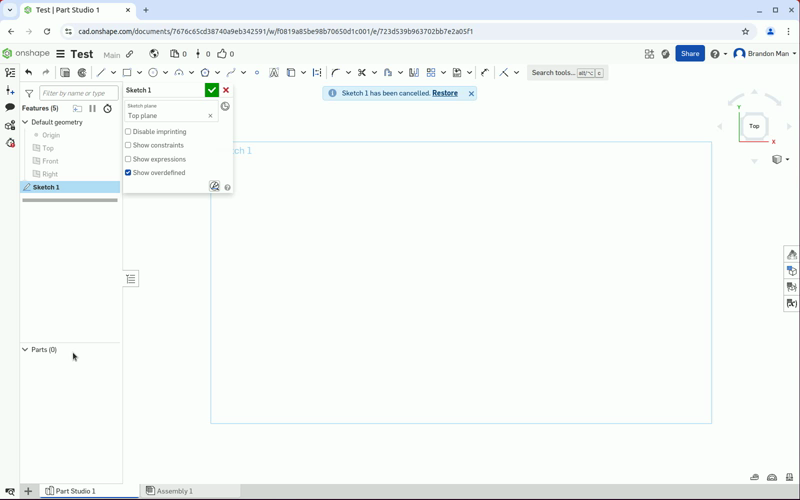
key(y)
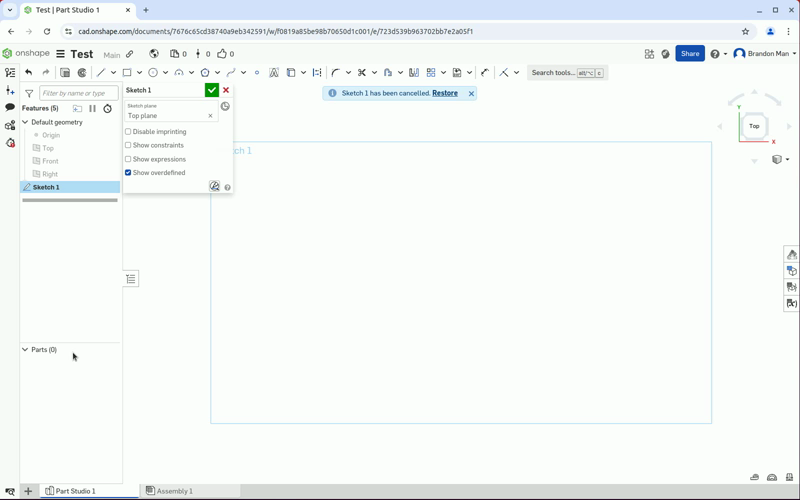
key(l)
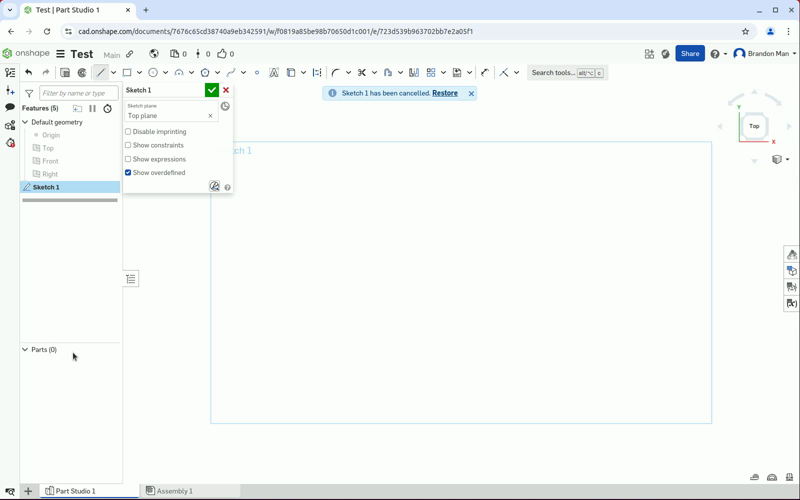
key_down(shift)
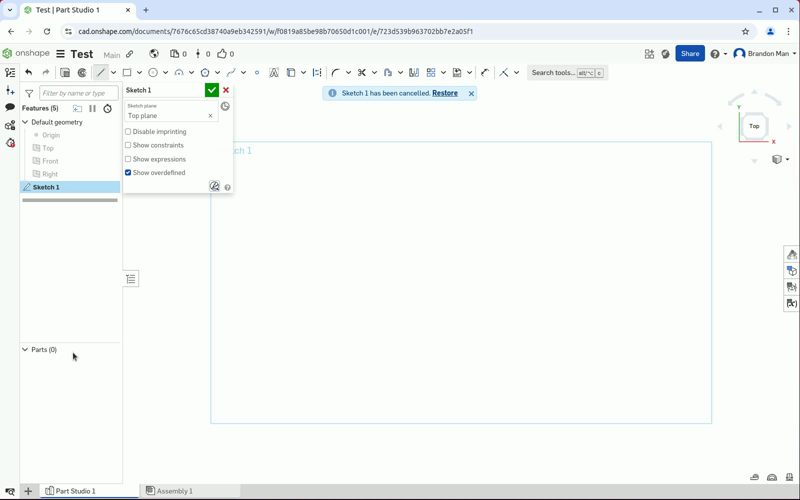
mouse_move(357, 287)
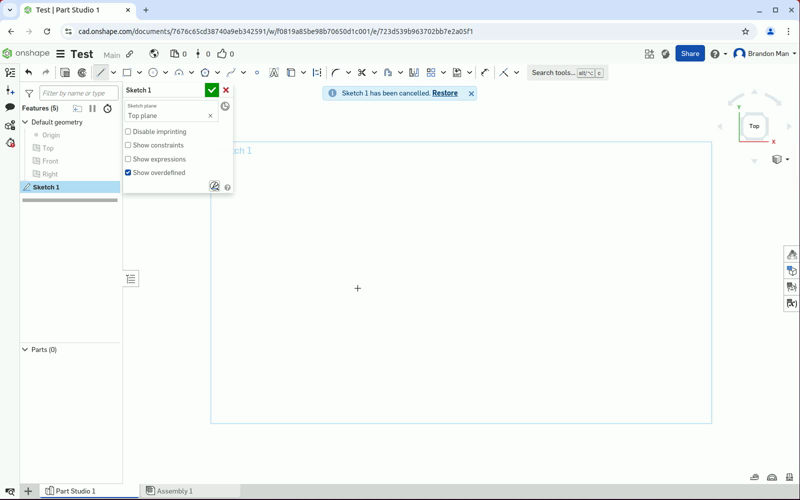
click(357, 287)
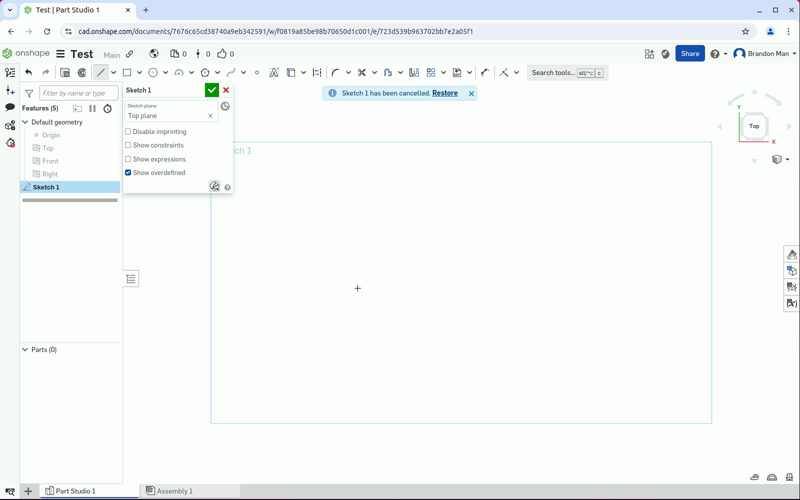
key_up(shift)
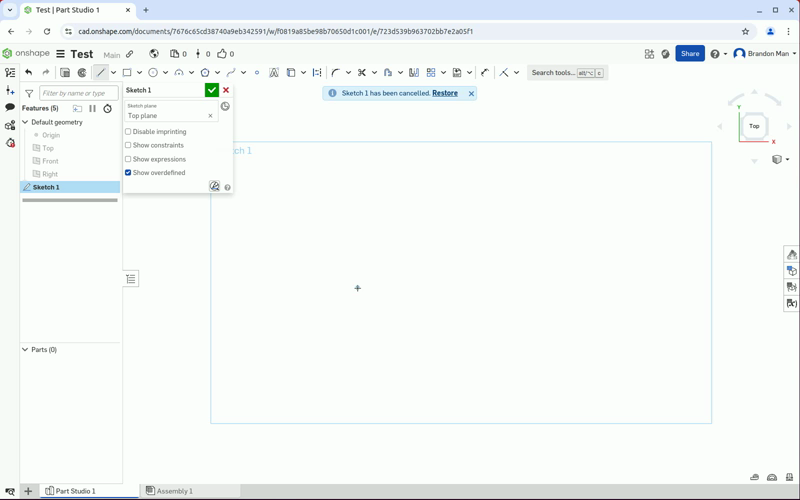
key_down(shift)
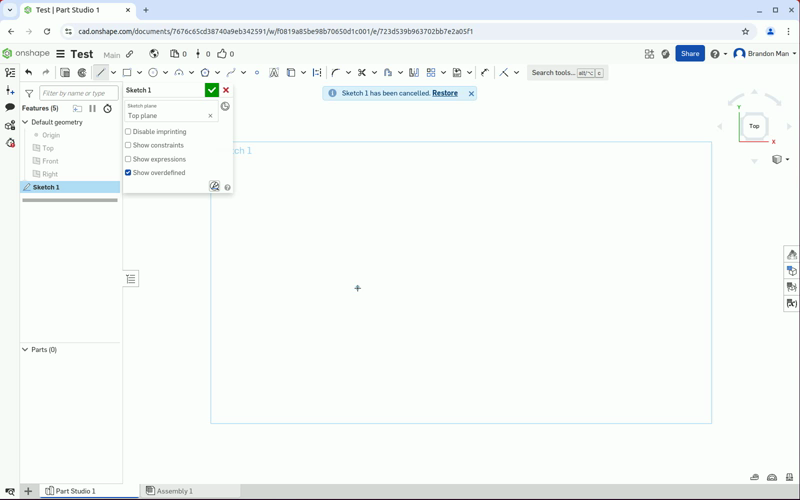
mouse_move(564, 287)
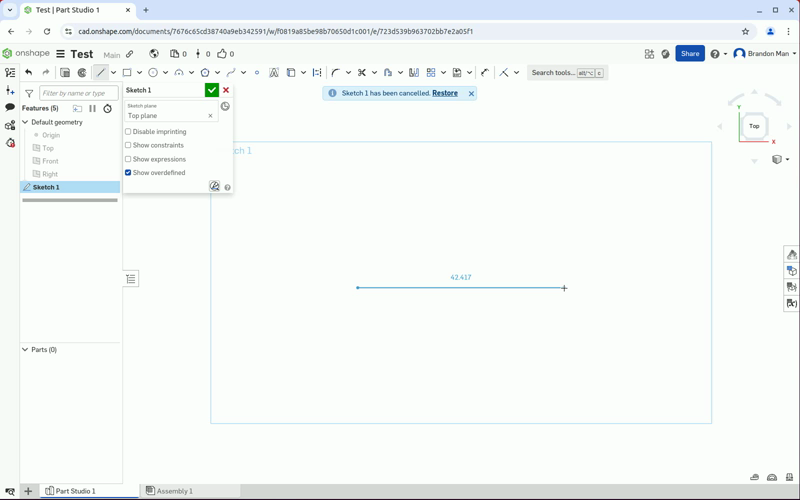
click(564, 287)
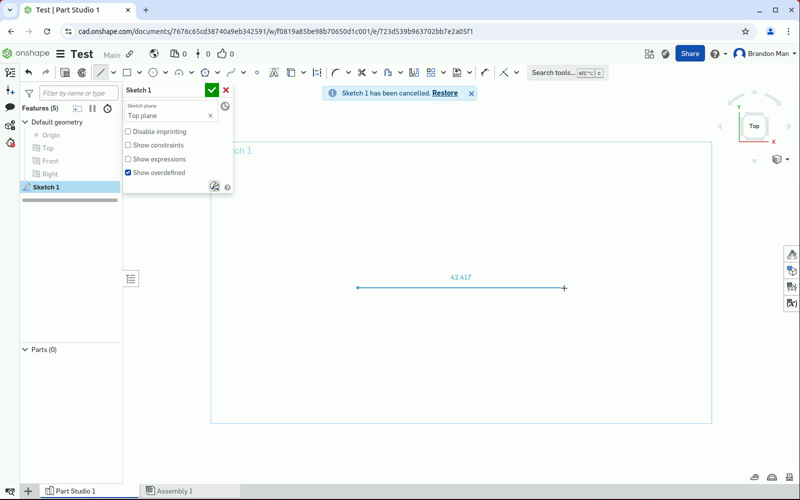
key_up(shift)
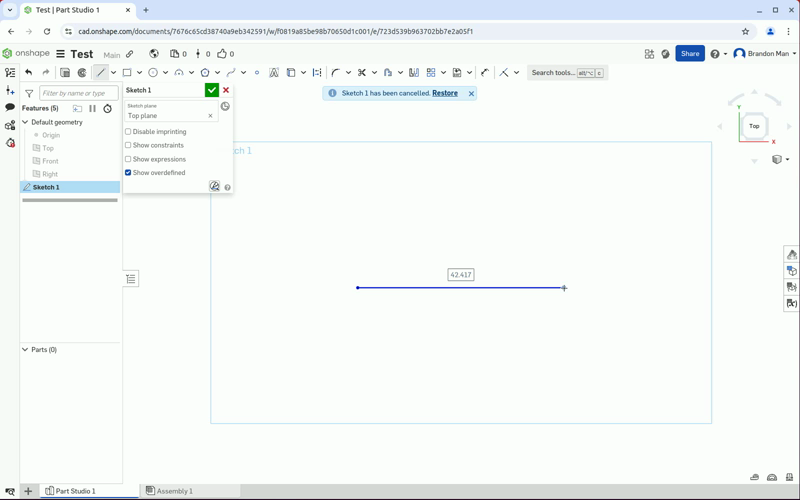
key_down(shift)
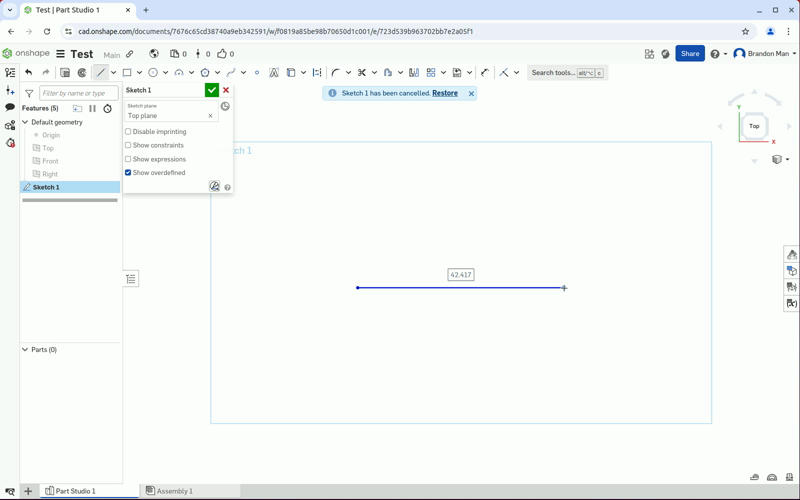
mouse_move(589, 287)
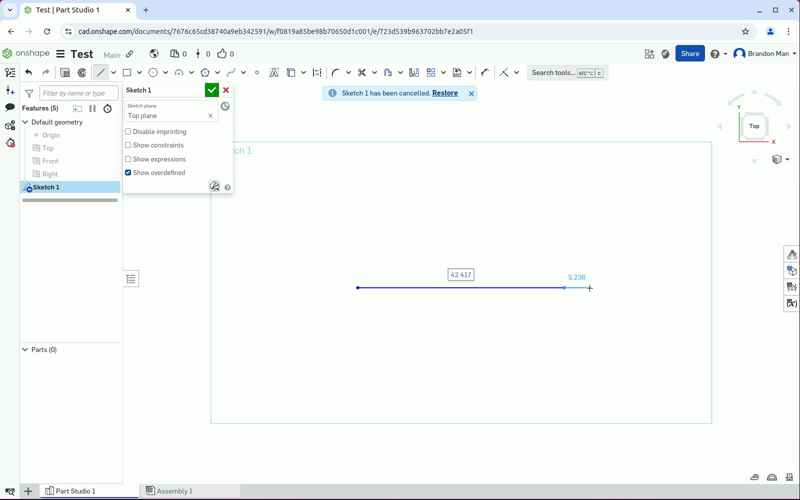
mouse_move(564, 279)
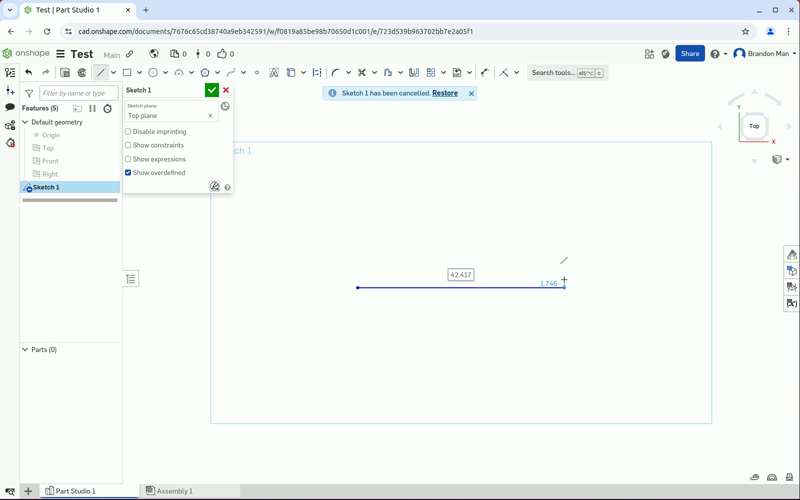
click(564, 279)
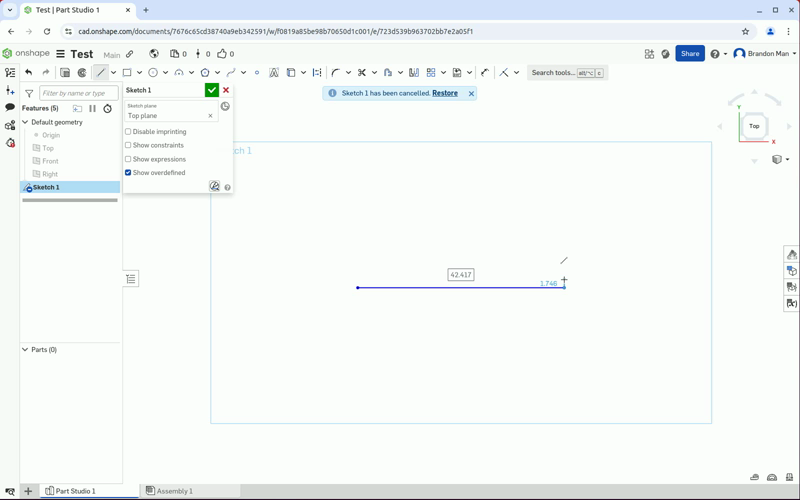
key_up(shift)
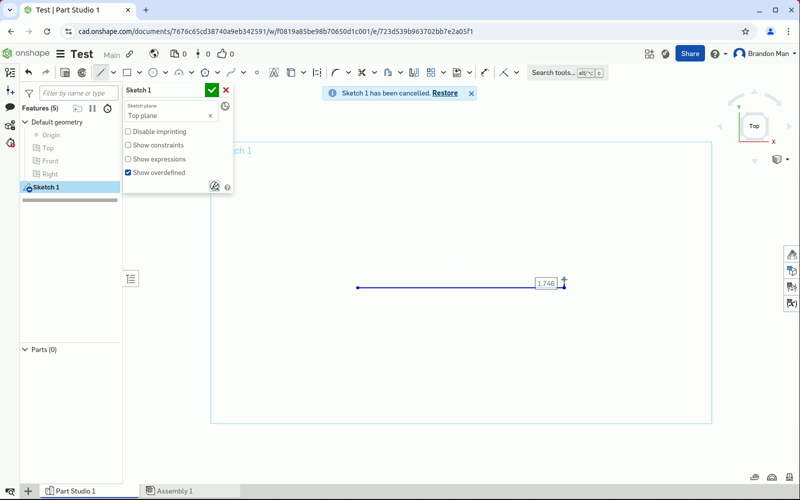
key_down(shift)
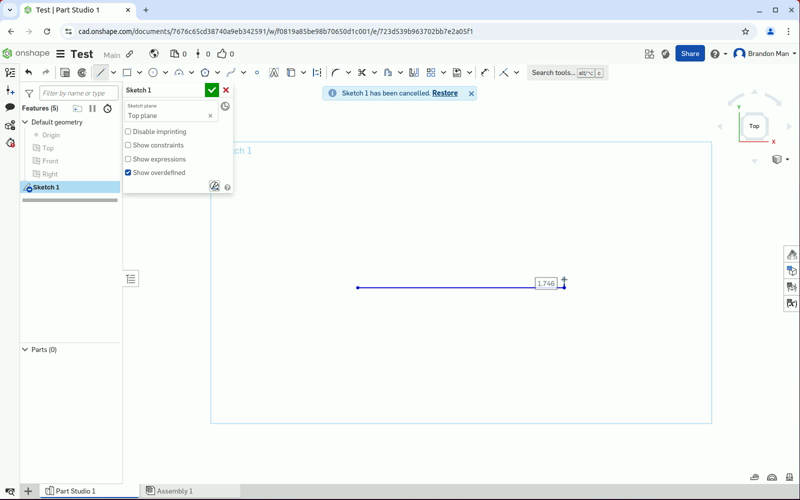
mouse_move(357, 279)
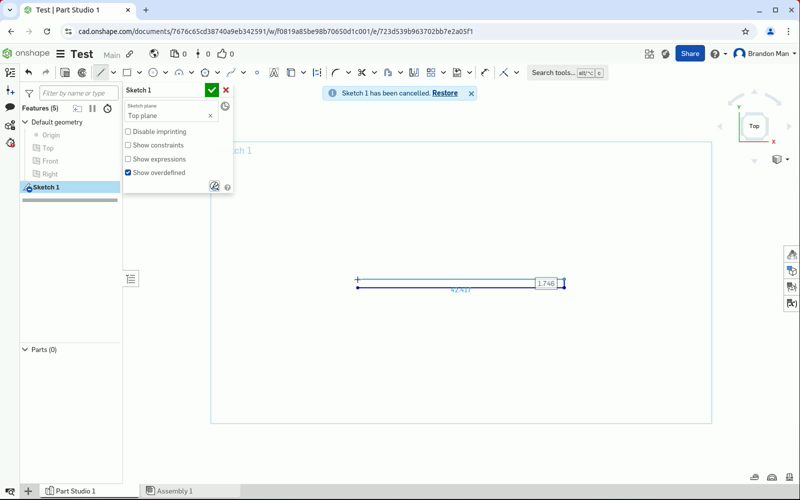
click(357, 279)
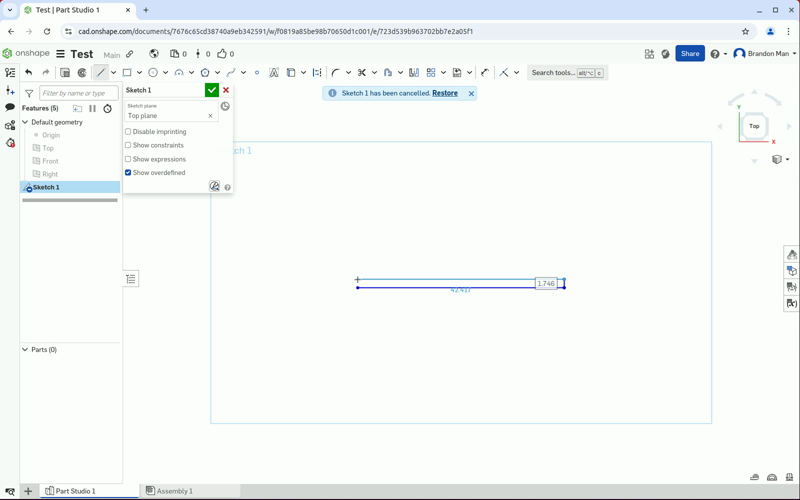
key_up(shift)
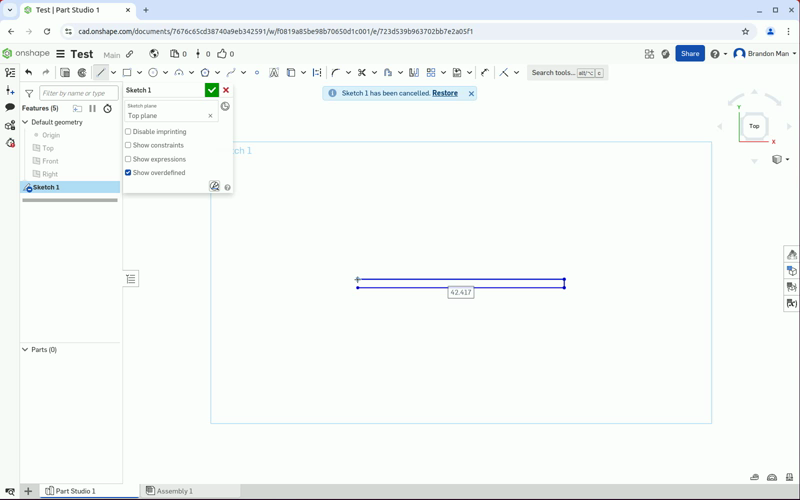
mouse_move(387, 279)
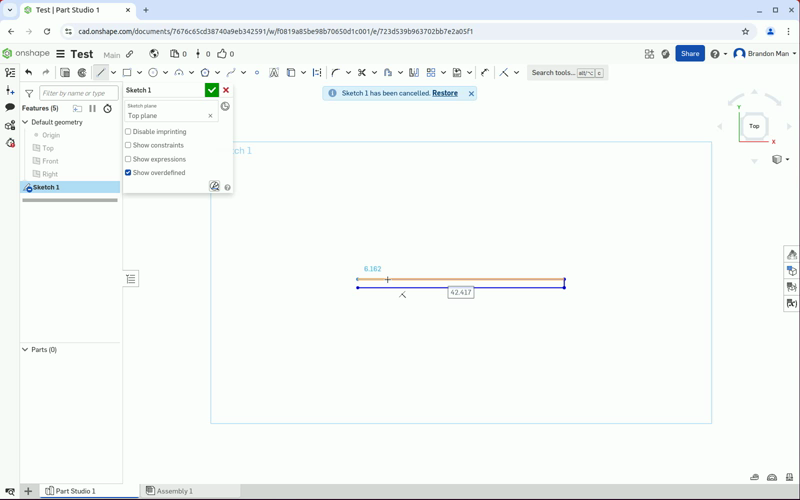
key_down(shift)
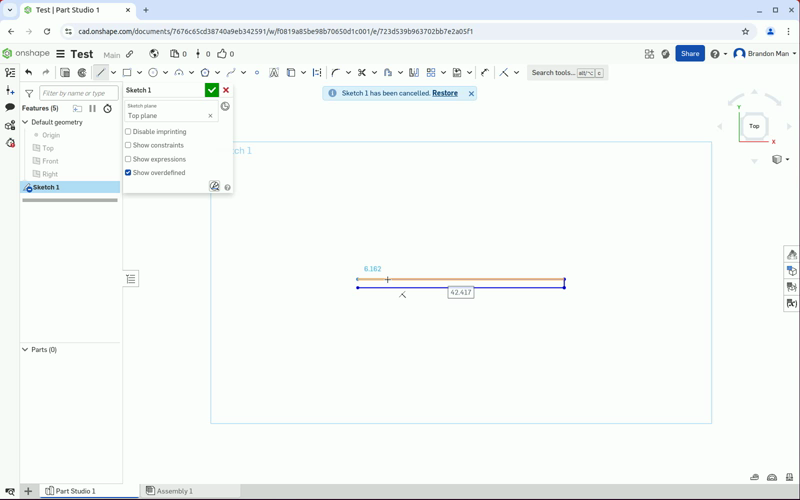
mouse_move(357, 287)
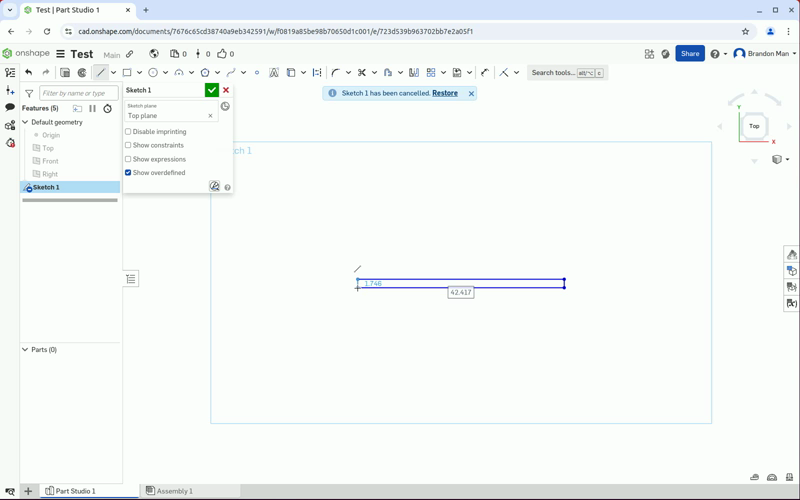
key_up(shift)
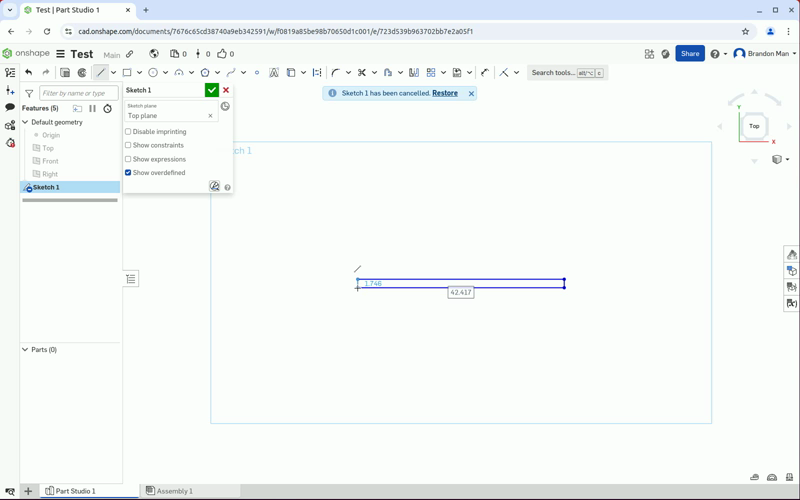
click(357, 287)
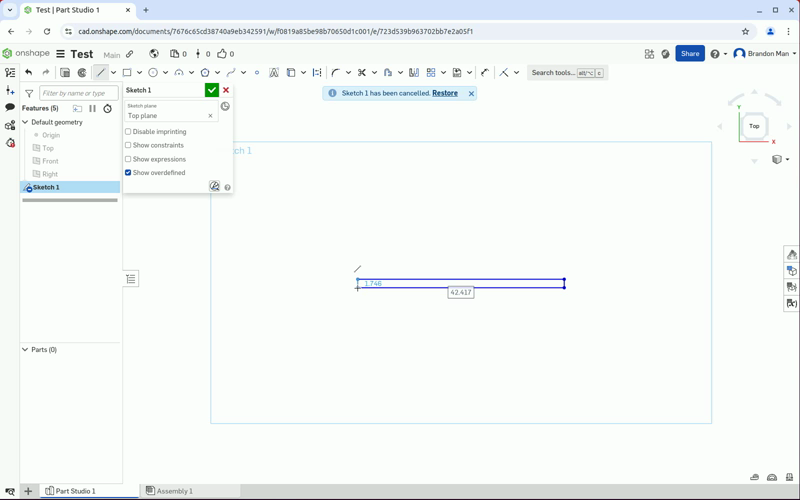
key(esc)
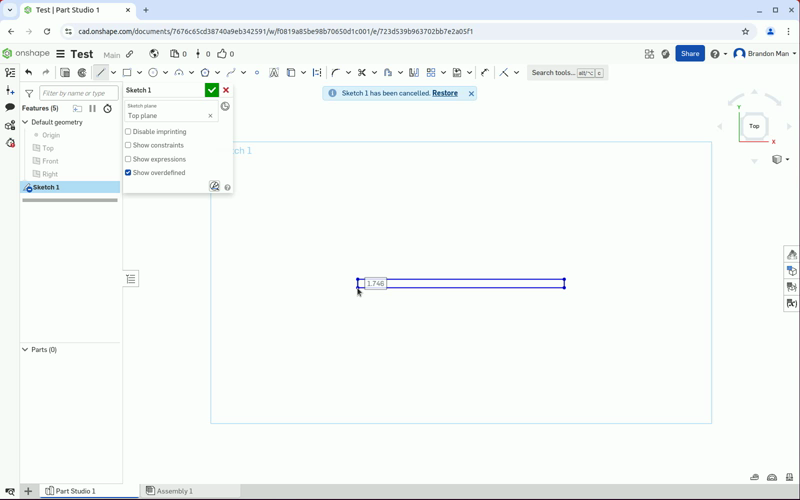
mouse_move(374, 285)
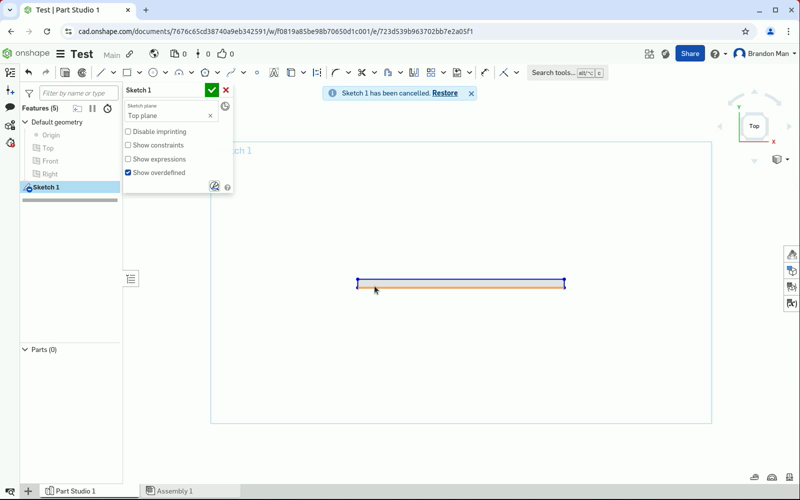
scroll(6)
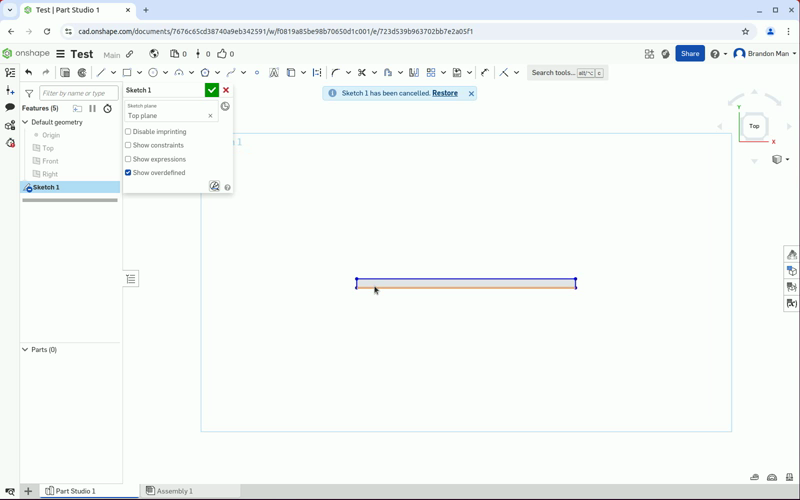
scroll(6)
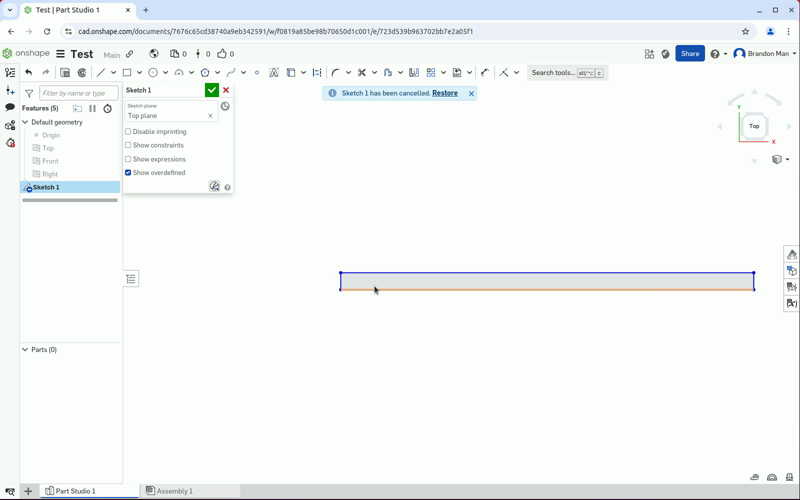
scroll(6)
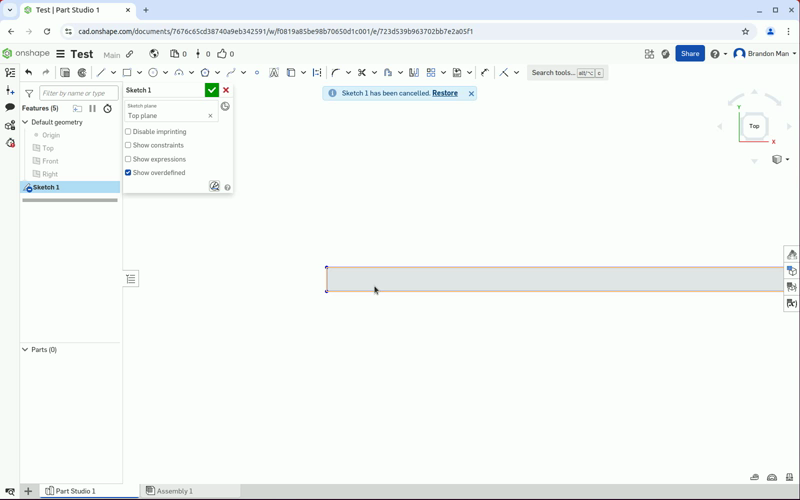
scroll(6)
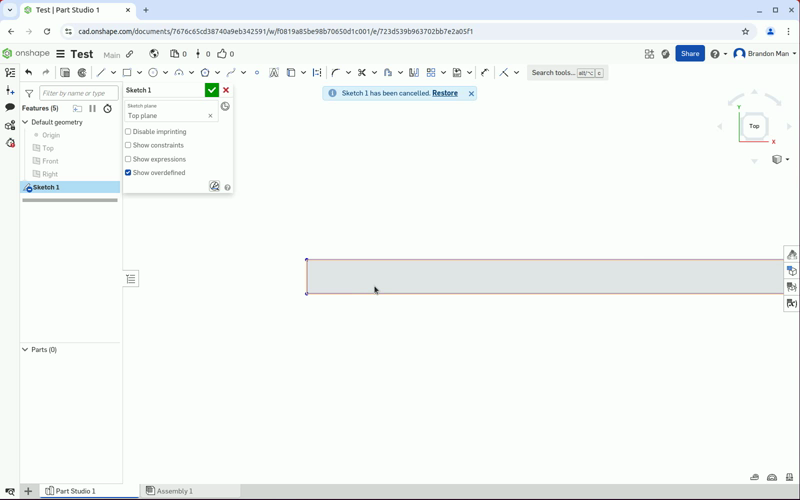
scroll(6)
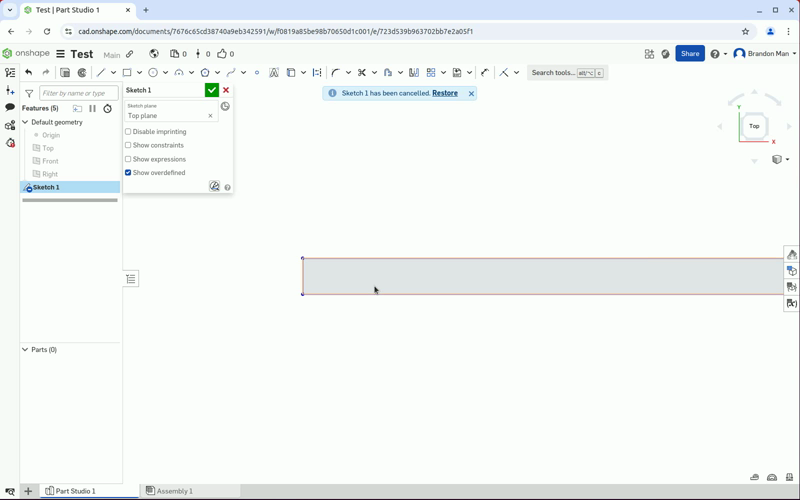
scroll(6)
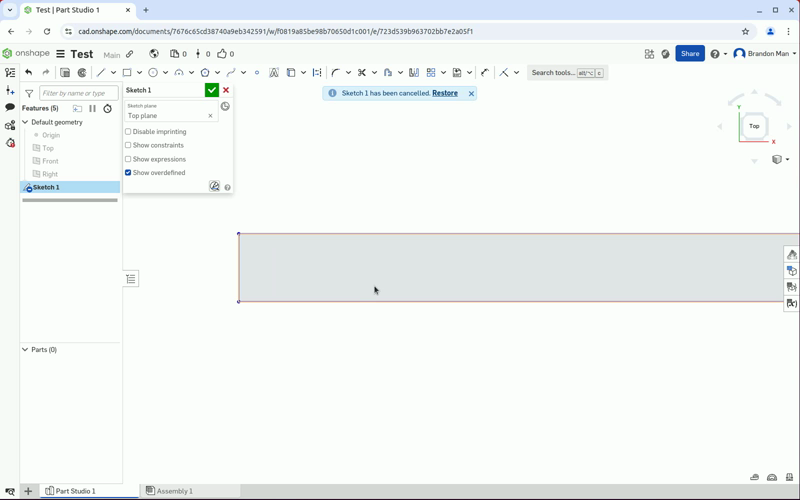
scroll(6)
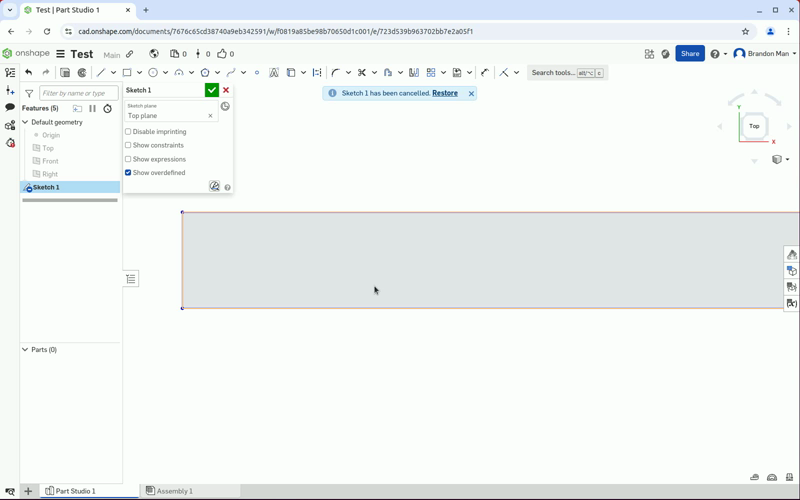
click(374, 285)
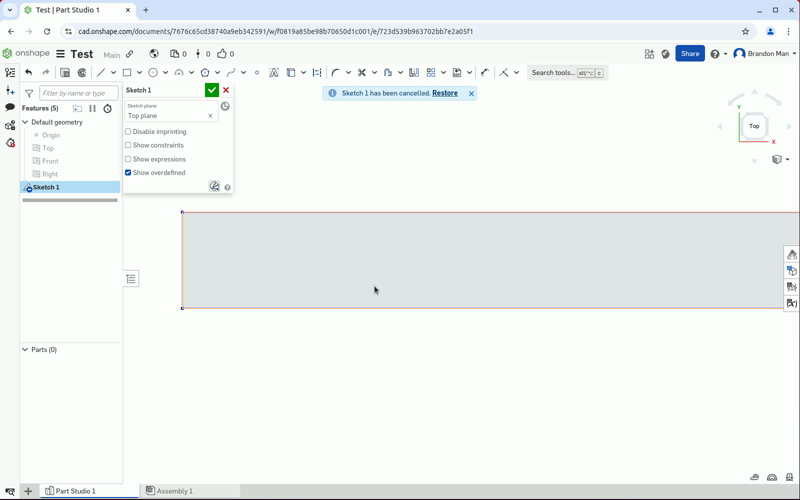
scroll(-6)
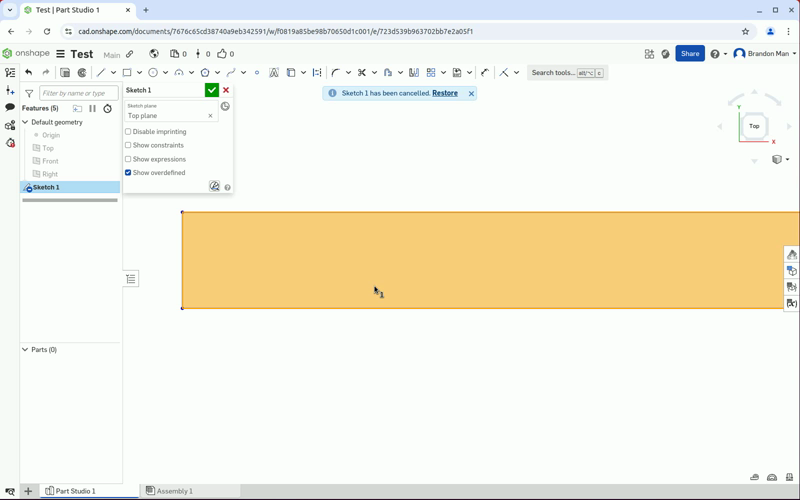
scroll(-6)
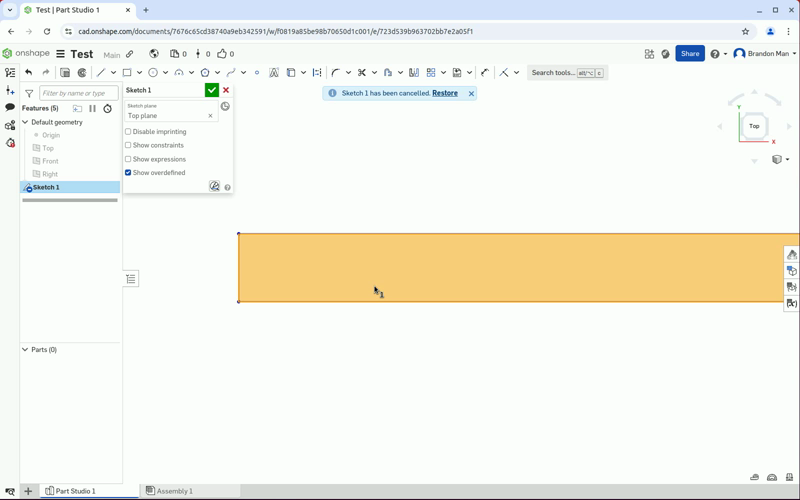
scroll(-6)
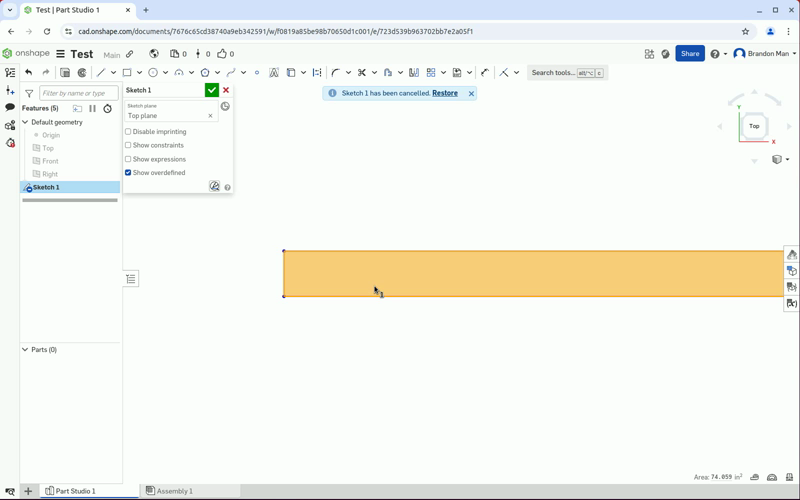
scroll(-6)
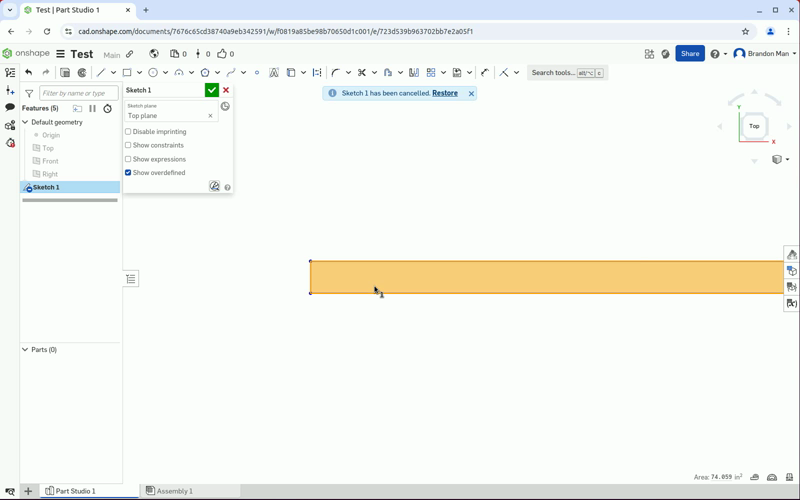
scroll(-6)
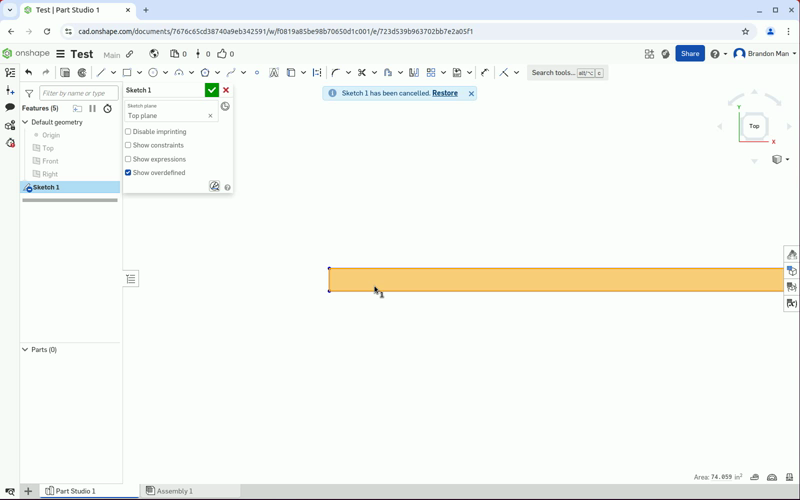
scroll(-6)
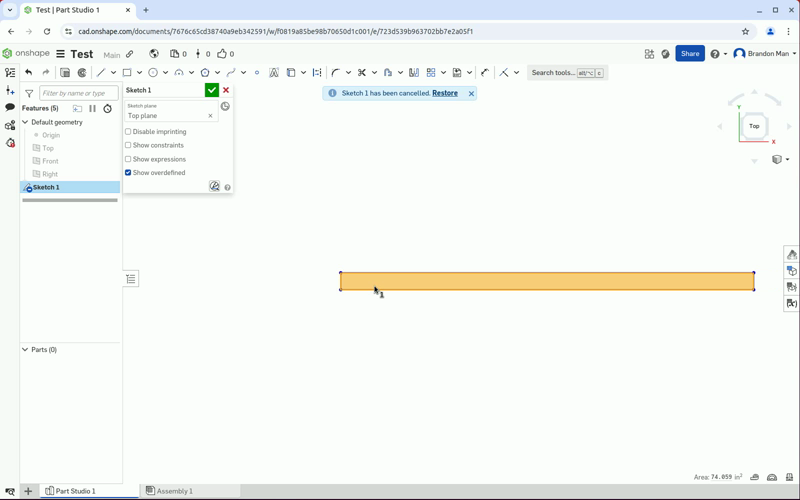
scroll(-6)
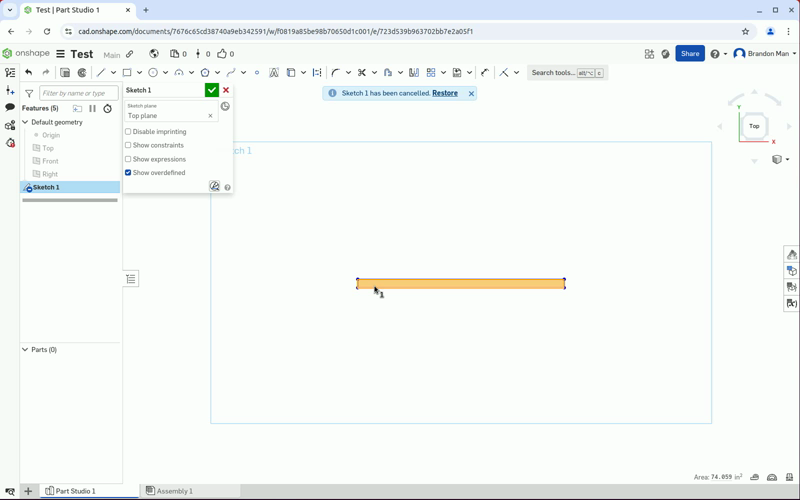
mouse_move(73, 352)
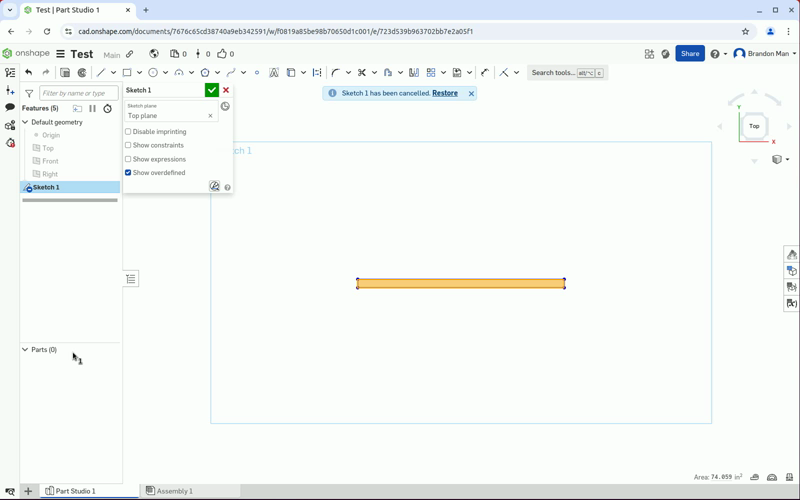
key(shift+y)
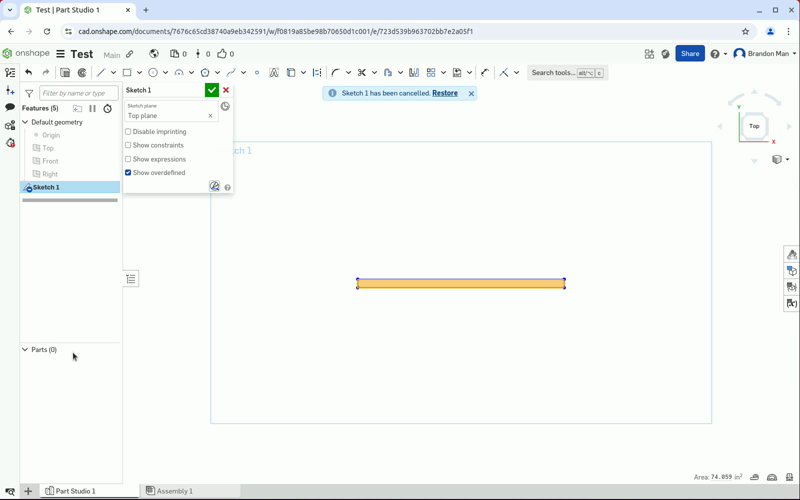
key(shift+e)
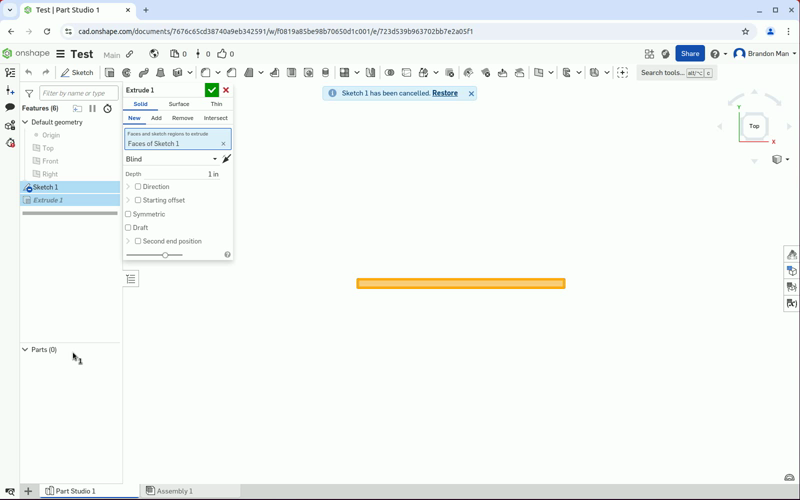
mouse_move(143, 106)
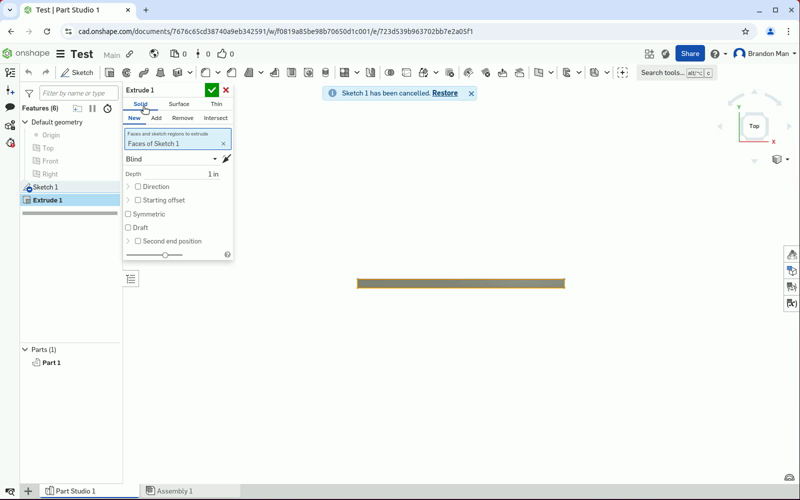
click(143, 106)
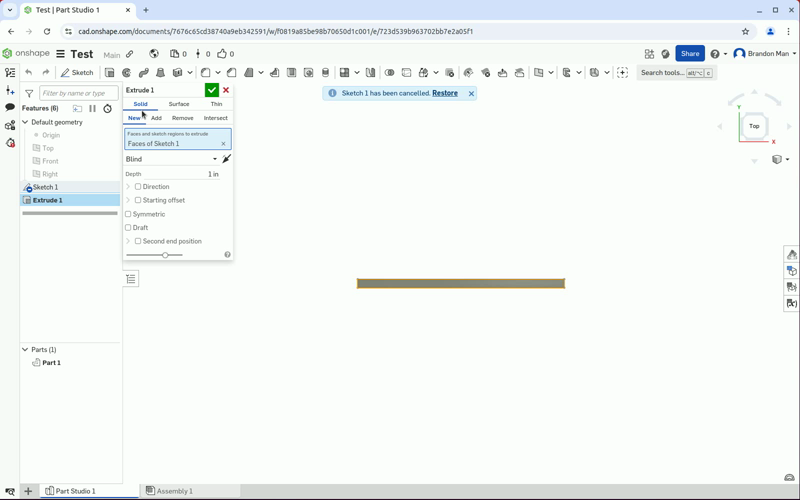
mouse_move(137, 120)
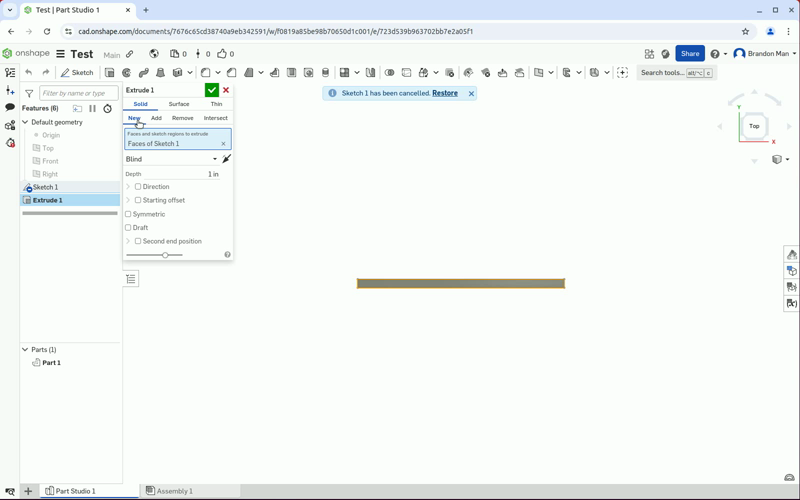
click(137, 120)
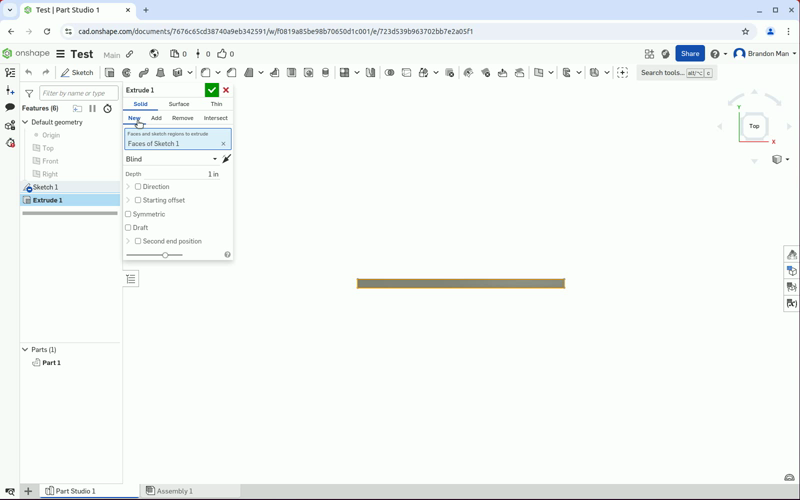
key(tab, 4)
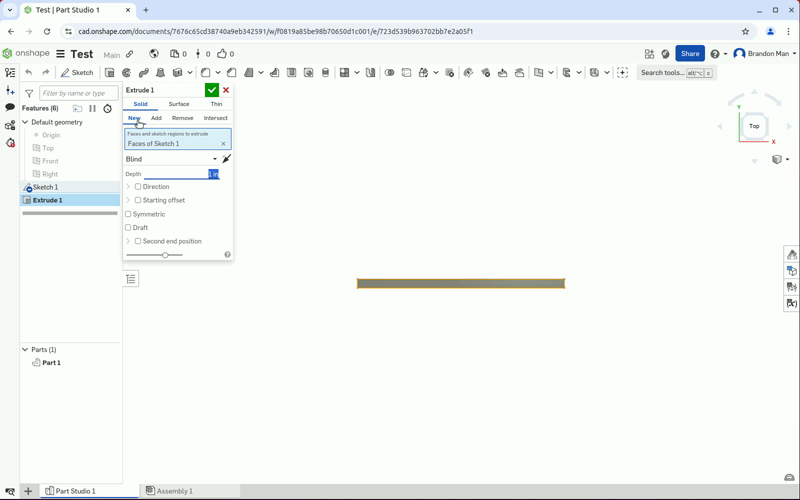
text(9.147)
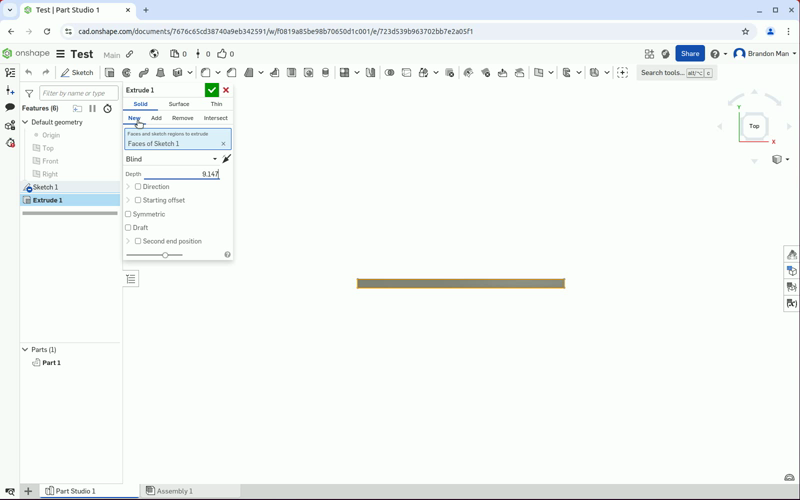
key(enter)
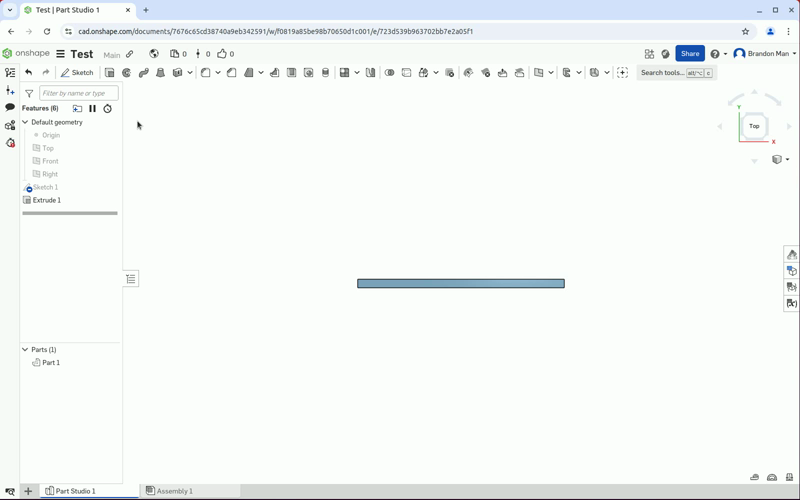
key(shift+h)
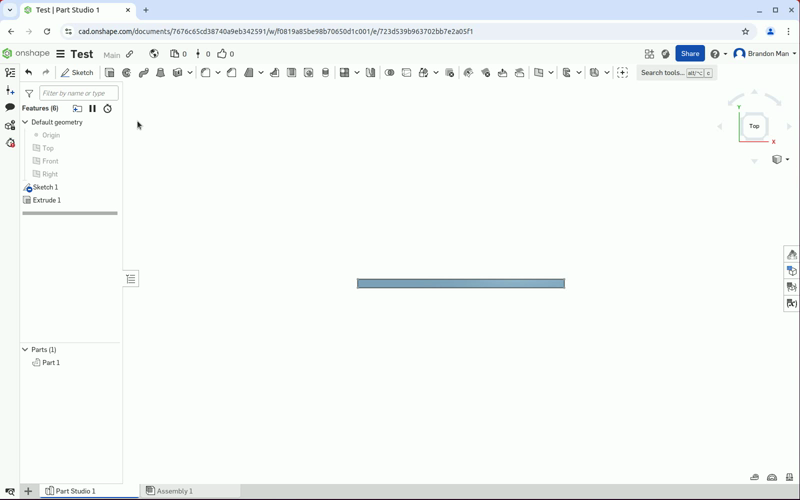
key(shift+h)
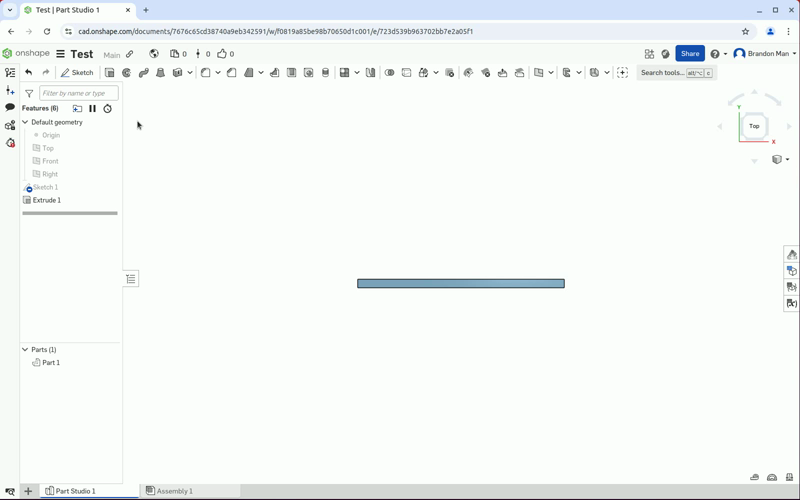
mouse_move(73, 189)
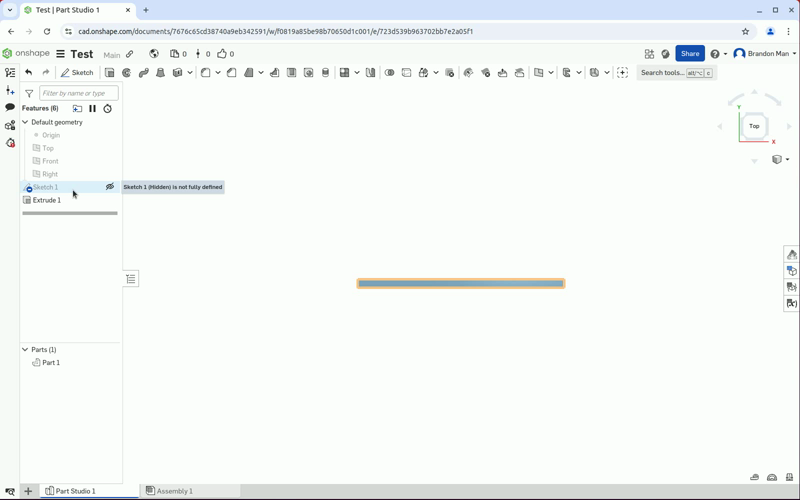
click(73, 189)
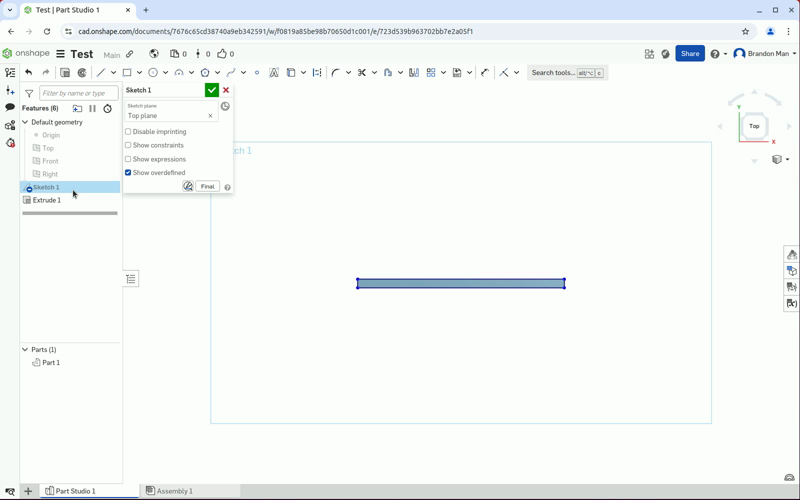
mouse_move(229, 92)
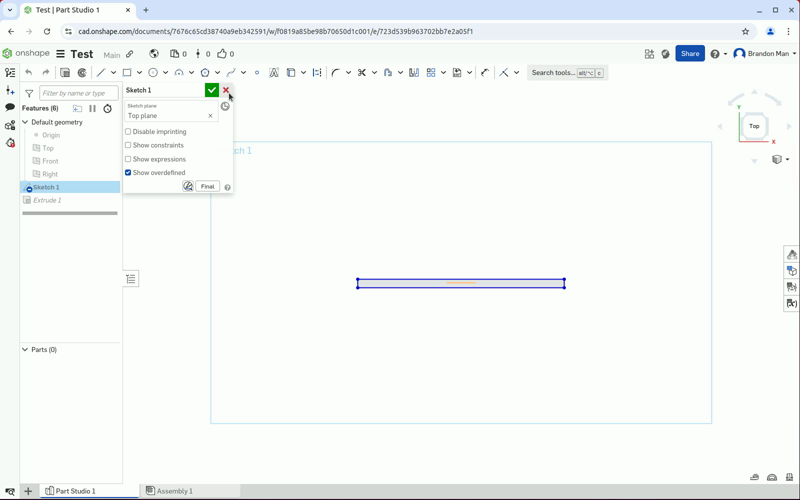
click(229, 92)
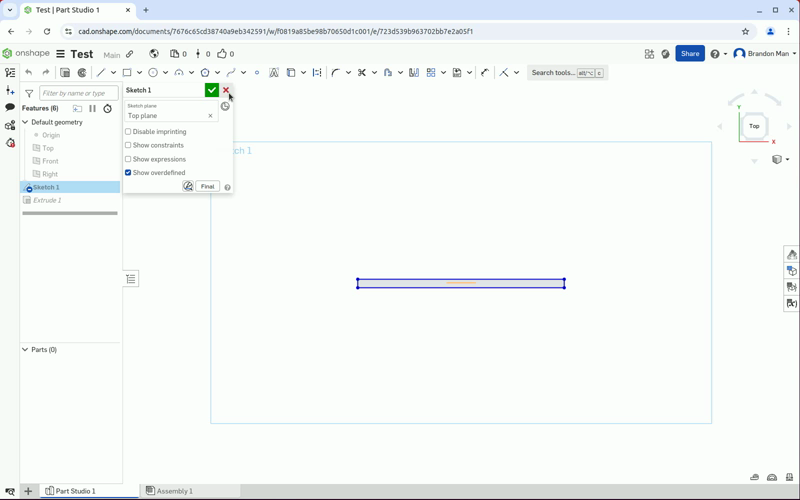
key(shift+s)
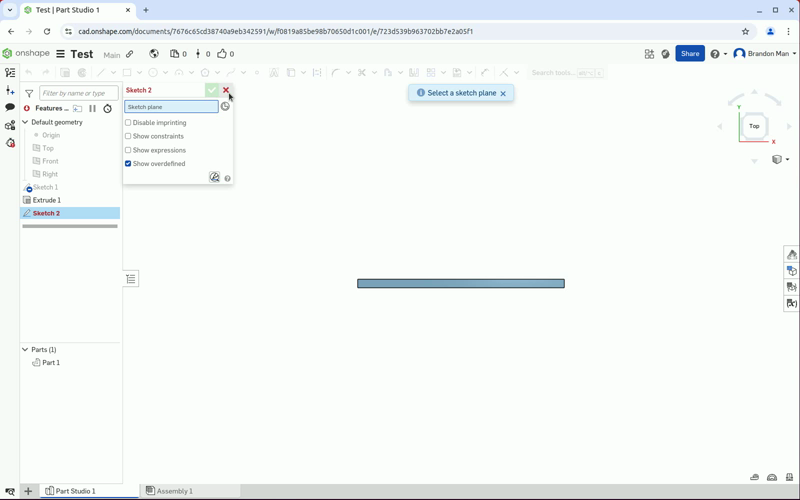
mouse_move(73, 150)
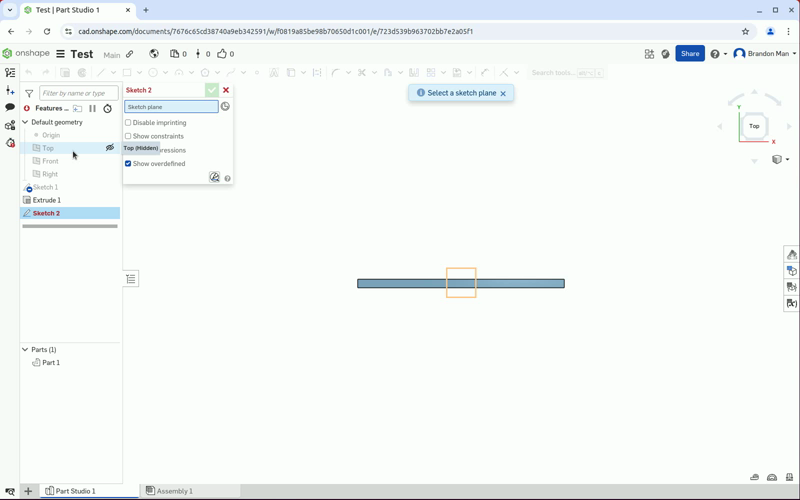
click(73, 150)
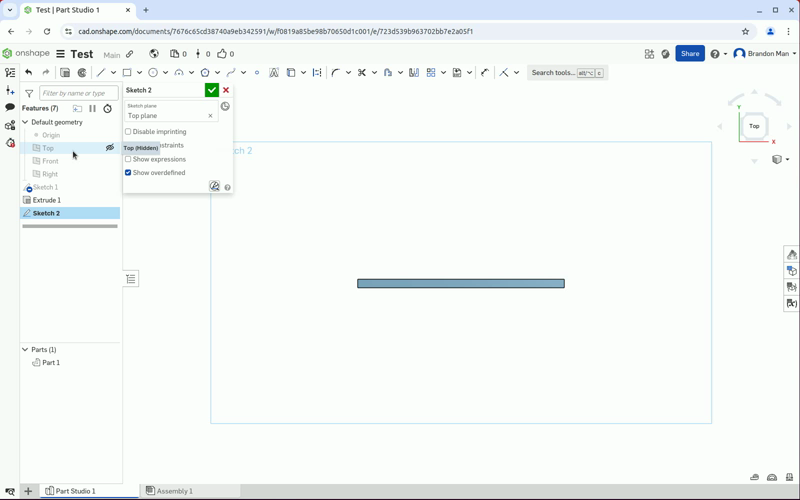
mouse_move(73, 352)
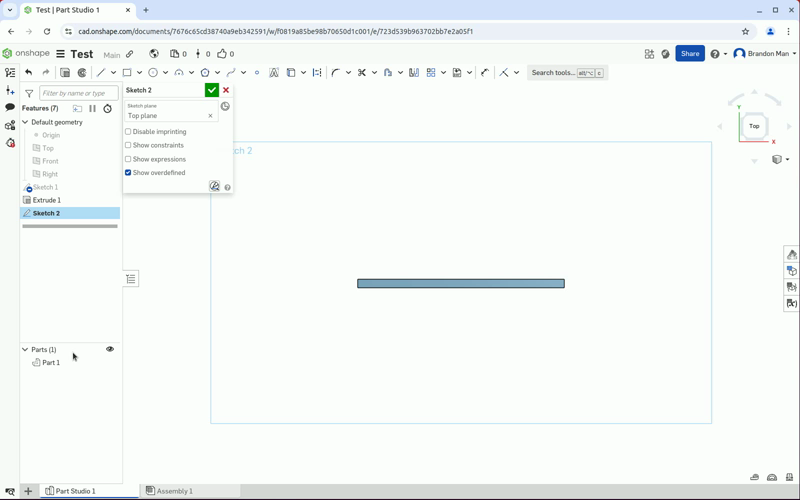
key(y)
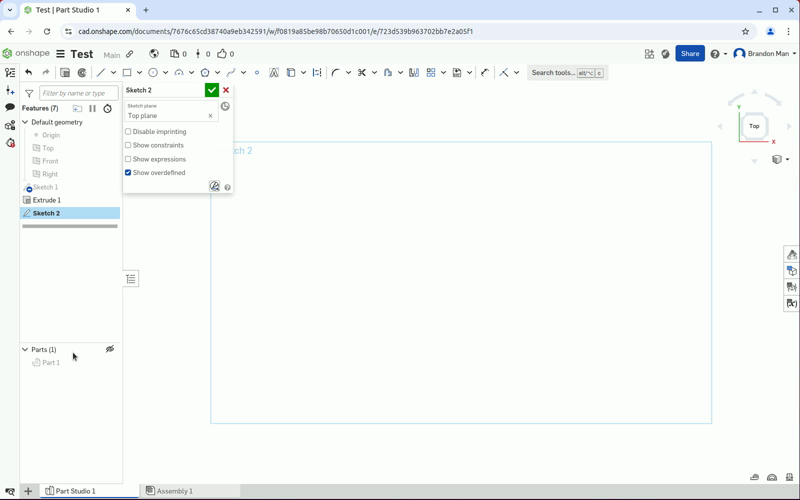
key(l)
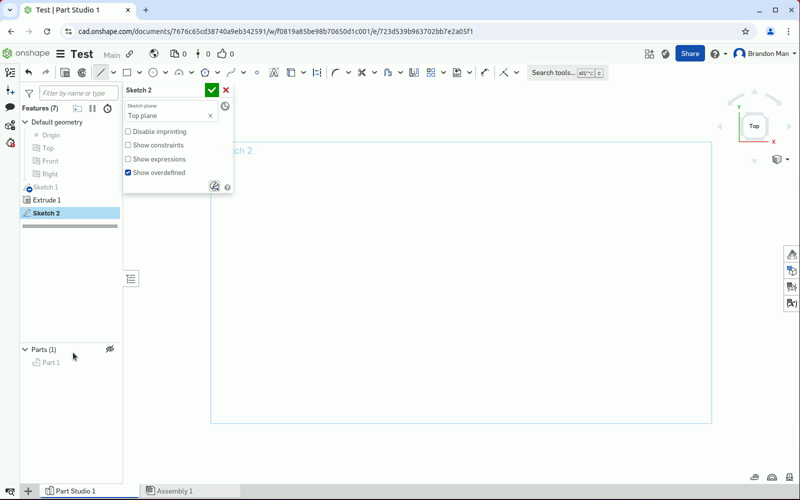
key_down(shift)
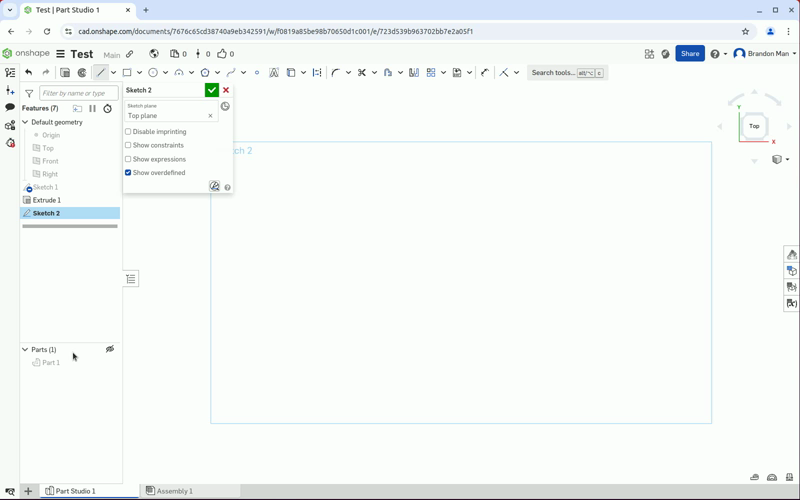
mouse_move(564, 287)
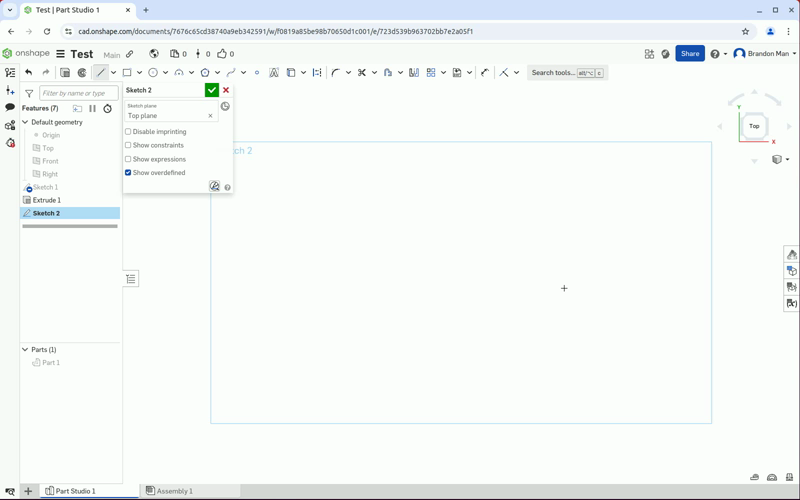
click(564, 287)
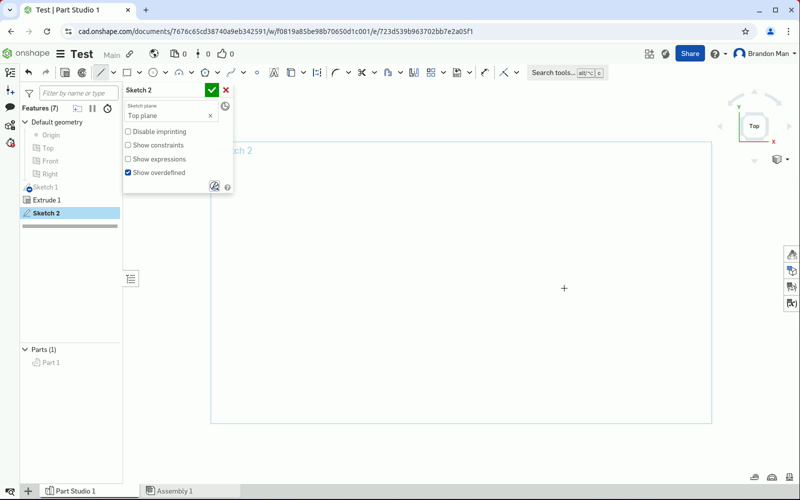
key_up(shift)
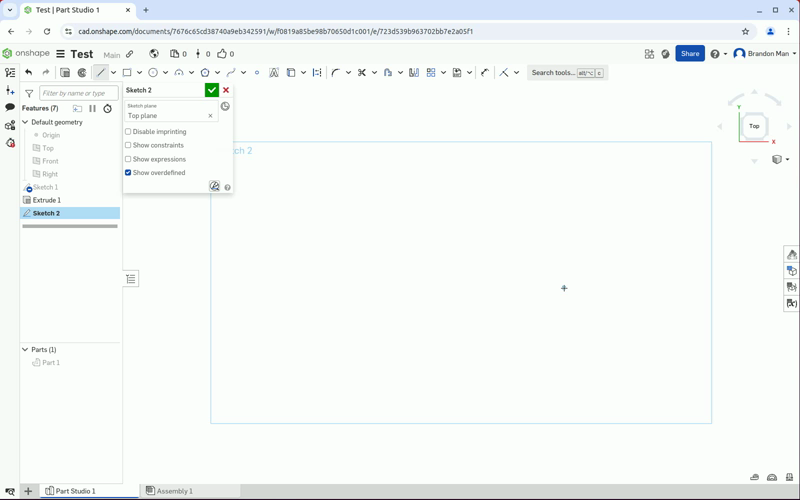
key_down(shift)
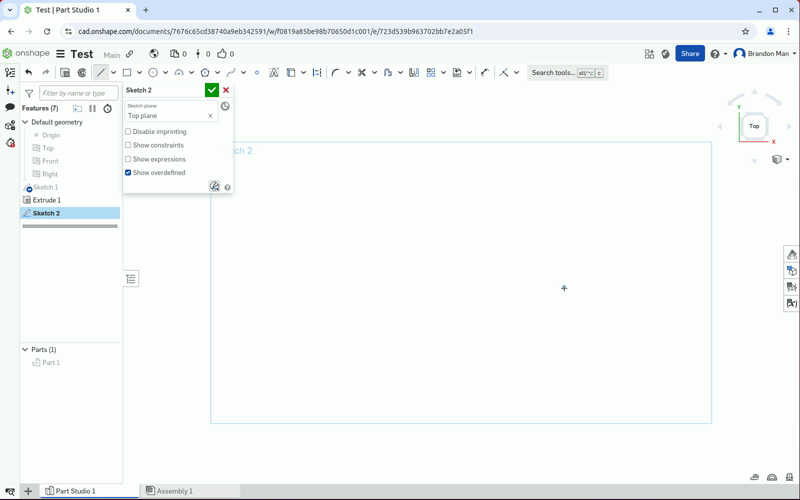
mouse_move(589, 287)
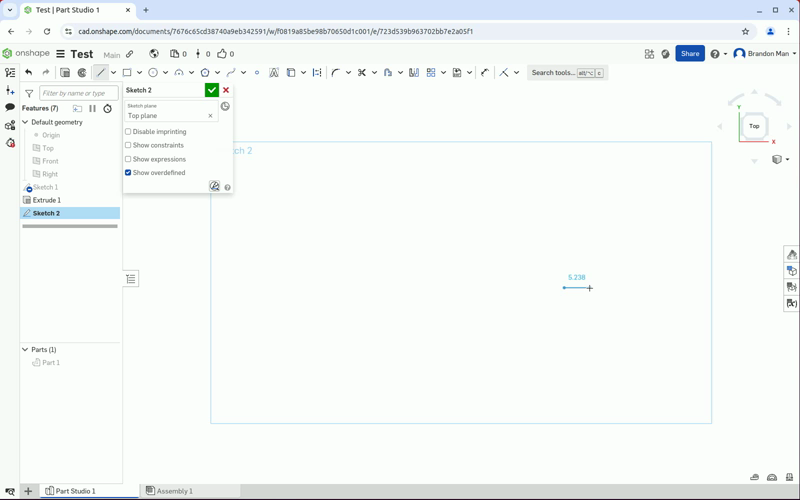
mouse_move(573, 287)
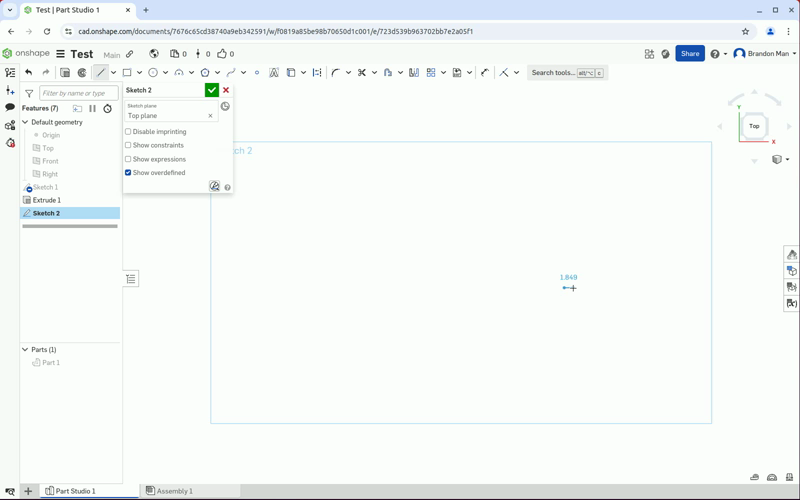
click(573, 287)
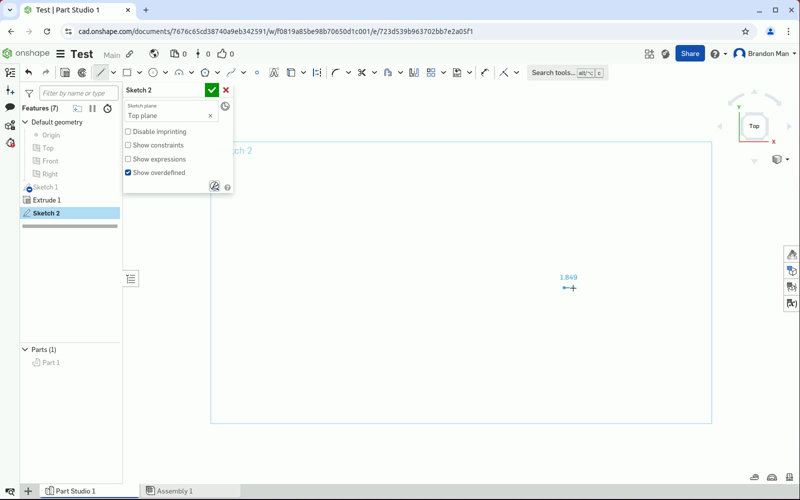
key_up(shift)
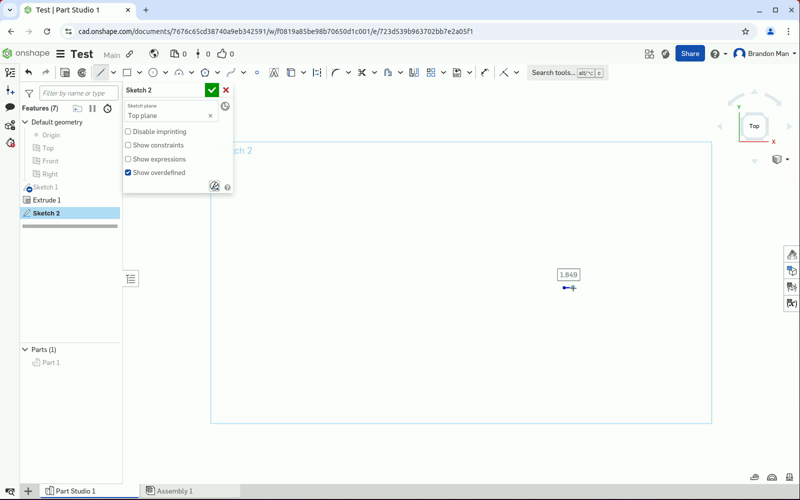
key_down(shift)
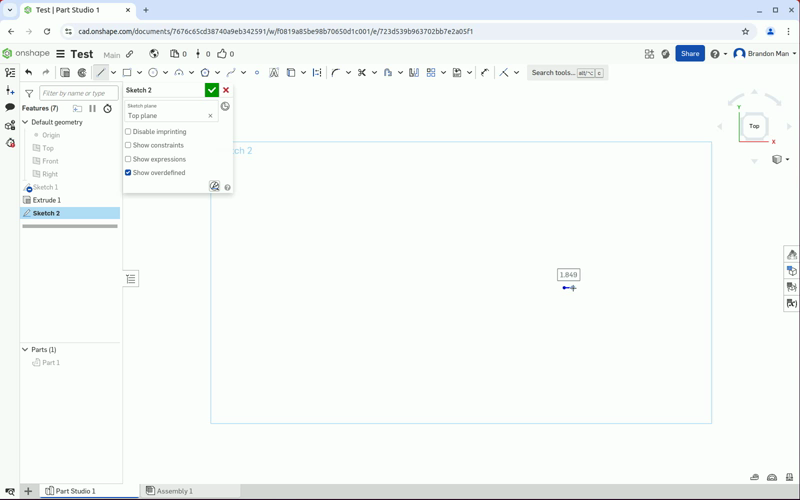
mouse_move(589, 287)
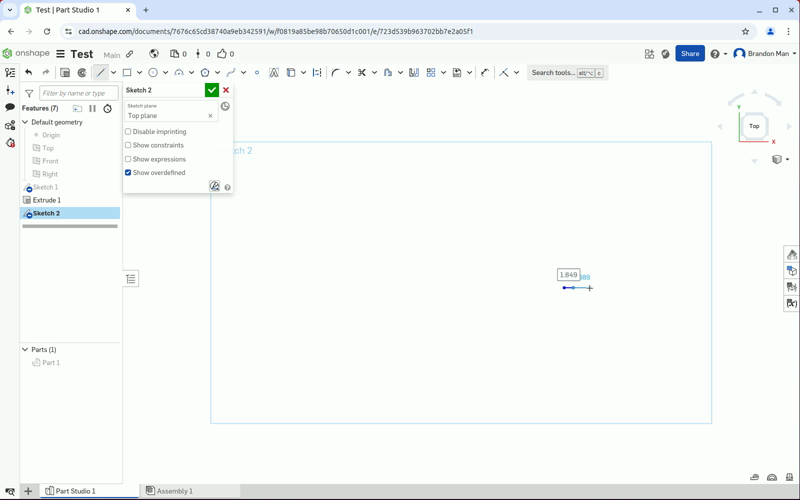
mouse_move(573, 234)
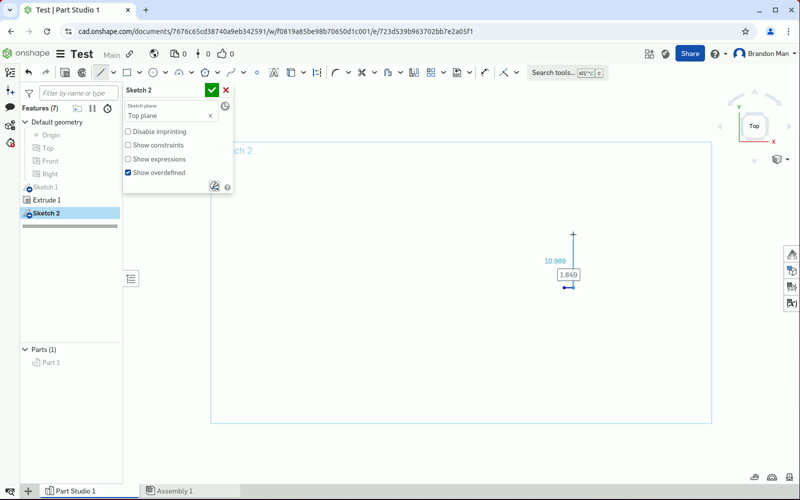
click(573, 234)
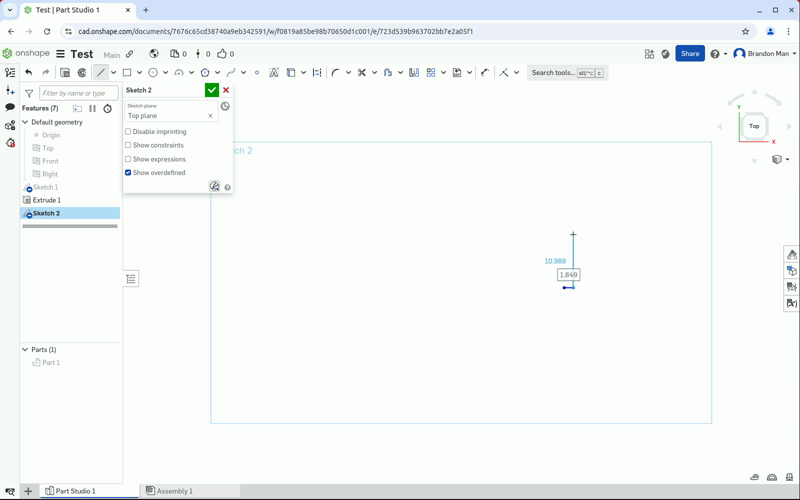
key_up(shift)
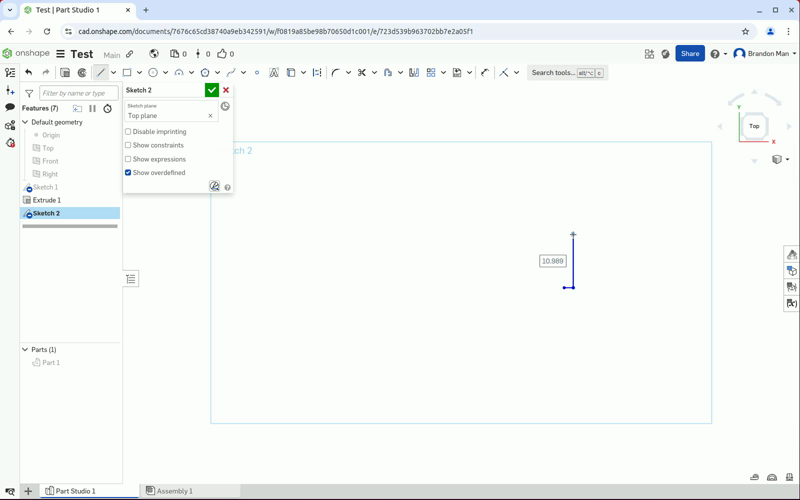
key_down(shift)
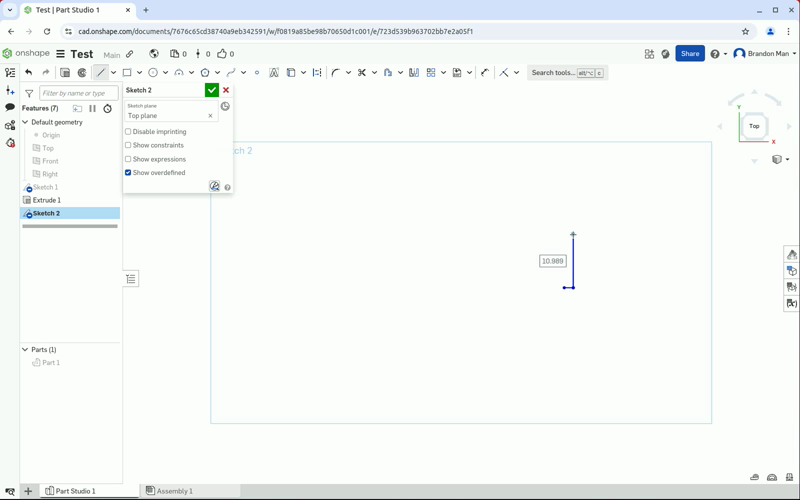
mouse_move(589, 234)
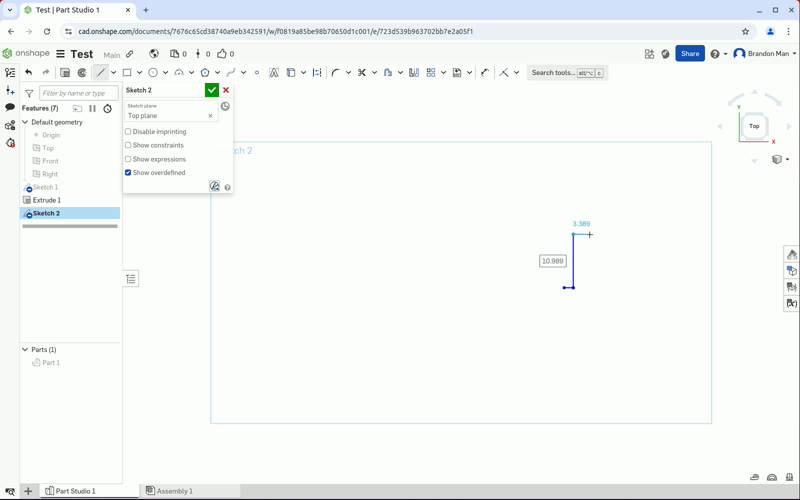
mouse_move(564, 234)
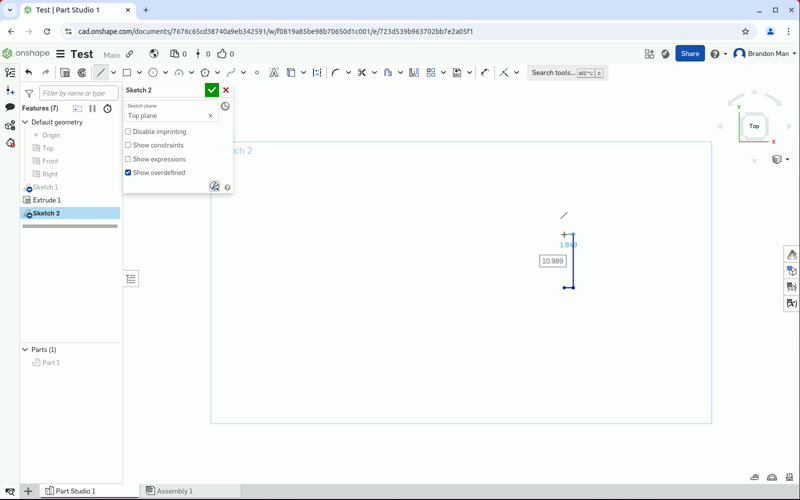
click(564, 234)
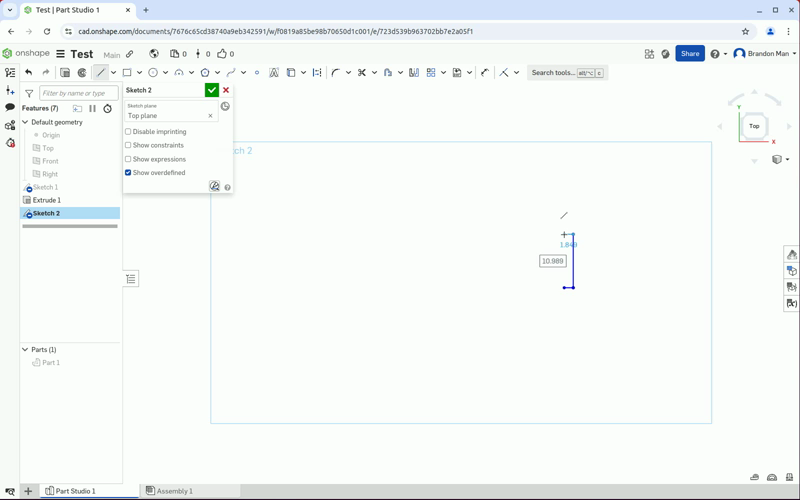
key_up(shift)
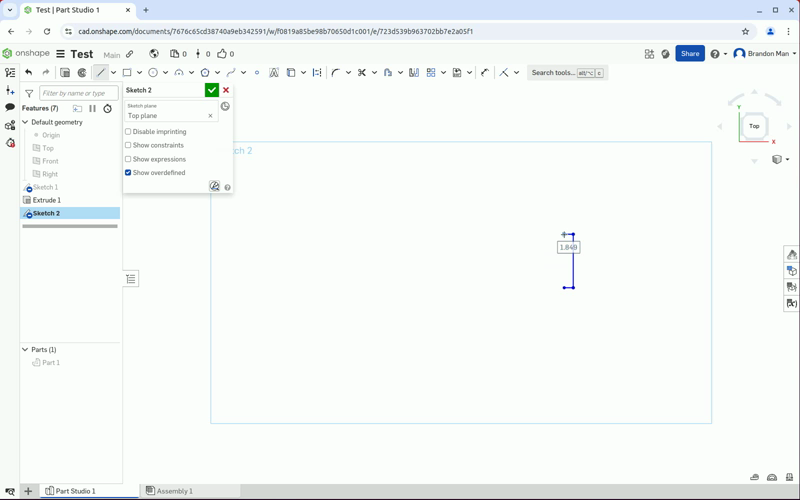
key_down(shift)
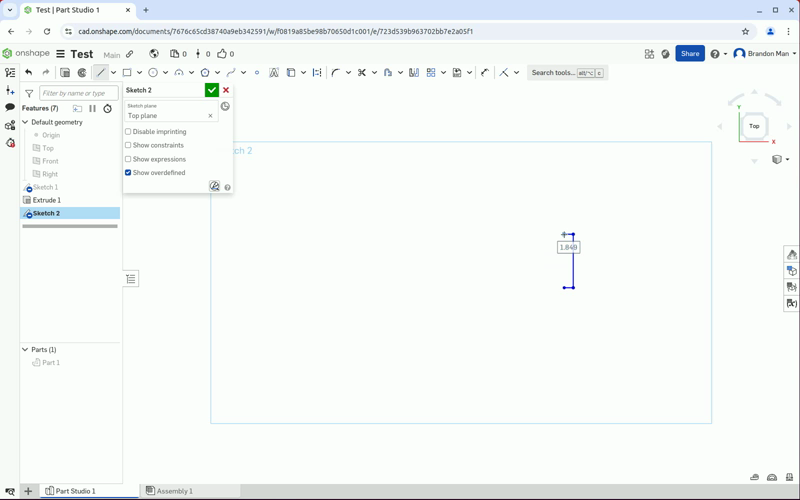
mouse_move(589, 234)
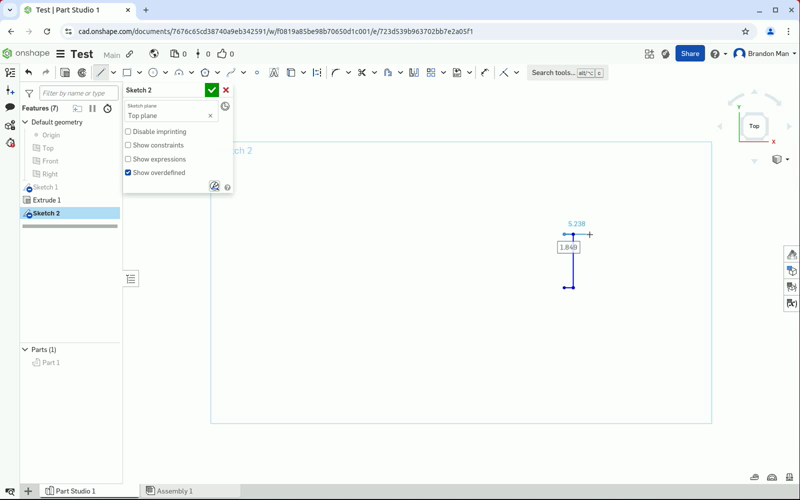
mouse_move(564, 278)
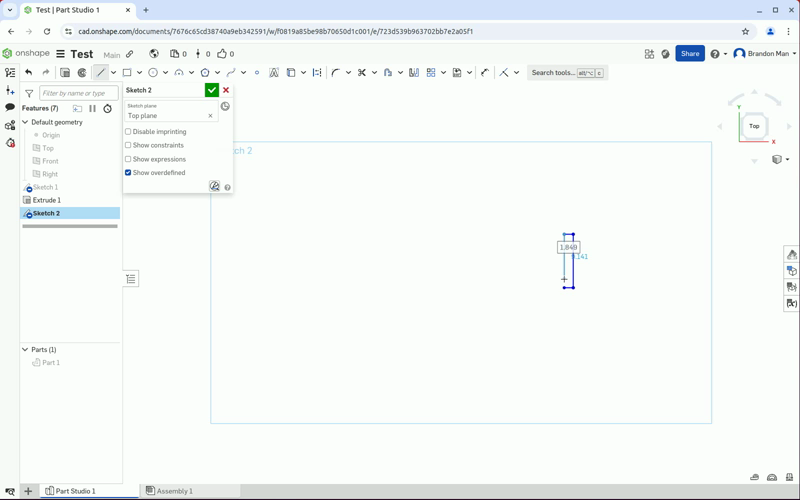
click(564, 278)
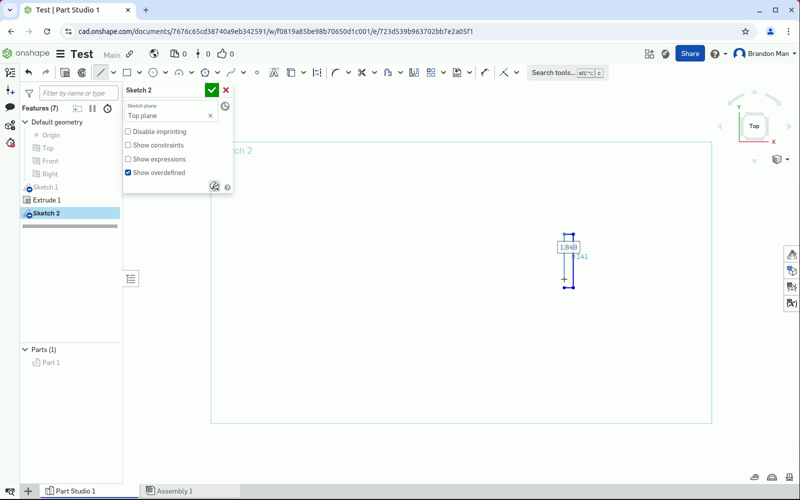
key_up(shift)
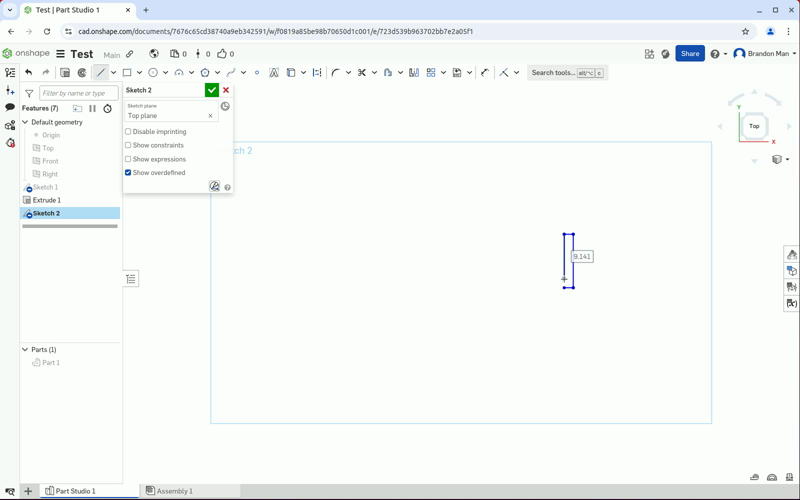
mouse_move(589, 278)
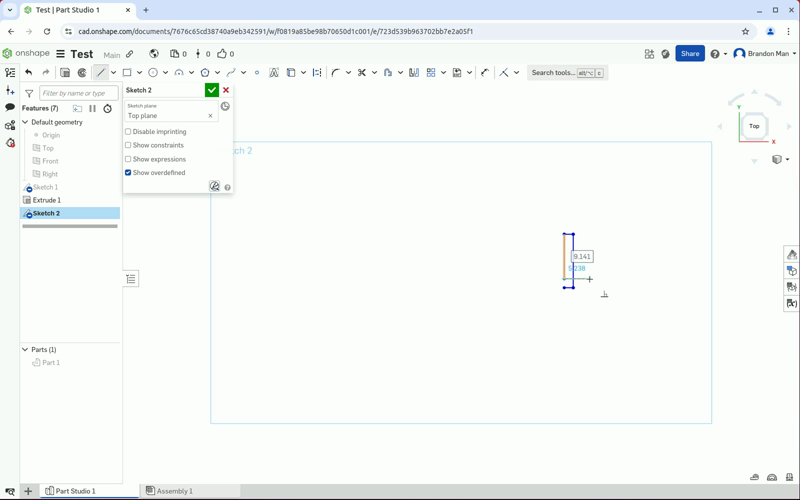
key_down(shift)
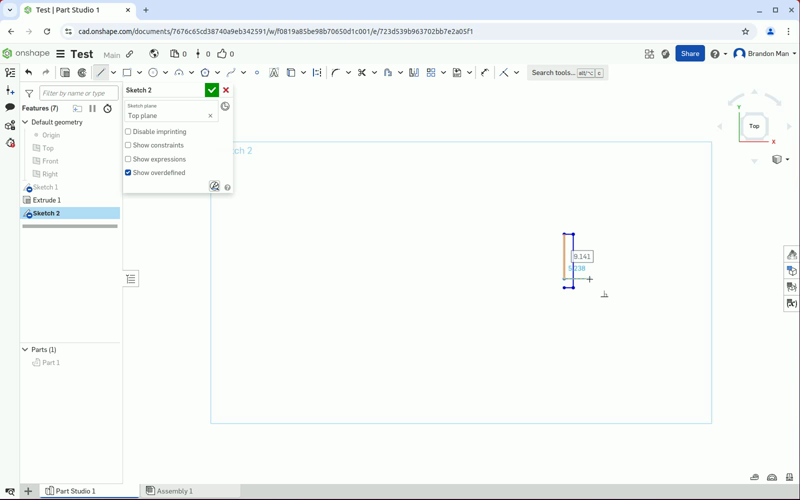
mouse_move(564, 287)
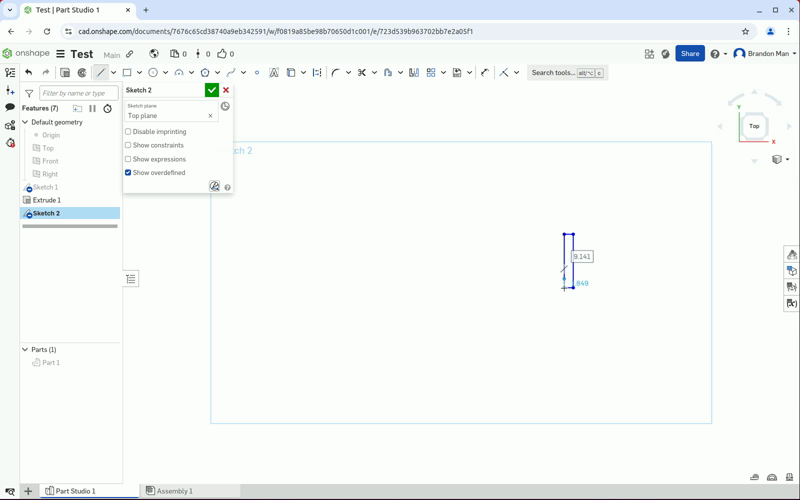
key_up(shift)
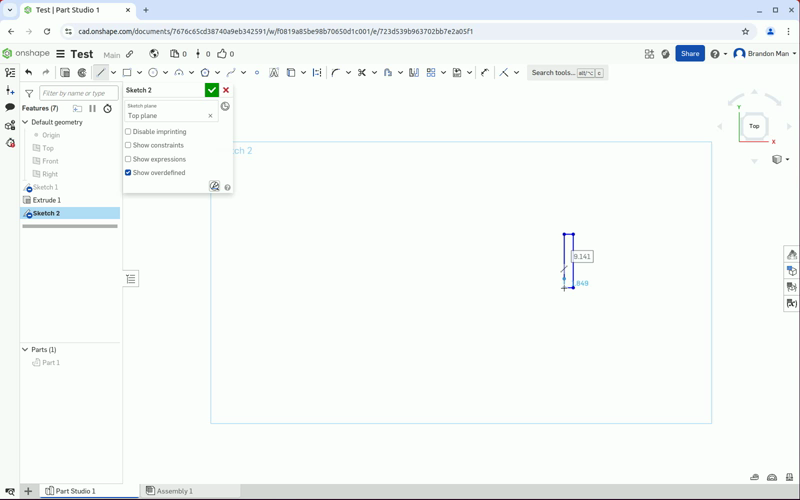
click(564, 287)
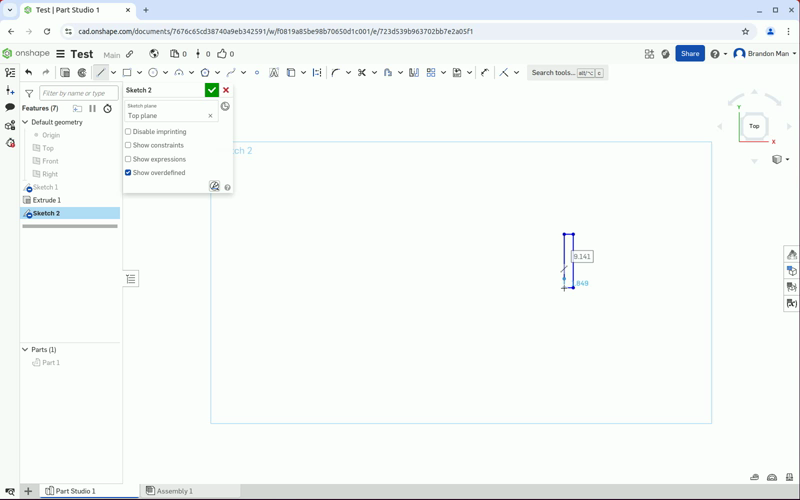
key(esc)
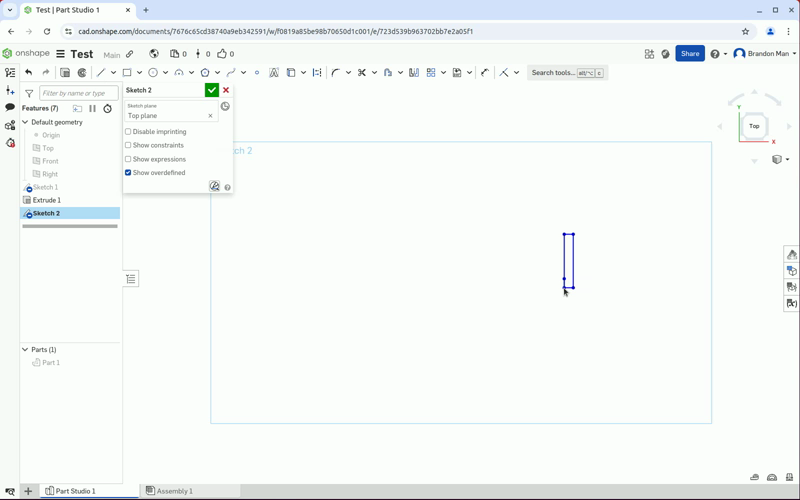
mouse_move(567, 256)
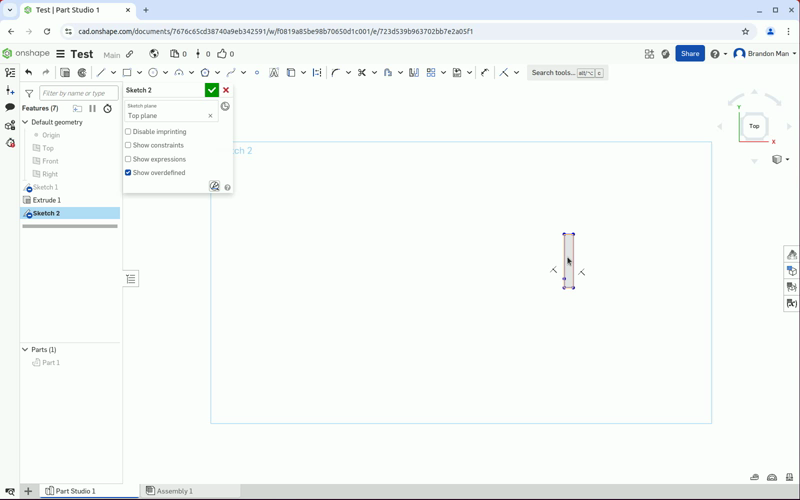
scroll(6)
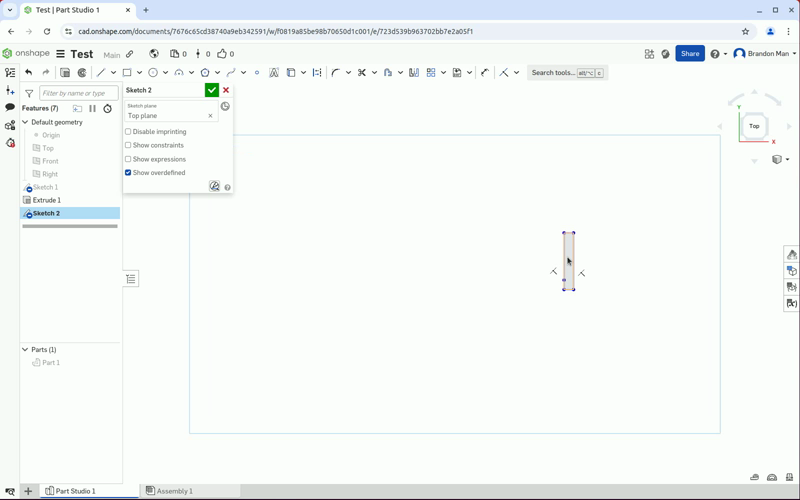
scroll(6)
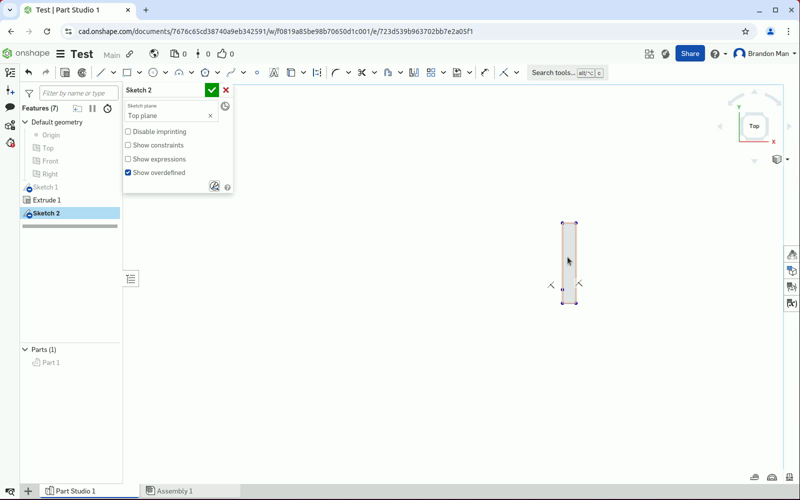
scroll(6)
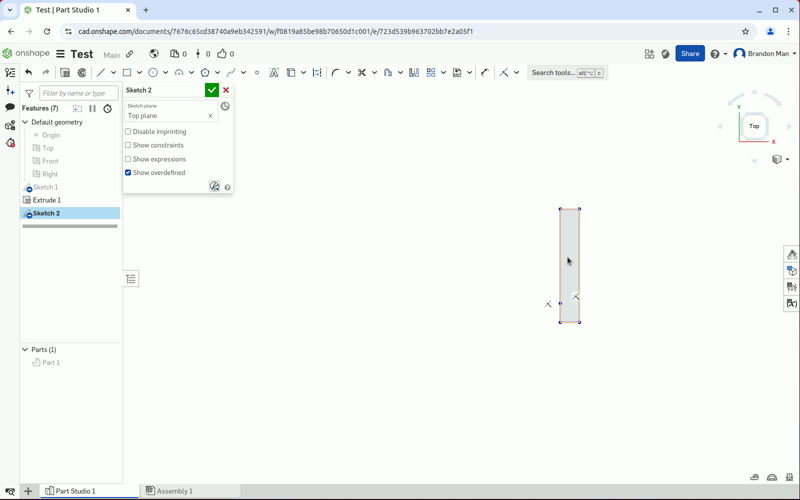
scroll(6)
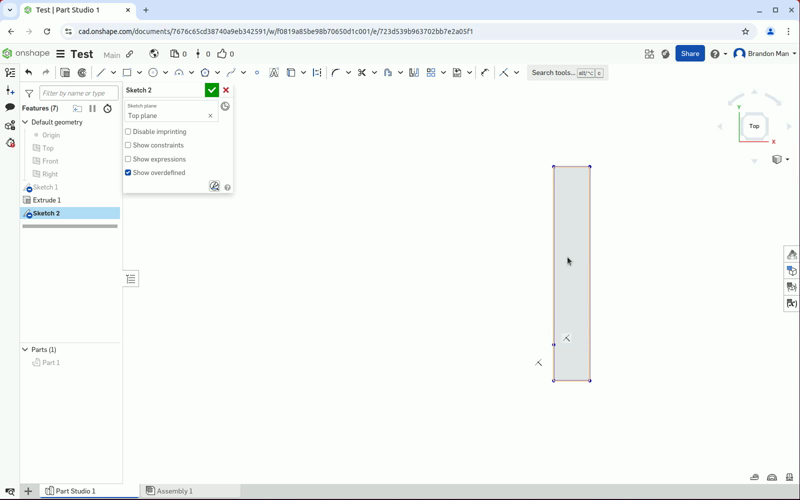
scroll(6)
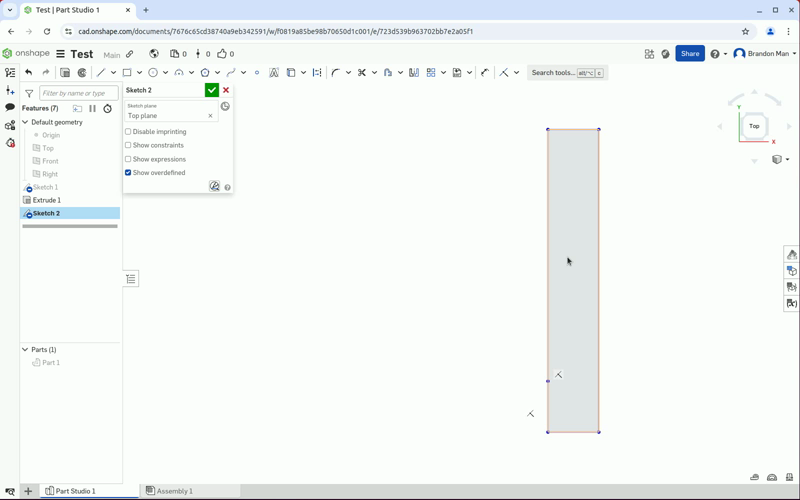
scroll(6)
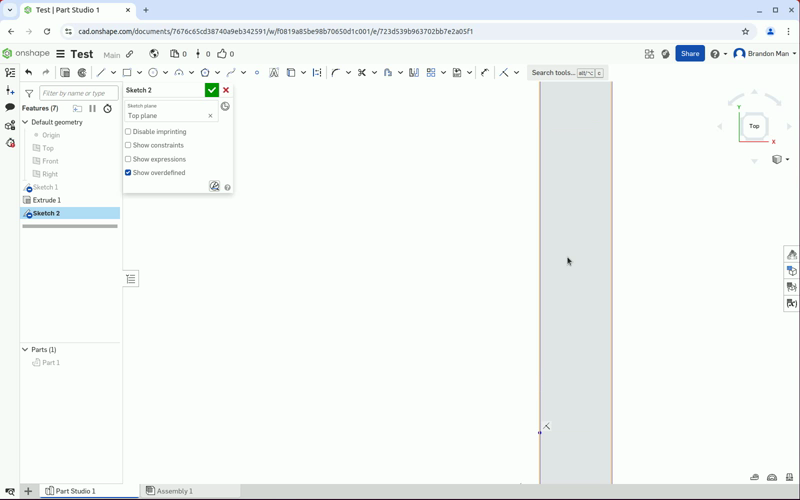
scroll(6)
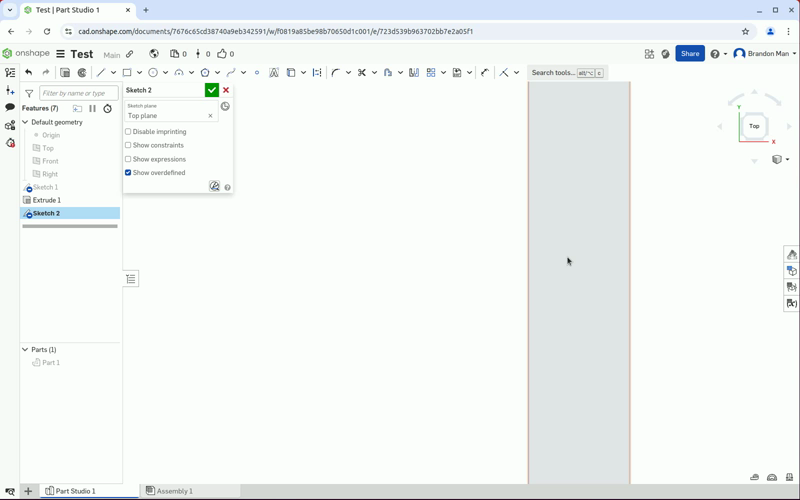
click(567, 256)
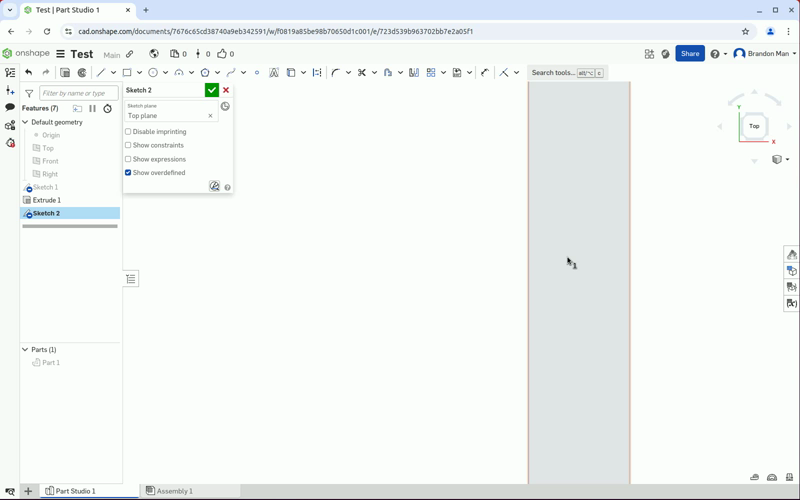
scroll(-6)
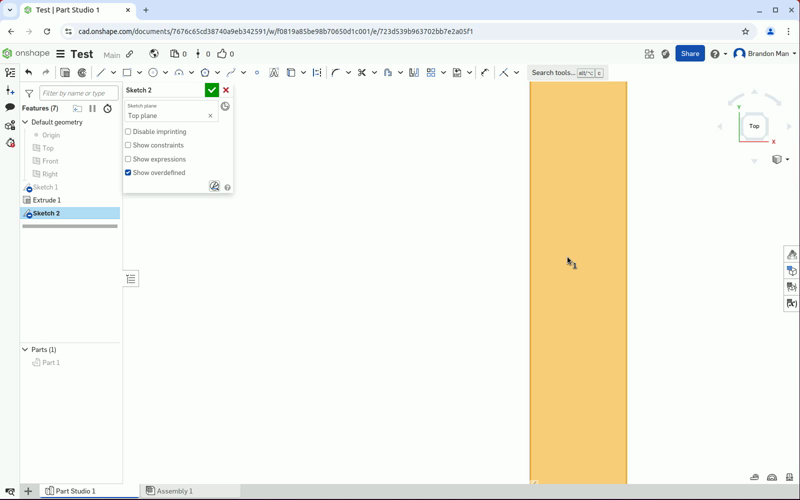
scroll(-6)
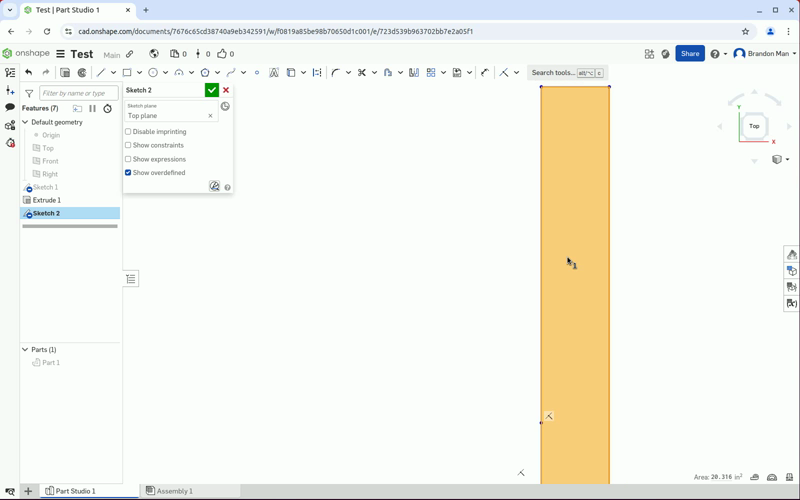
scroll(-6)
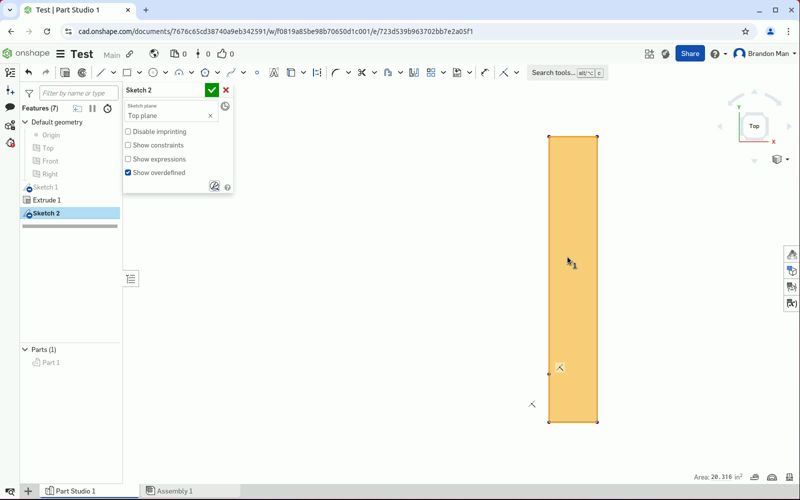
scroll(-6)
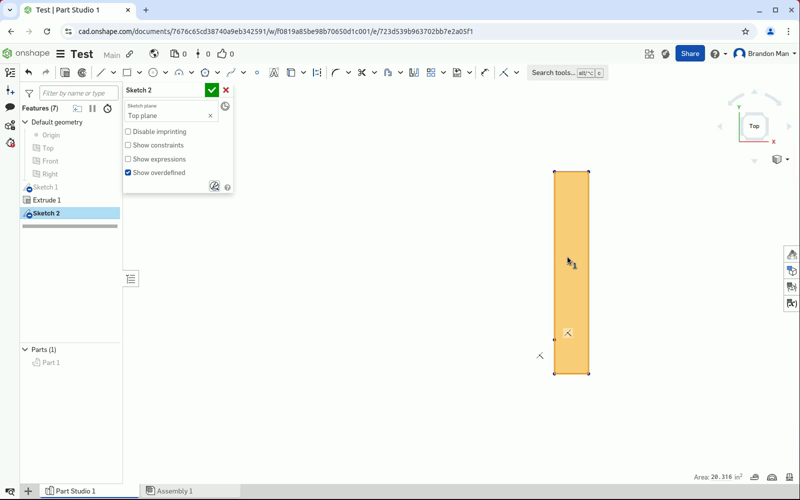
scroll(-6)
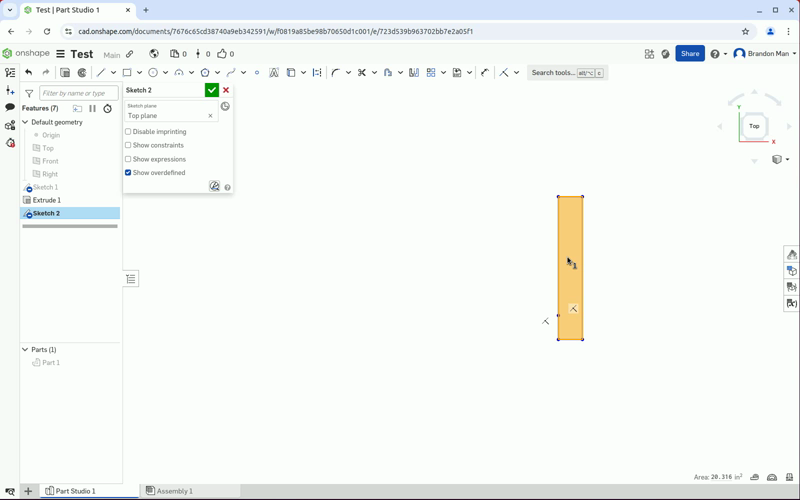
scroll(-6)
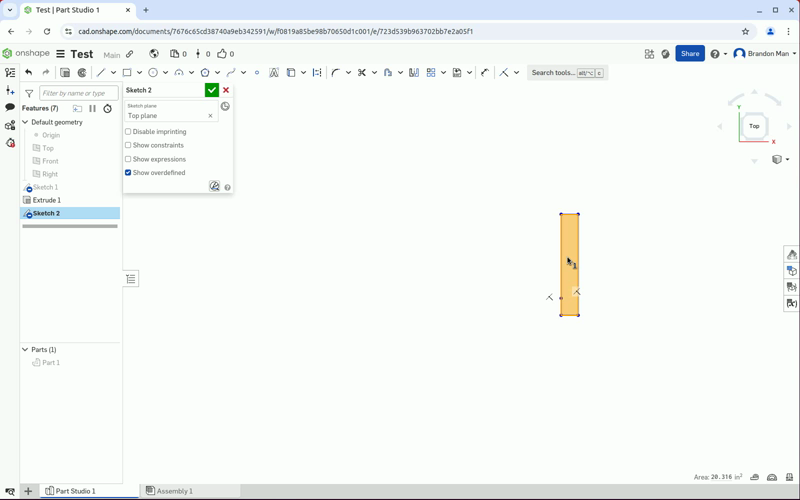
scroll(-6)
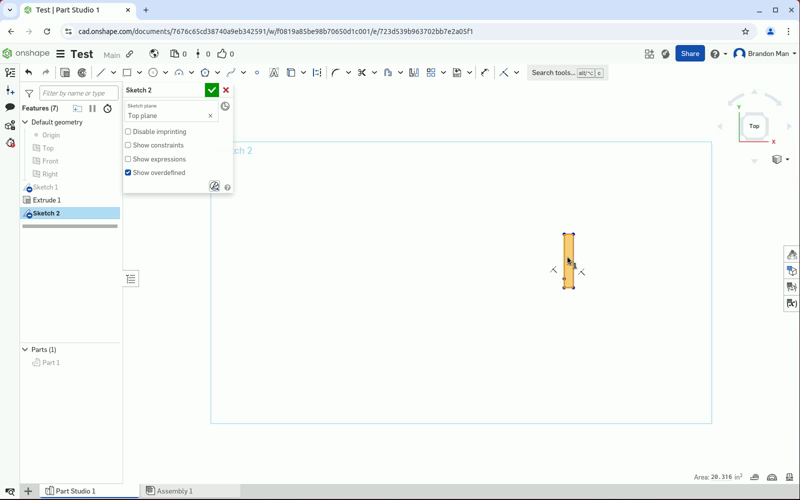
mouse_move(73, 352)
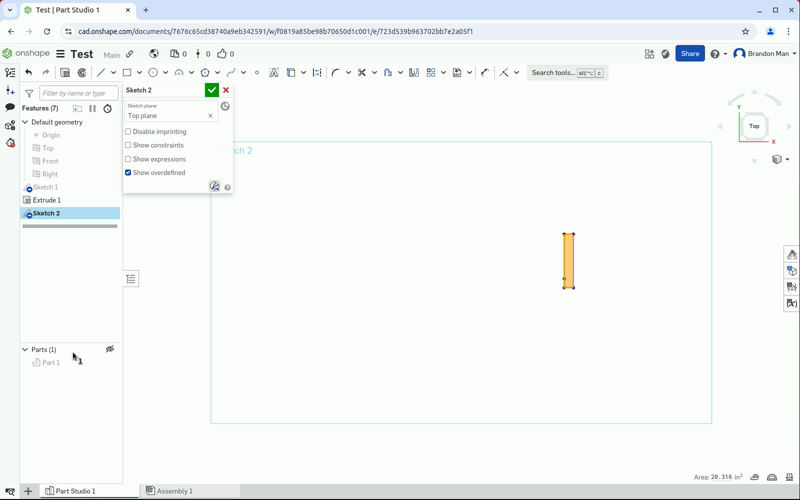
key(shift+y)
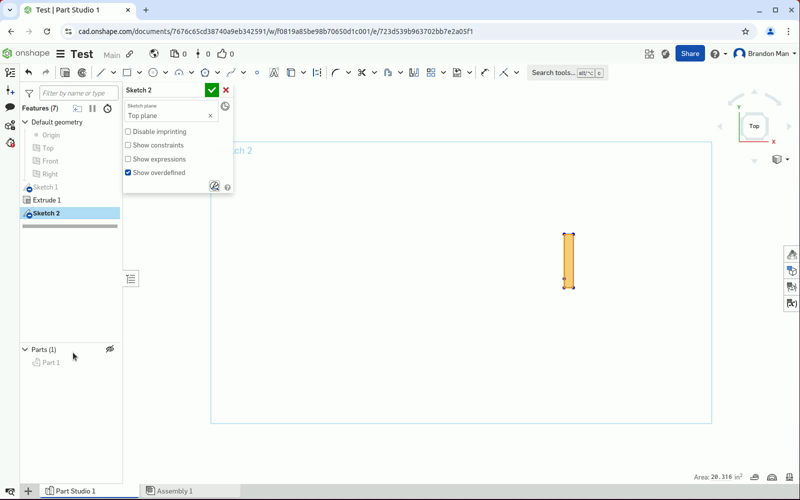
key(shift+e)
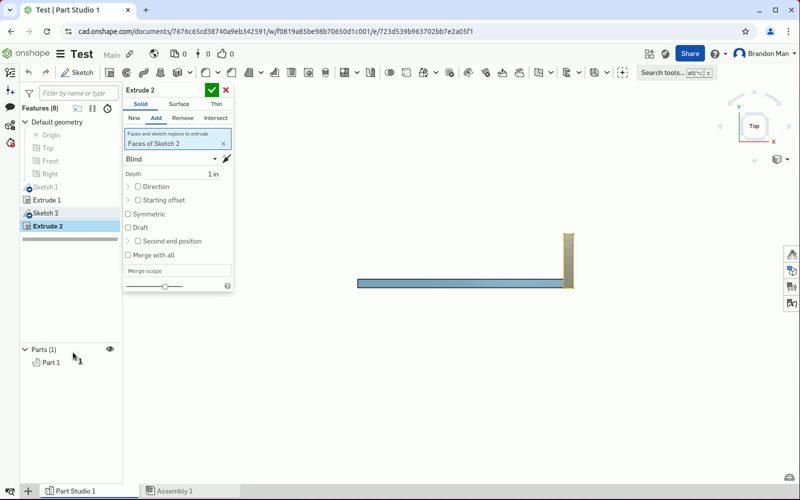
mouse_move(143, 106)
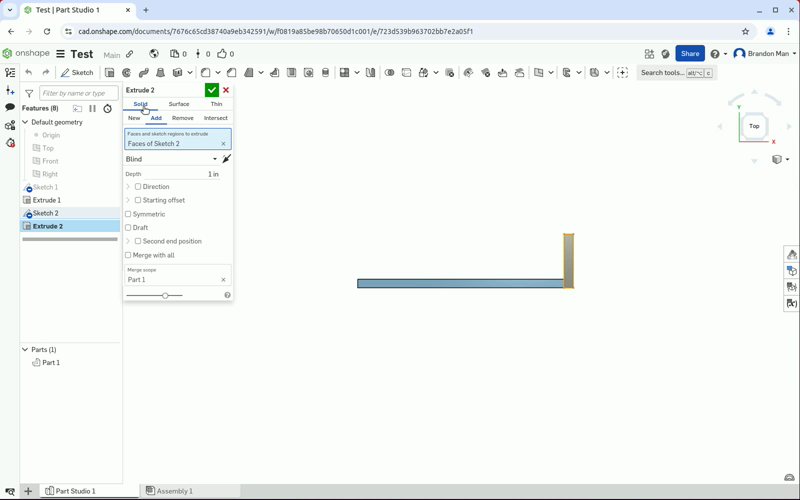
click(143, 106)
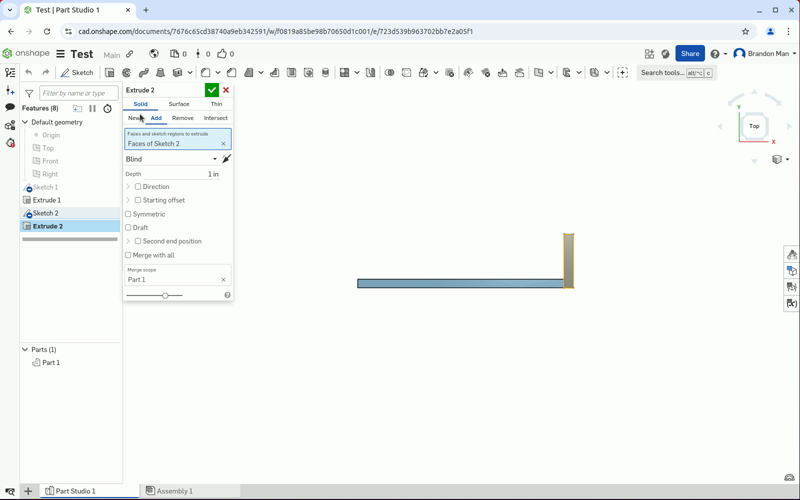
mouse_move(137, 120)
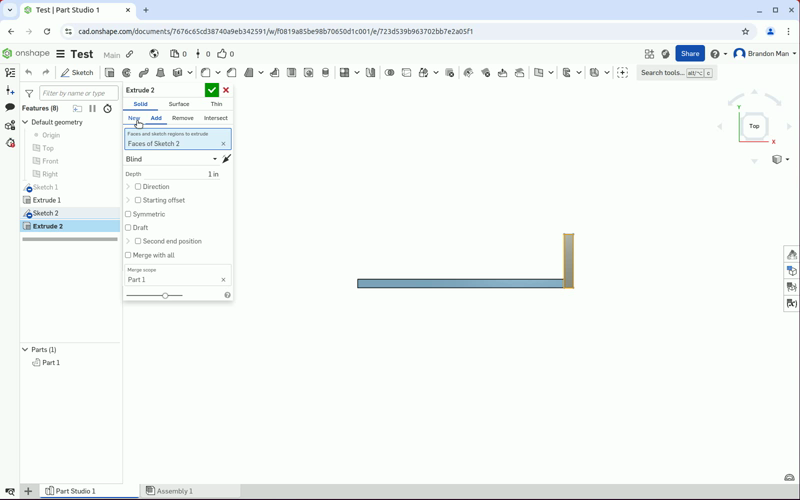
click(137, 120)
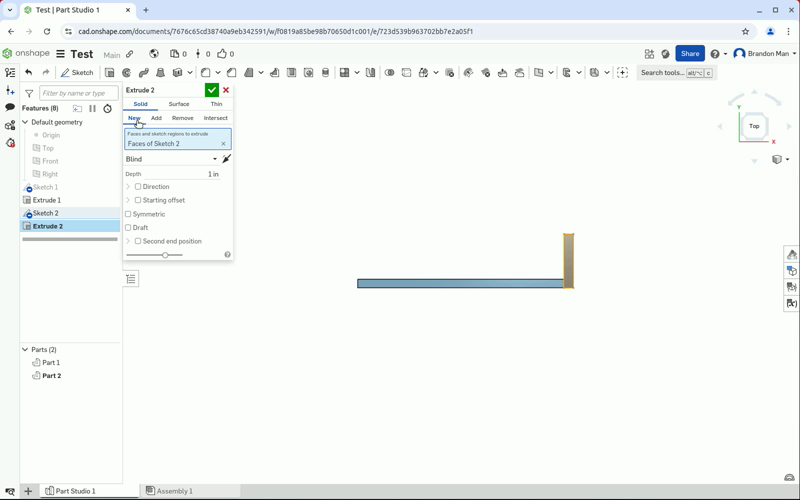
key(tab, 4)
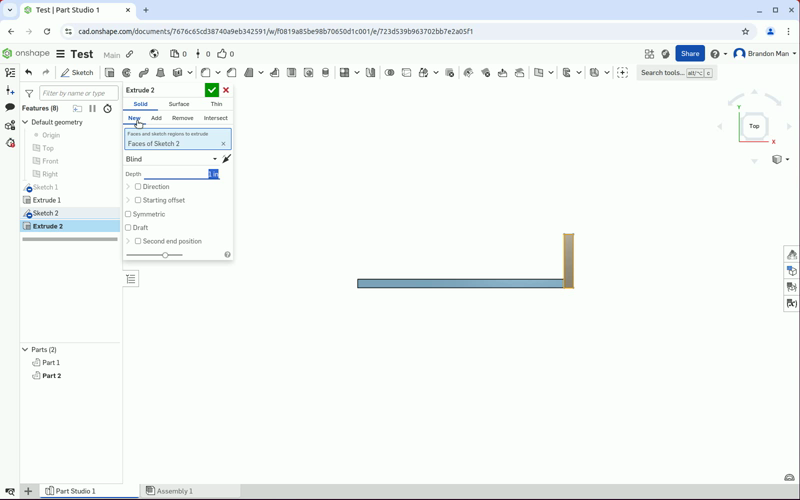
text(9.147)
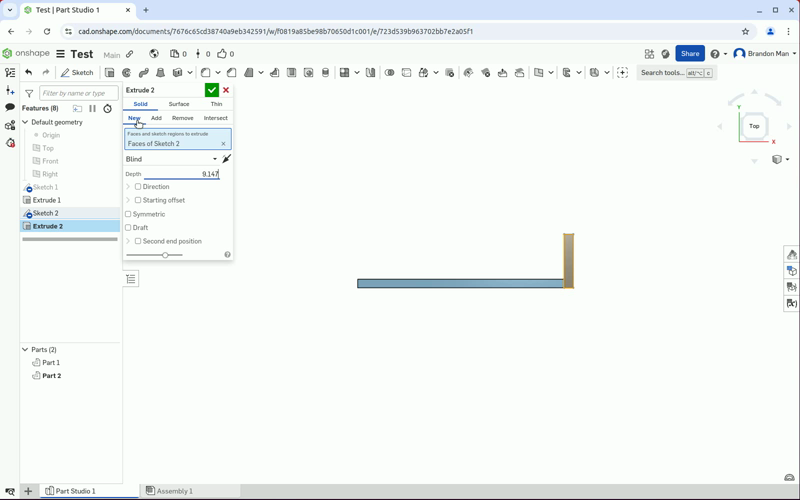
key(enter)
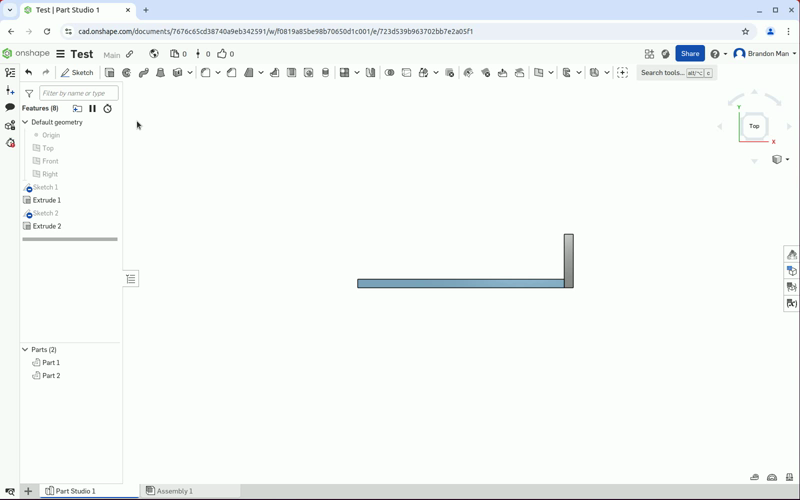
key(shift+h)
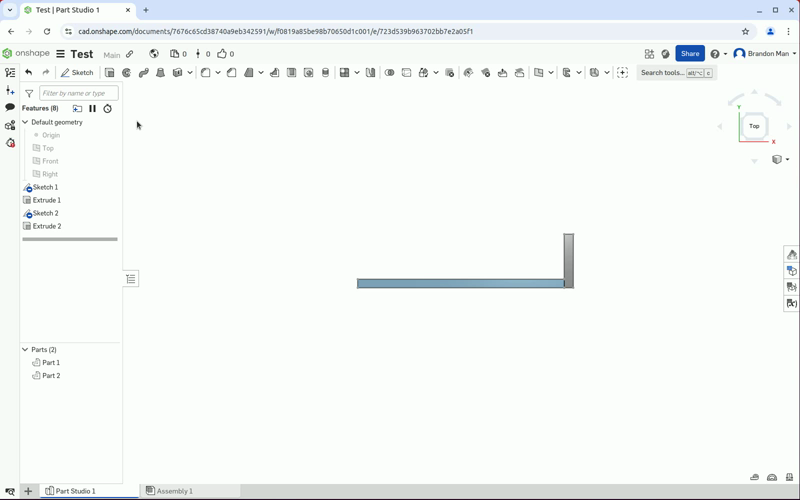
key(shift+h)
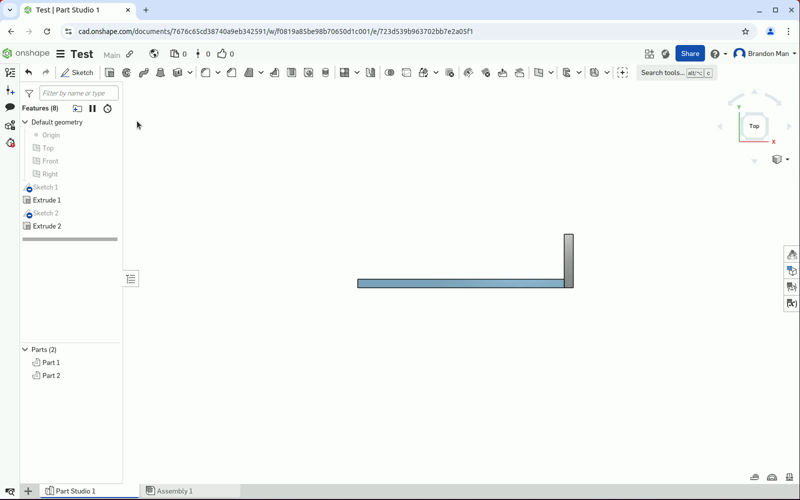
mouse_move(73, 189)
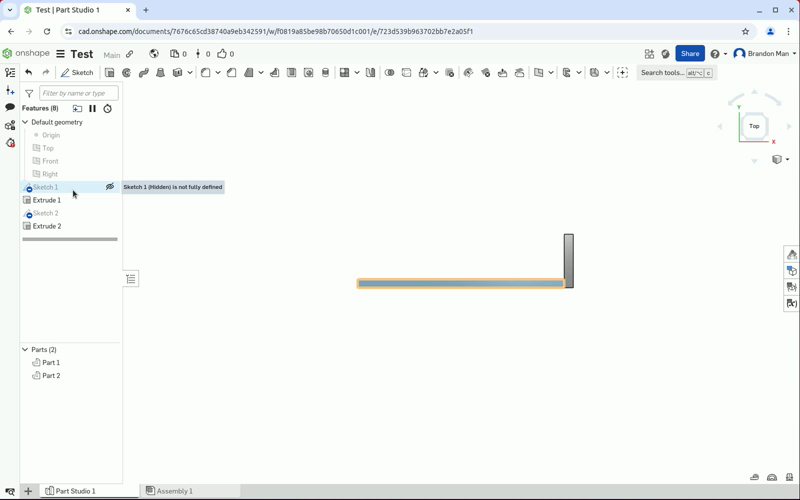
click(73, 189)
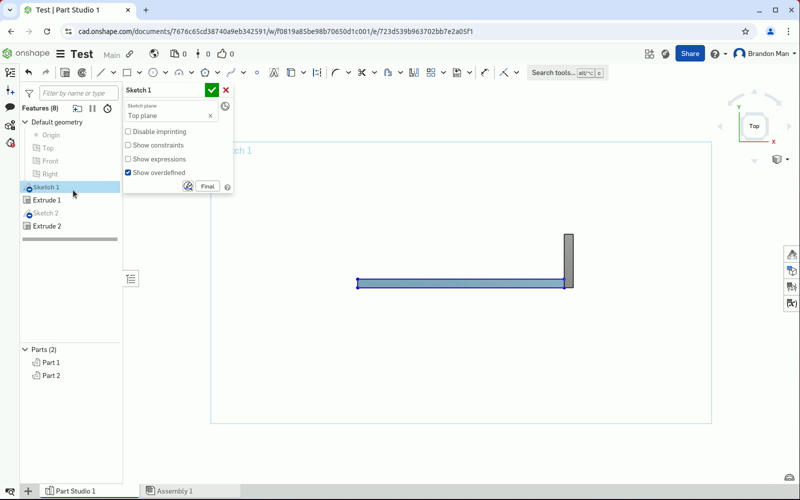
mouse_move(229, 92)
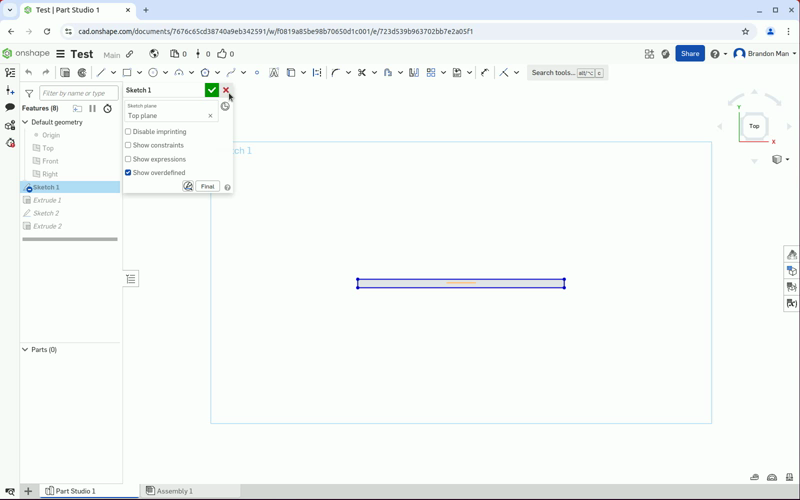
click(229, 92)
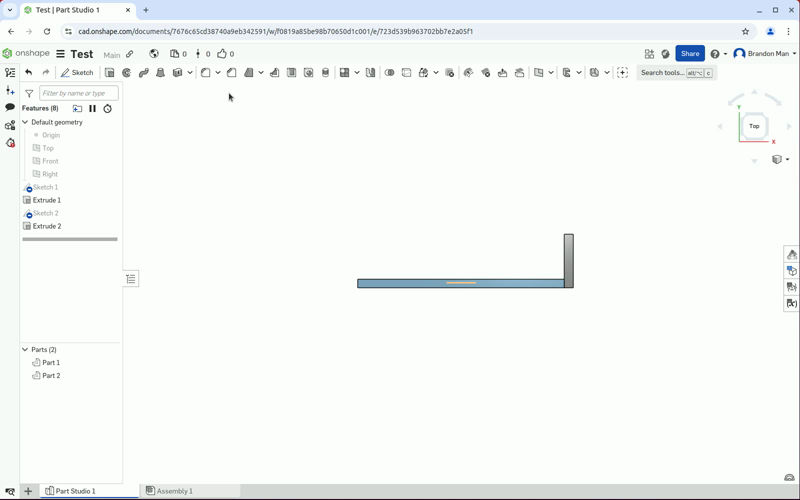
mouse_move(73, 352)
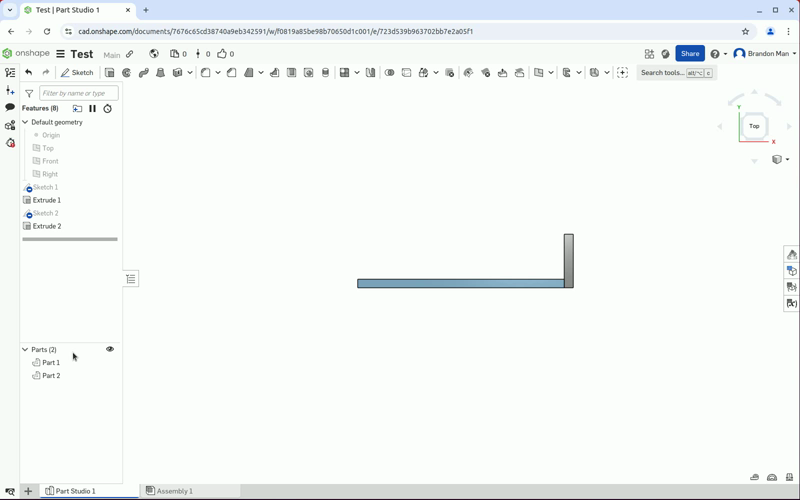
key(y)
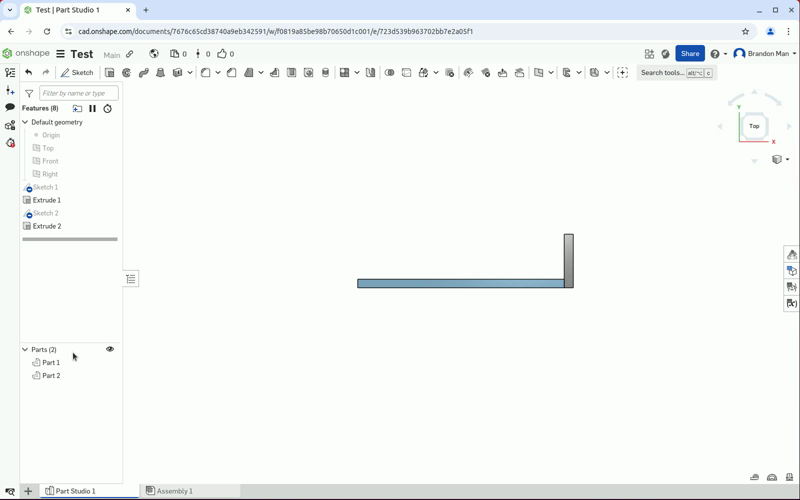
key(shift+p)
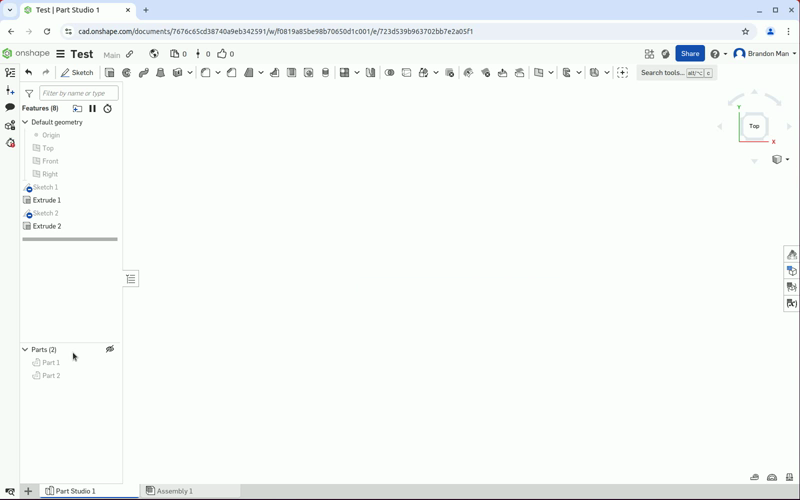
key(space)
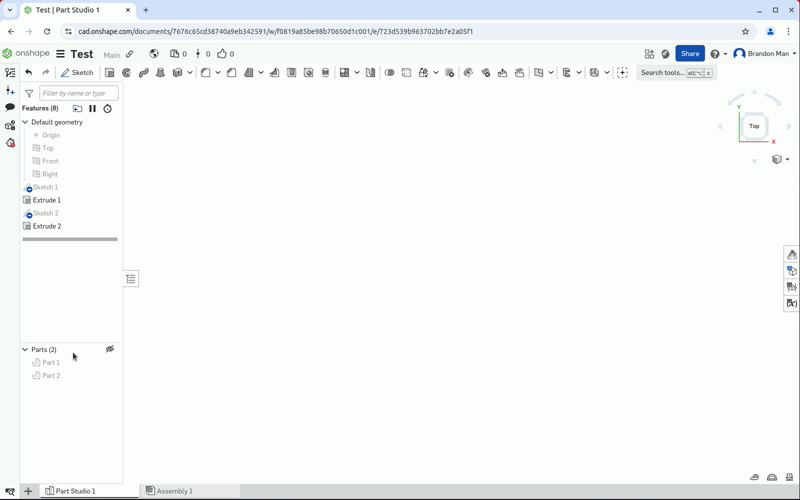
key_down(shift)
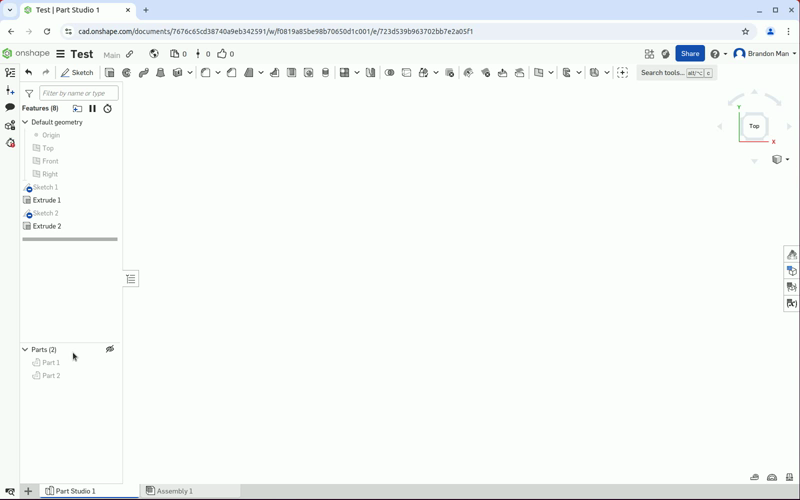
key(up)
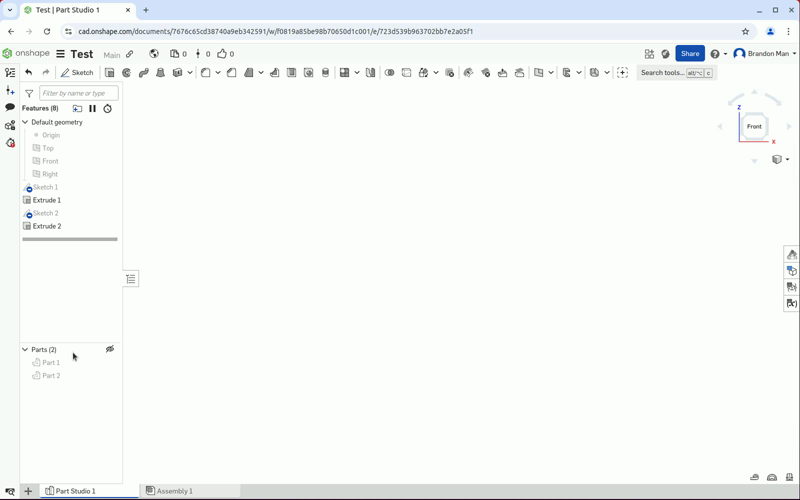
key_up(shift)
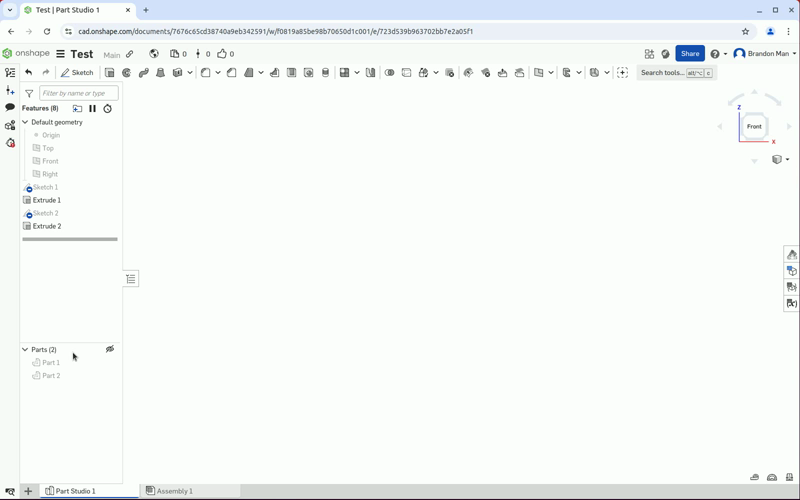
key(space)
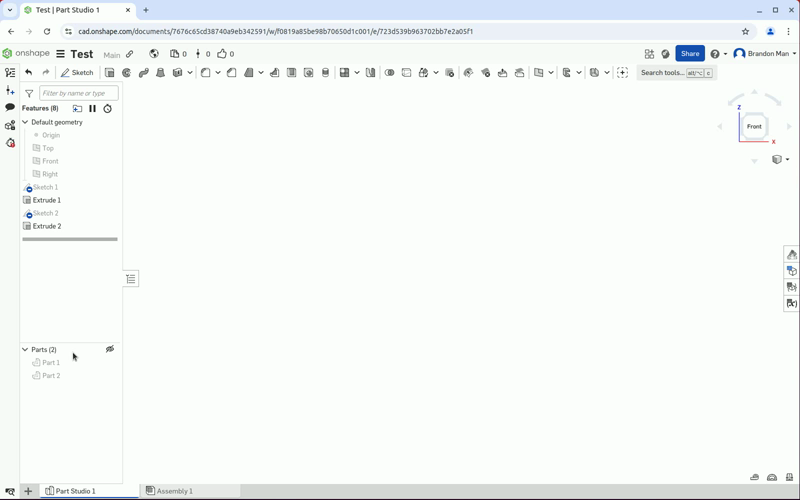
key_down(shift)
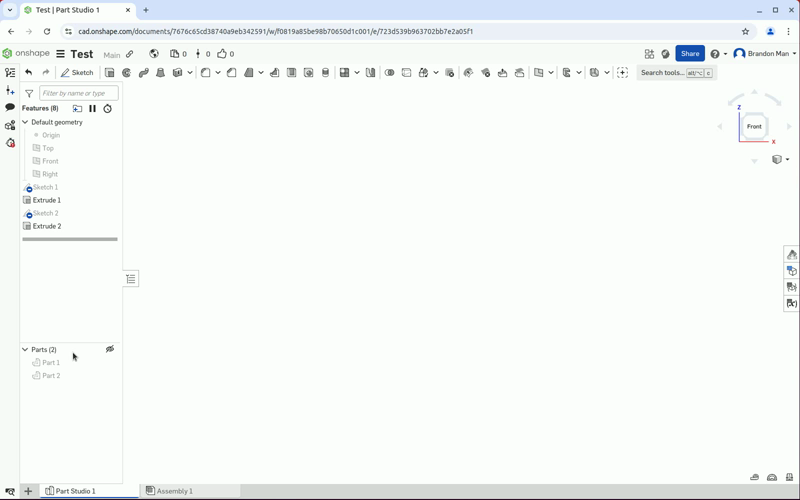
key(left)
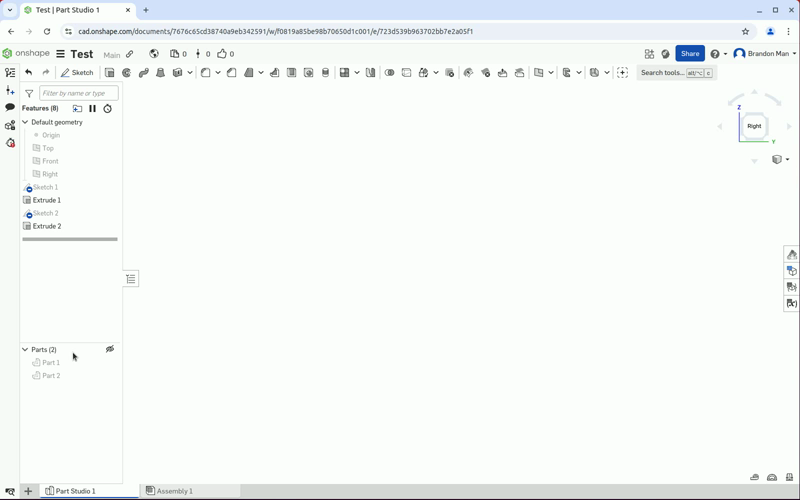
key_up(shift)
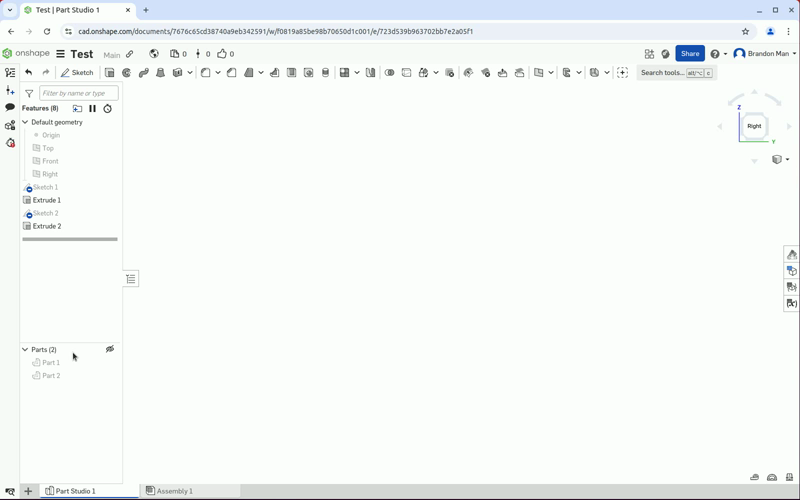
mouse_move(73, 352)
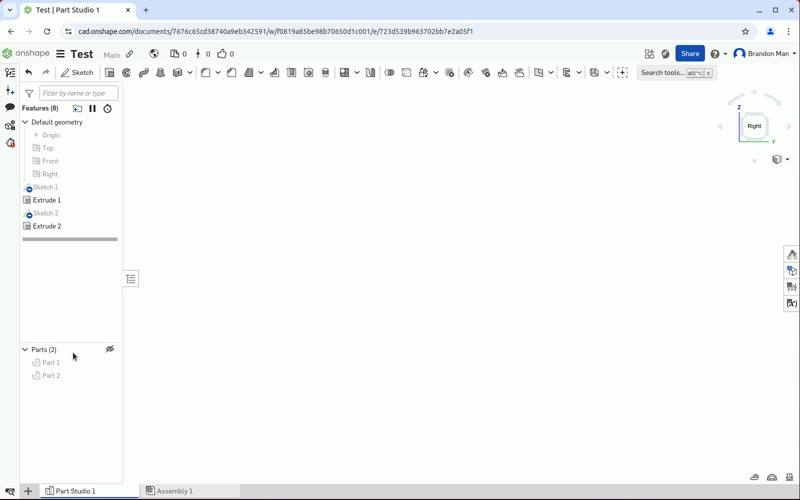
key(shift+y)
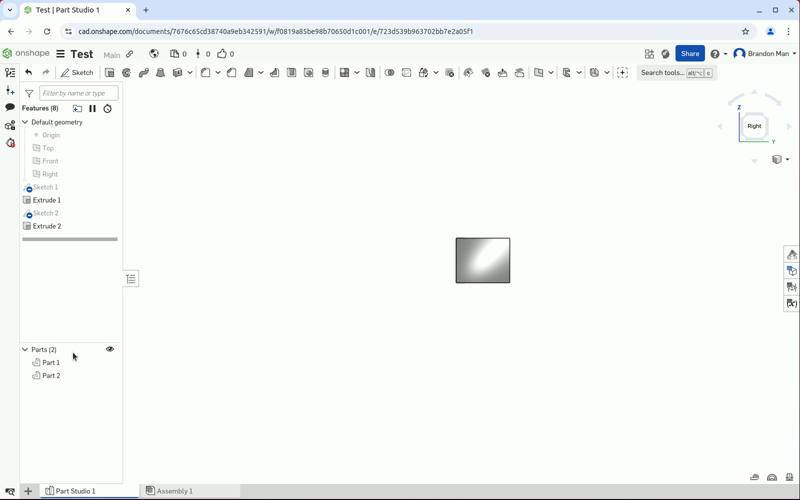
mouse_move(541, 75)
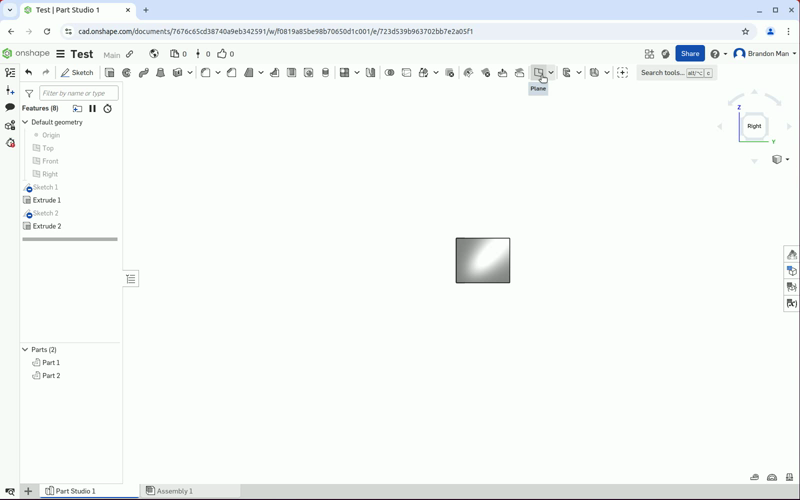
click(541, 75)
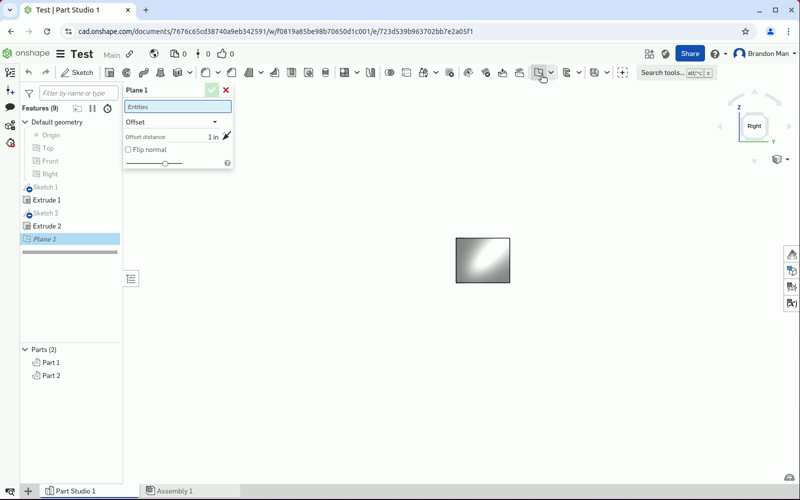
mouse_move(73, 176)
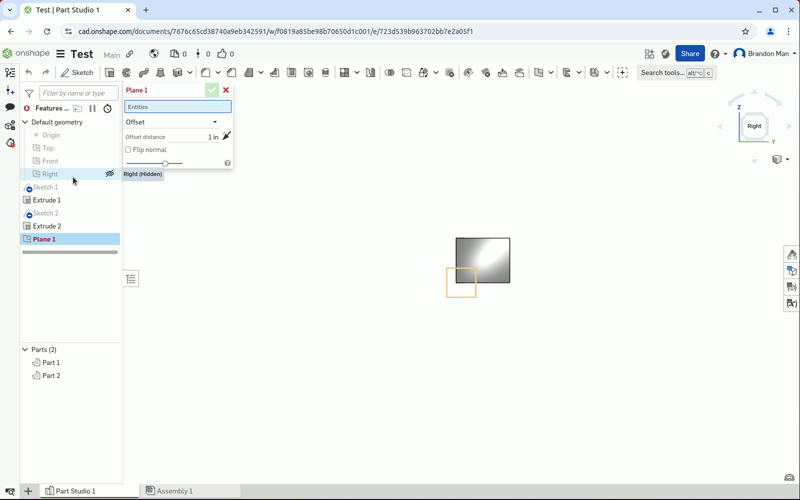
click(73, 176)
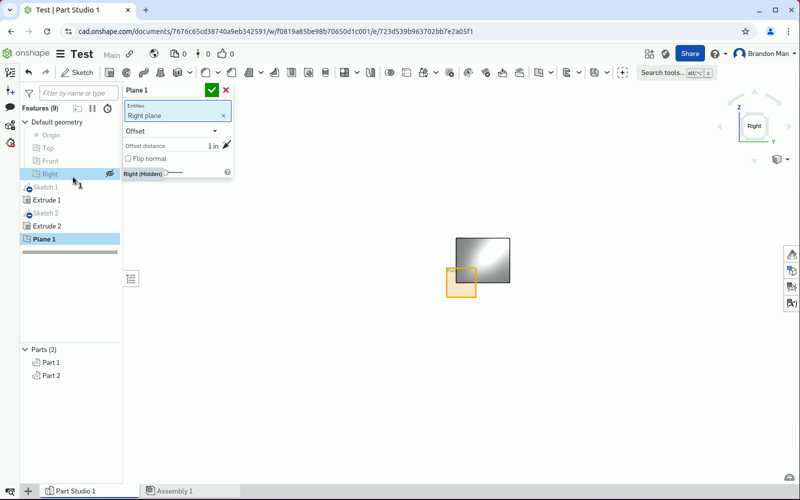
key(tab, 2)
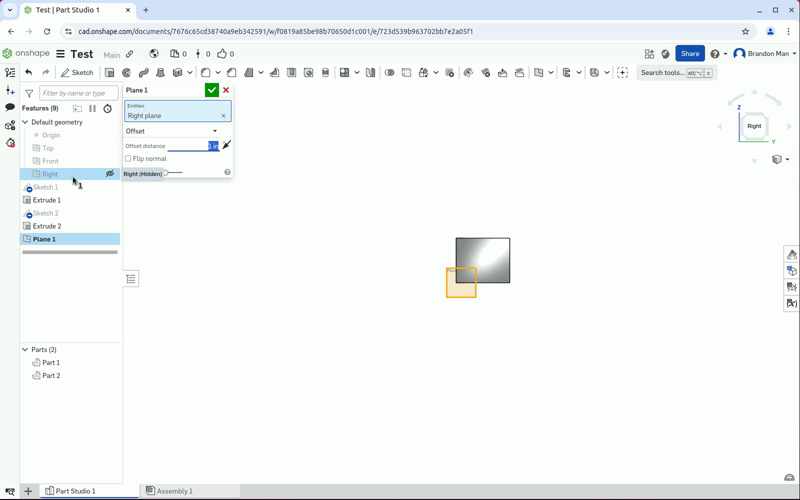
text(21.198)
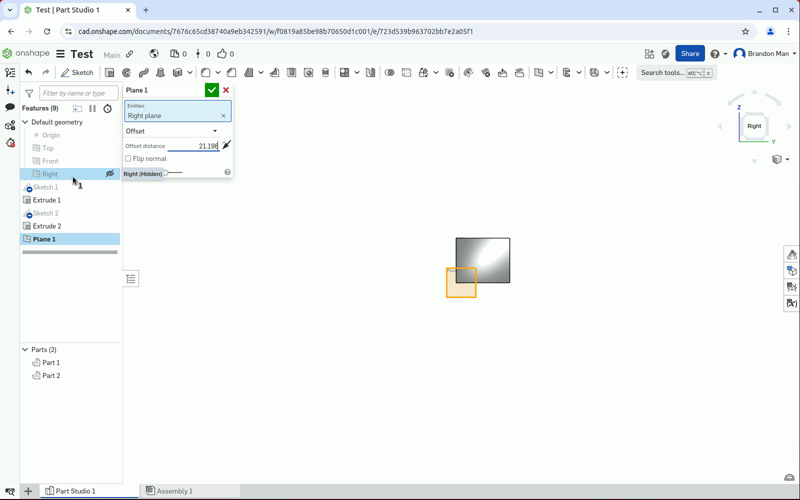
key(enter, 2)
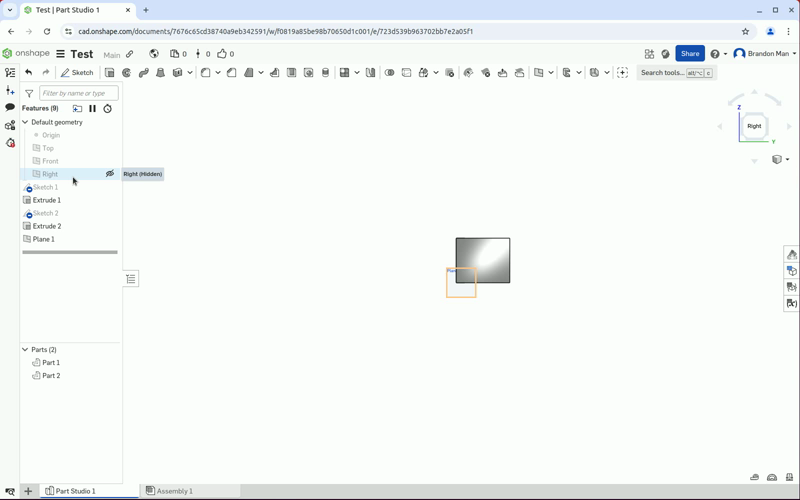
key(shift+s)
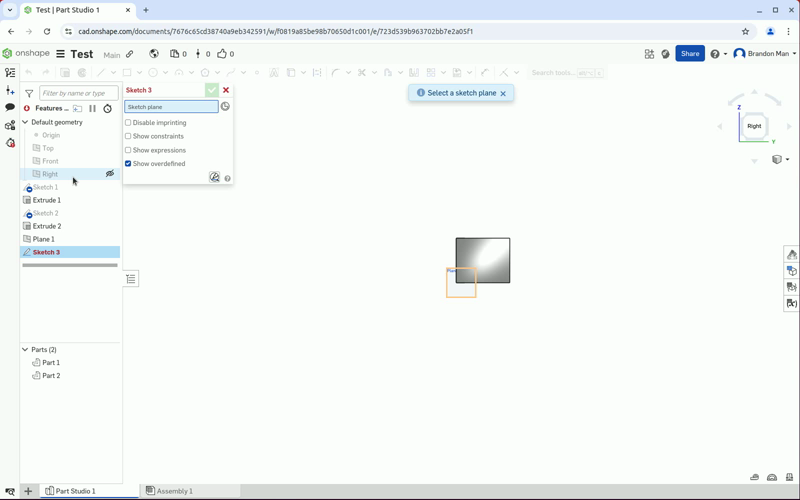
mouse_move(73, 241)
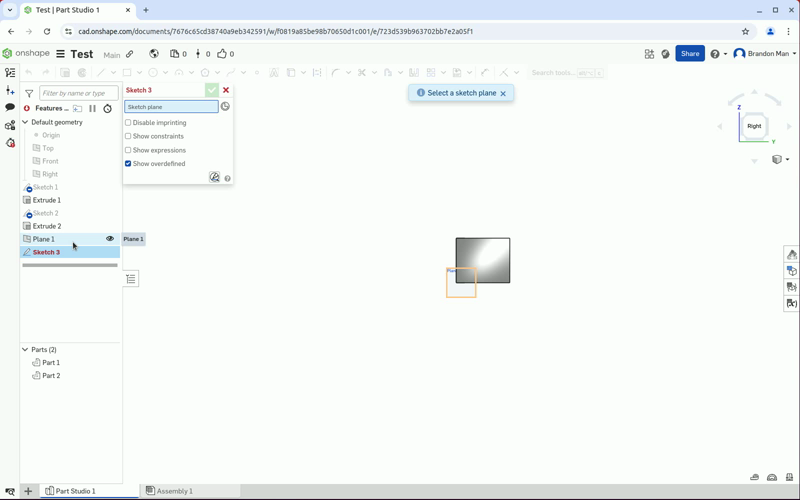
click(73, 241)
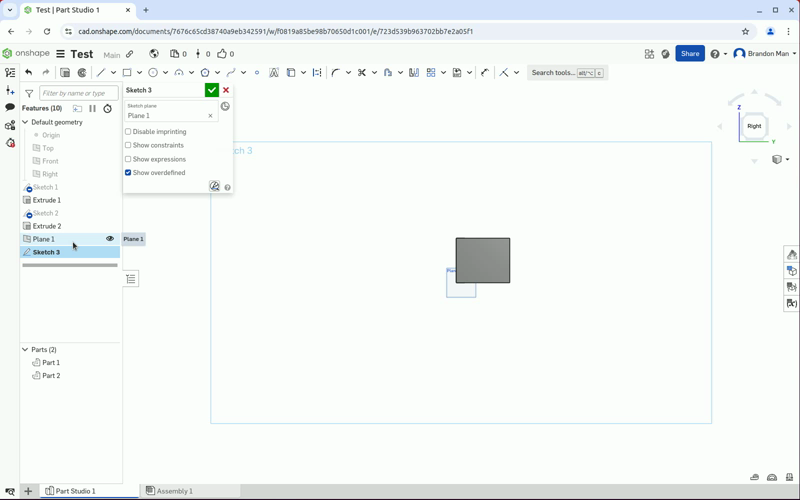
mouse_move(73, 352)
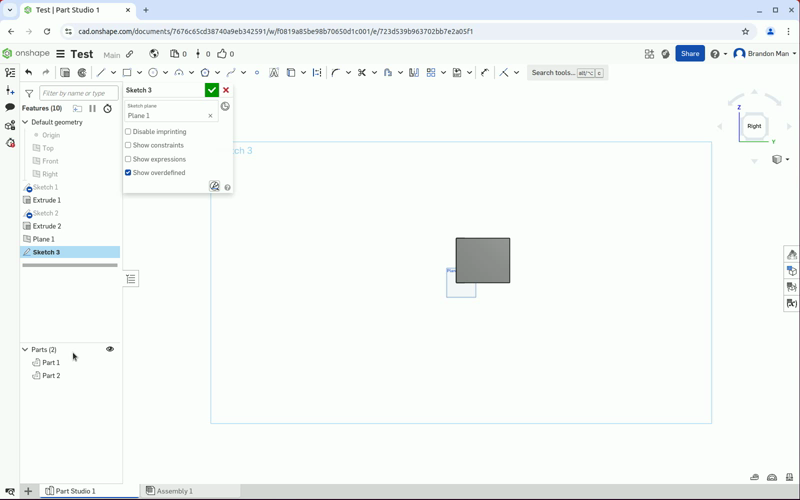
key(y)
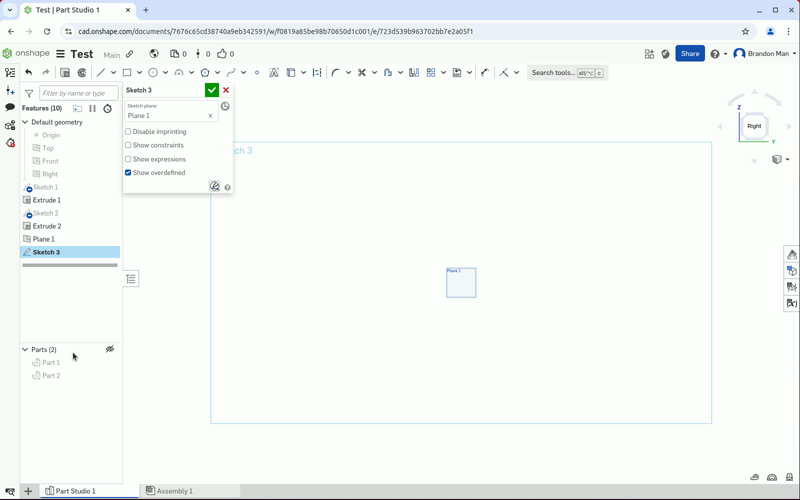
key(c)
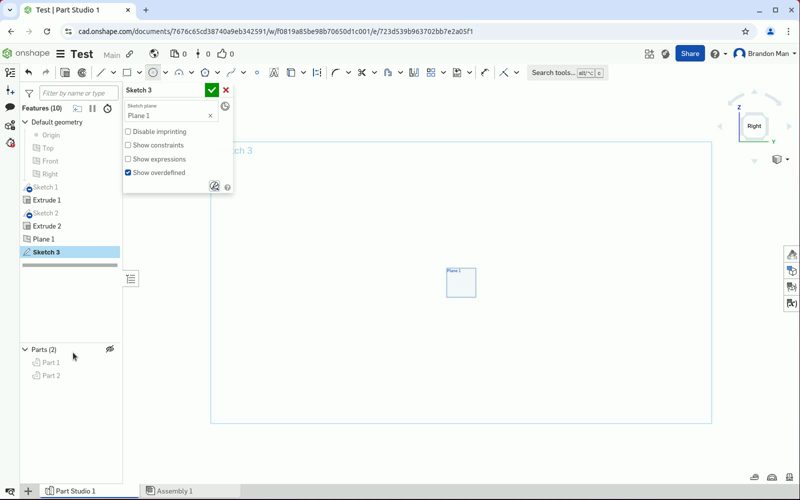
key_down(shift)
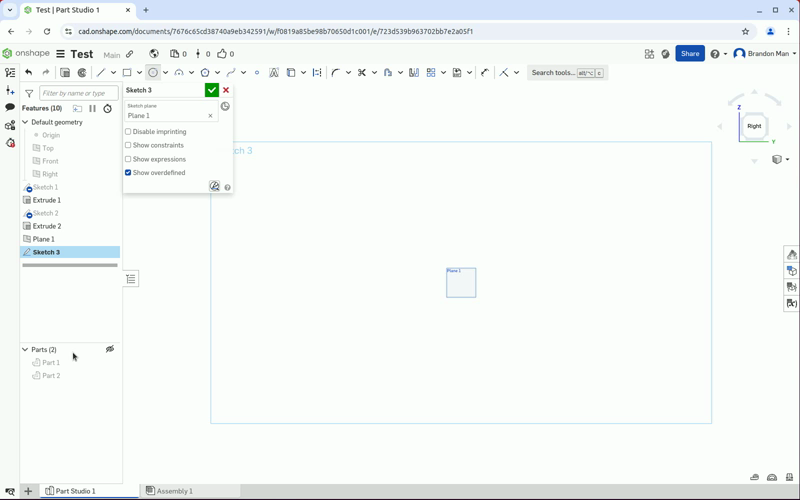
mouse_move(488, 260)
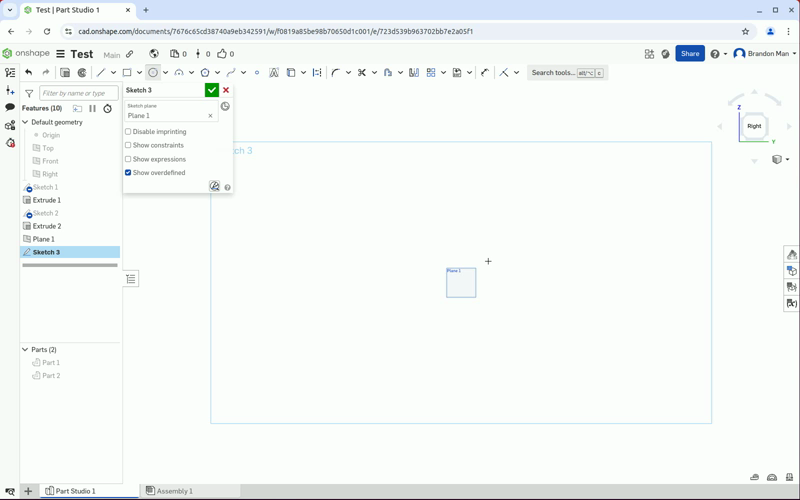
click(488, 260)
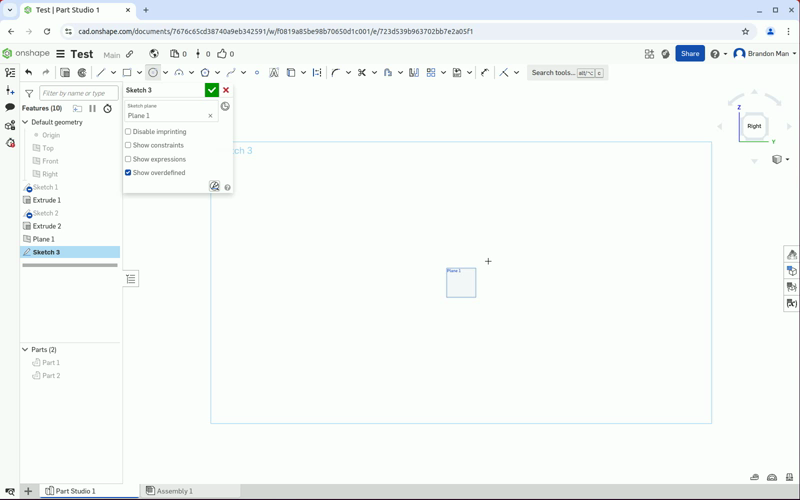
key_up(shift)
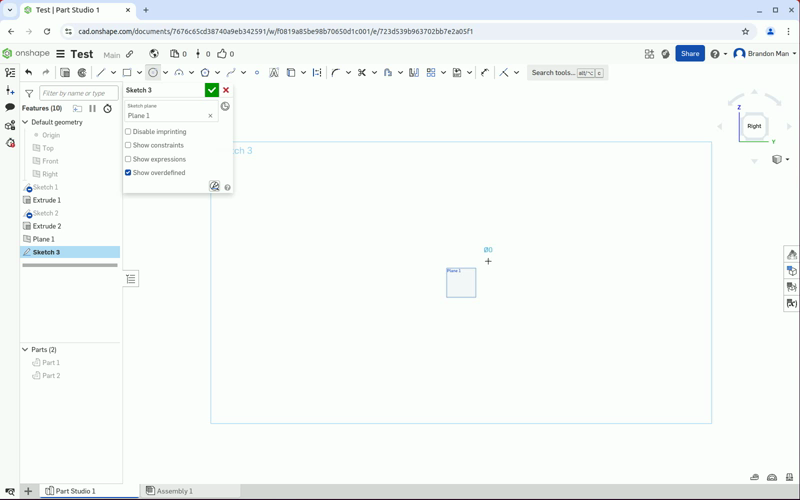
mouse_move(493, 260)
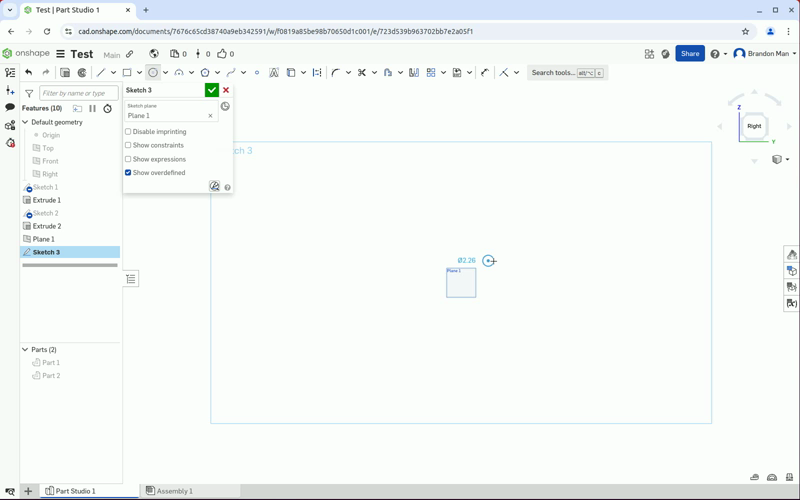
click(493, 260)
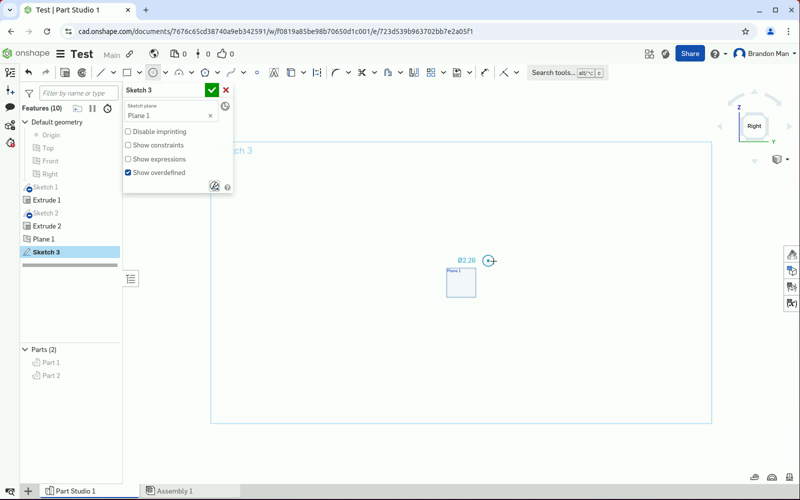
key(esc)
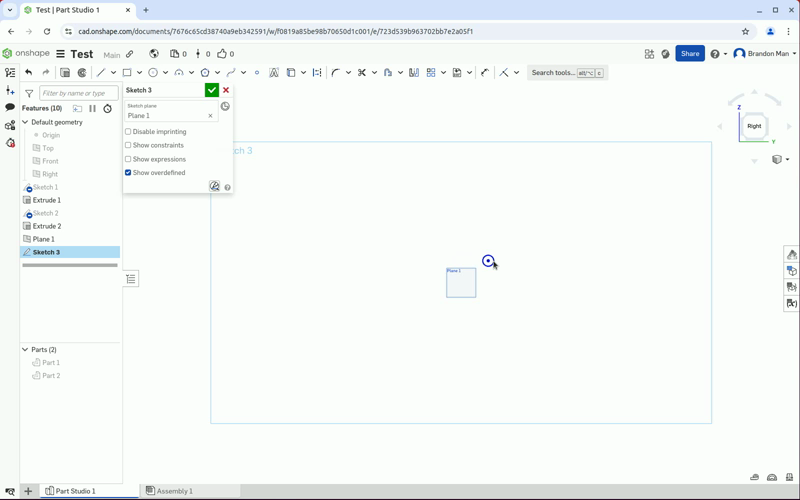
mouse_move(486, 257)
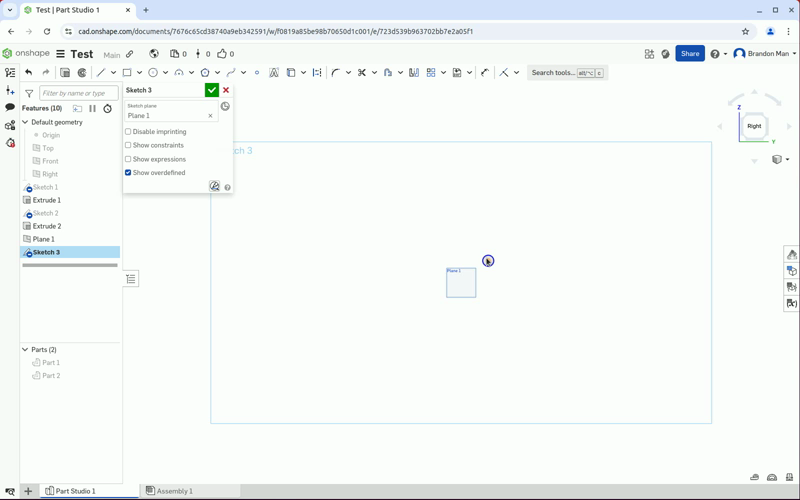
scroll(6)
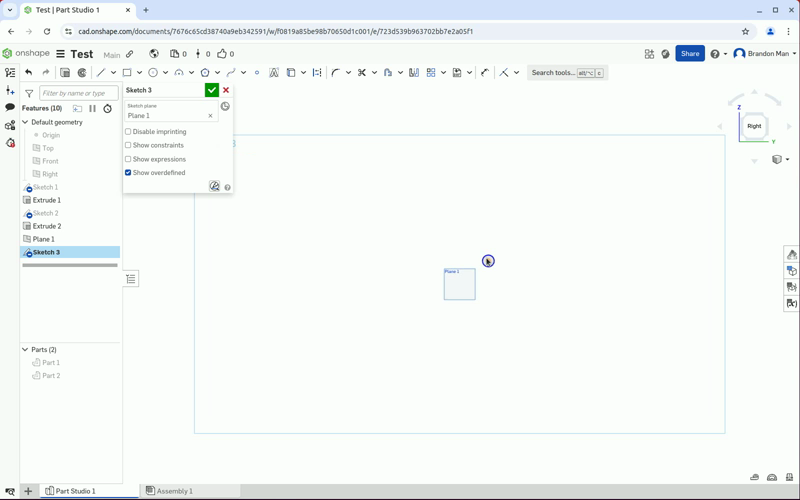
scroll(6)
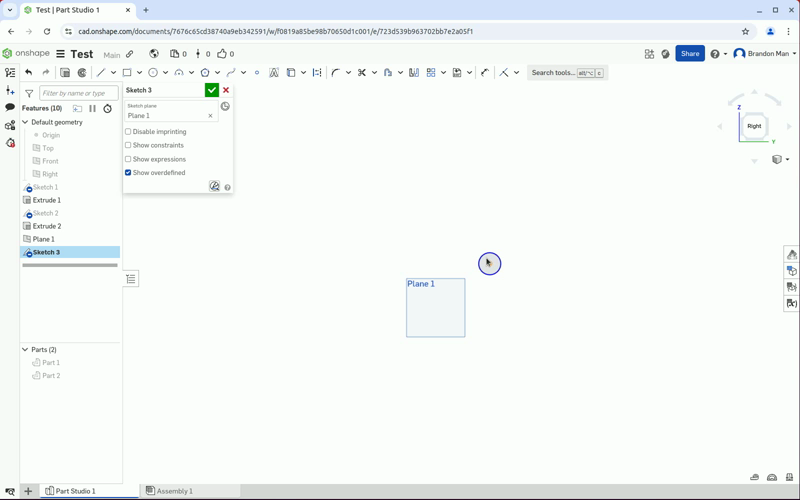
scroll(6)
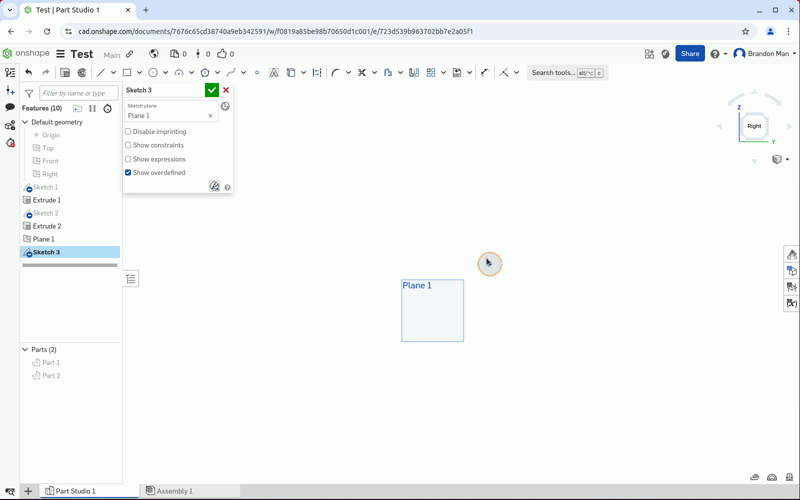
scroll(6)
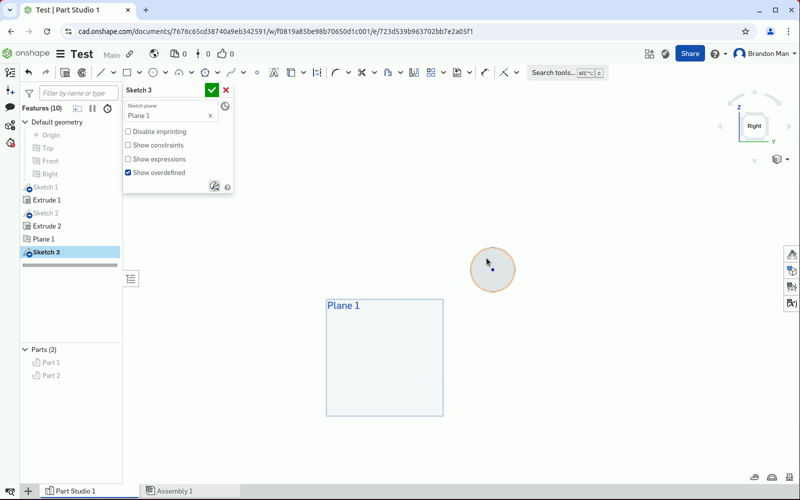
scroll(6)
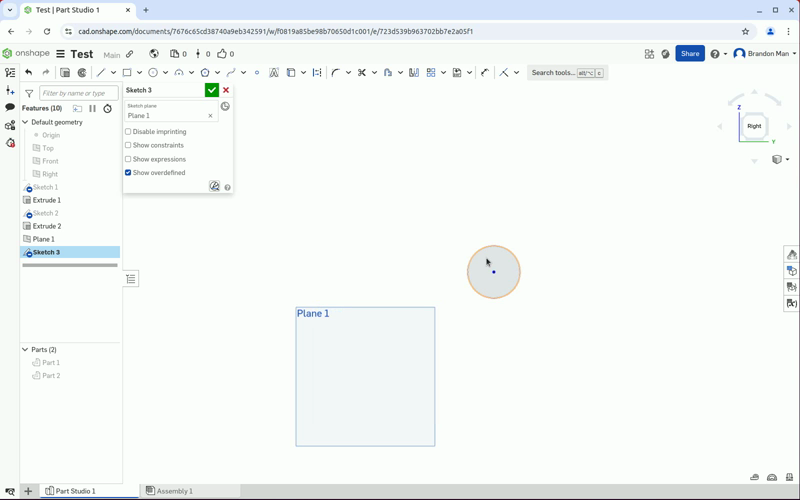
scroll(6)
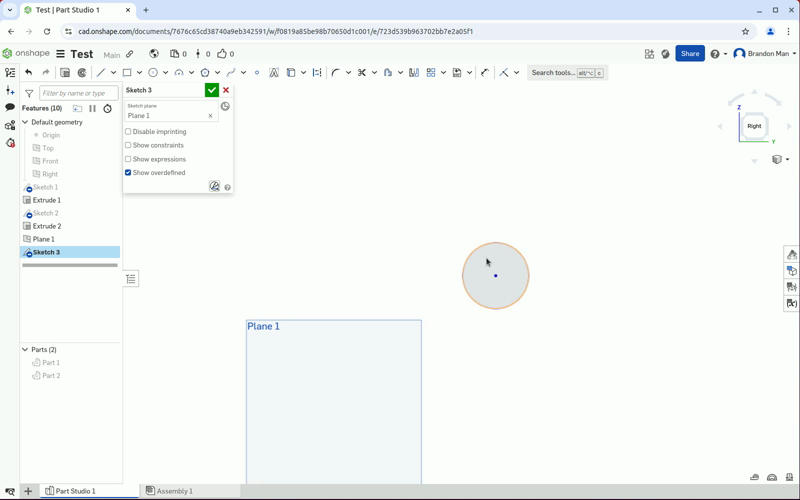
scroll(6)
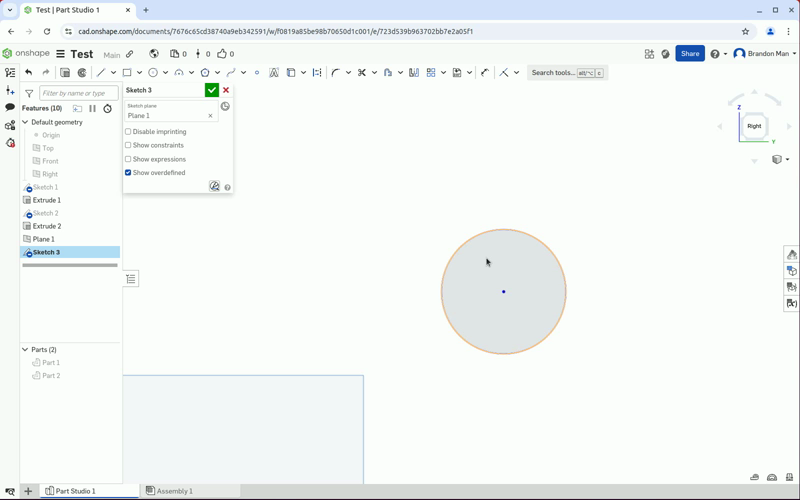
click(486, 257)
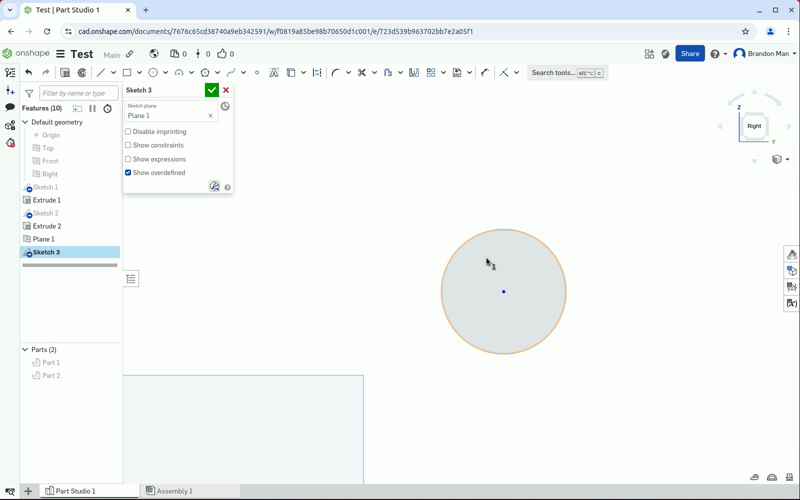
scroll(-6)
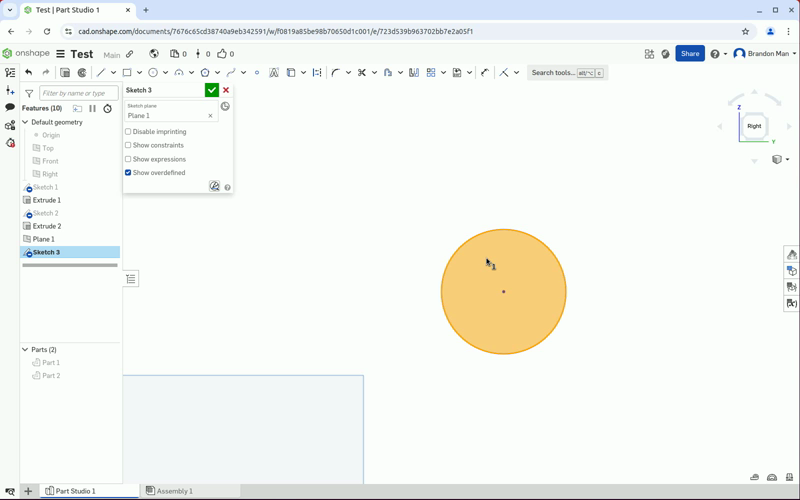
scroll(-6)
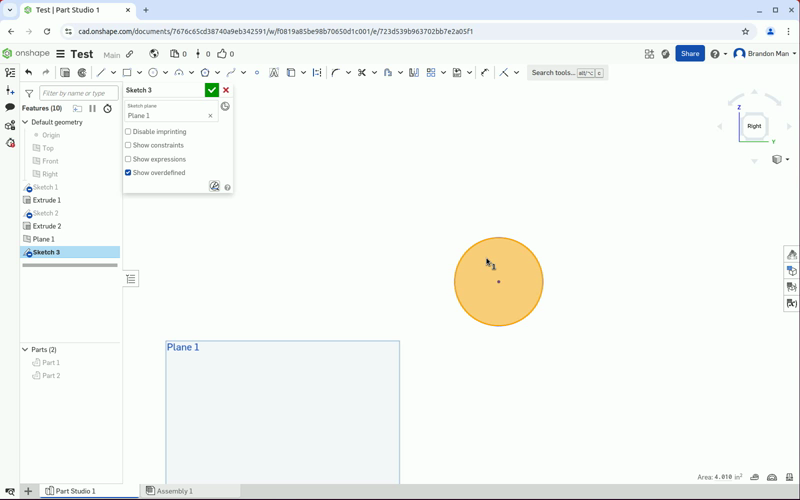
scroll(-6)
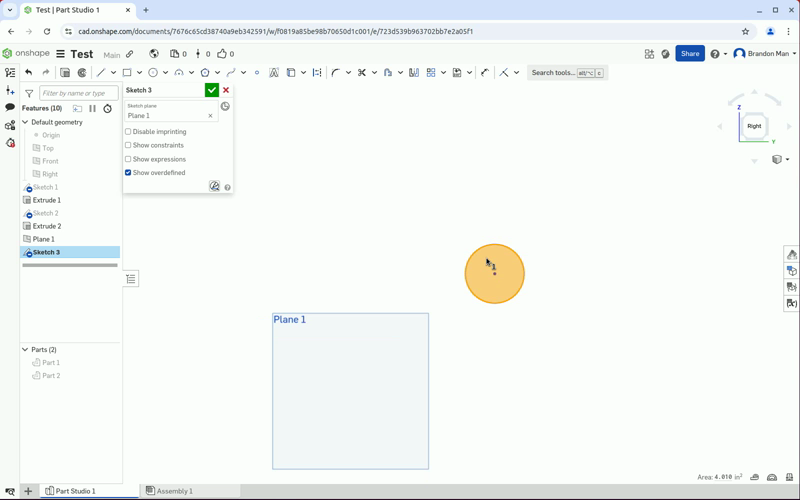
scroll(-6)
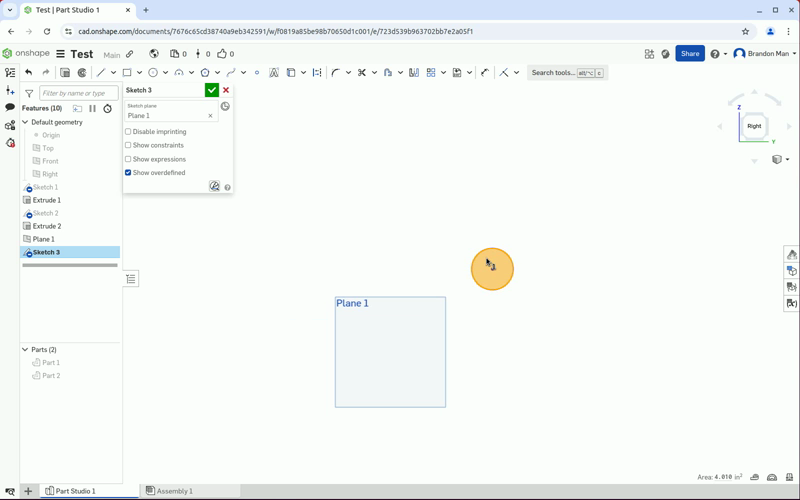
scroll(-6)
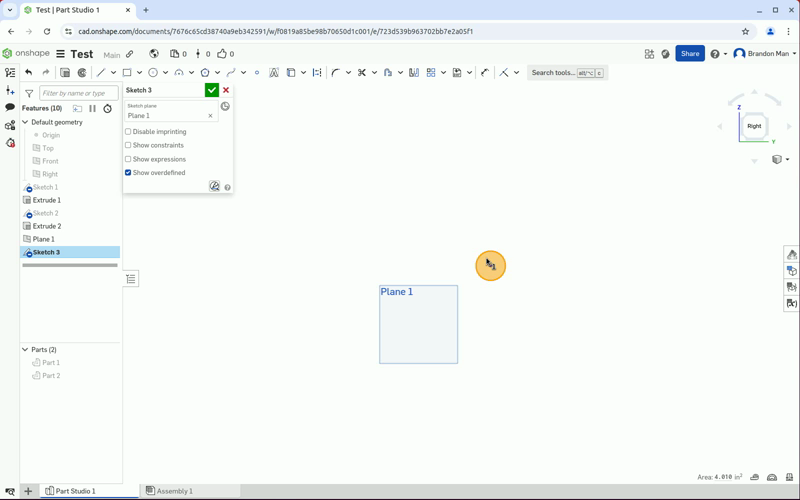
scroll(-6)
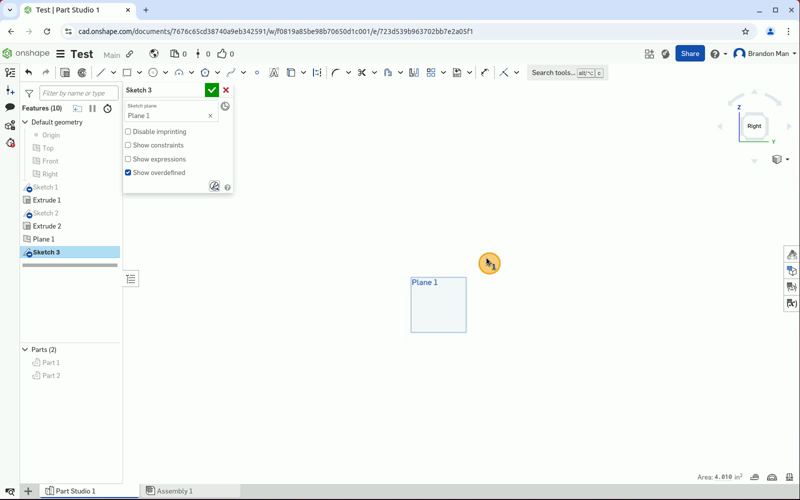
scroll(-6)
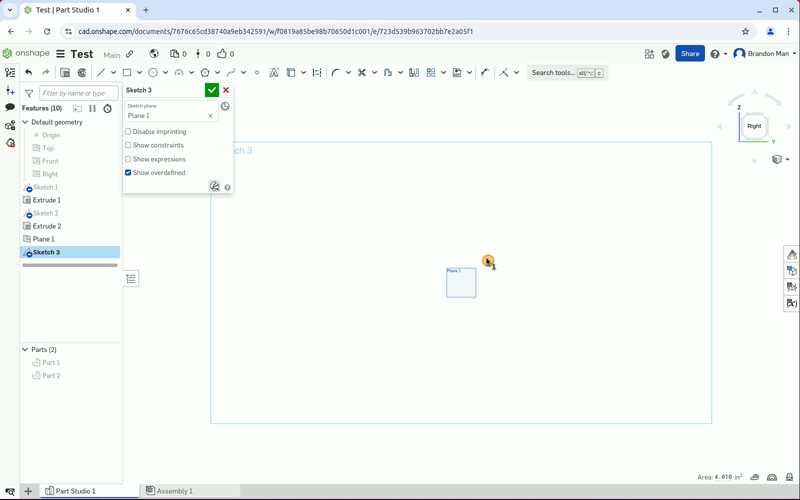
mouse_move(73, 352)
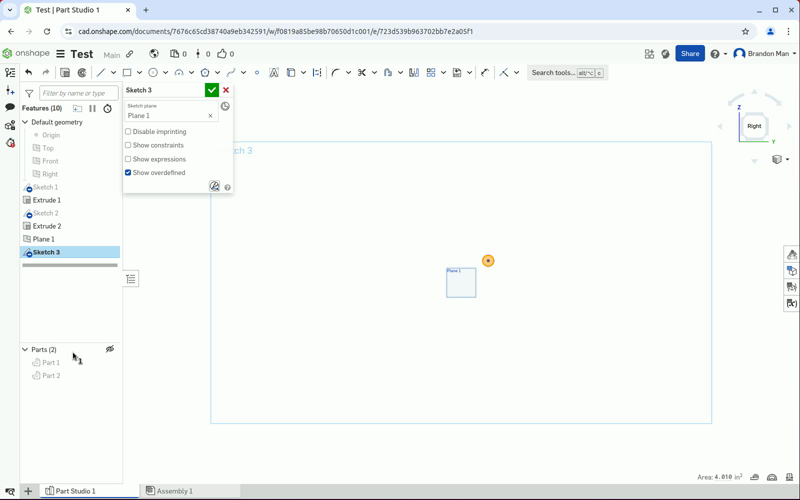
key(shift+y)
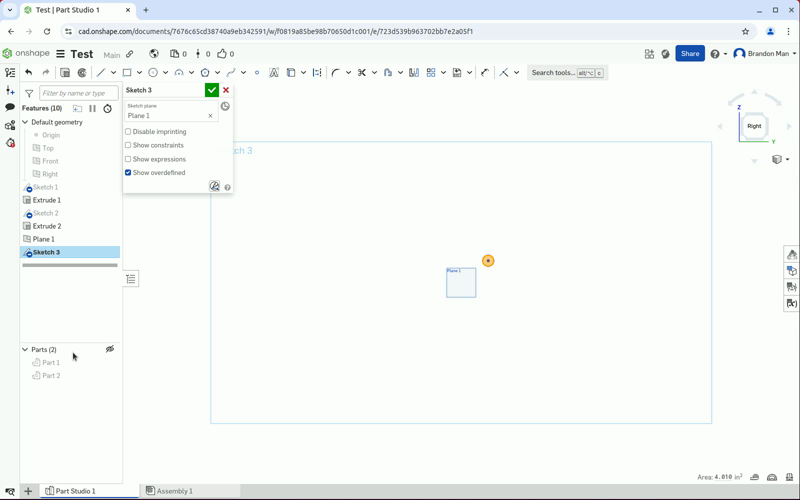
key(shift+e)
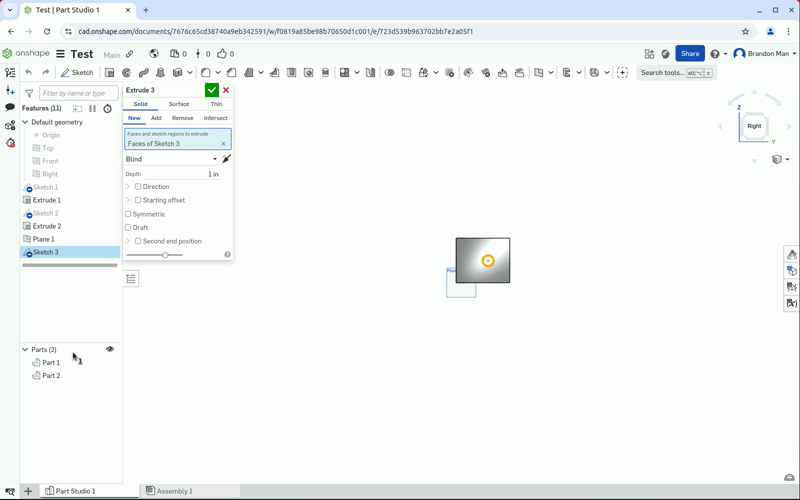
mouse_move(143, 106)
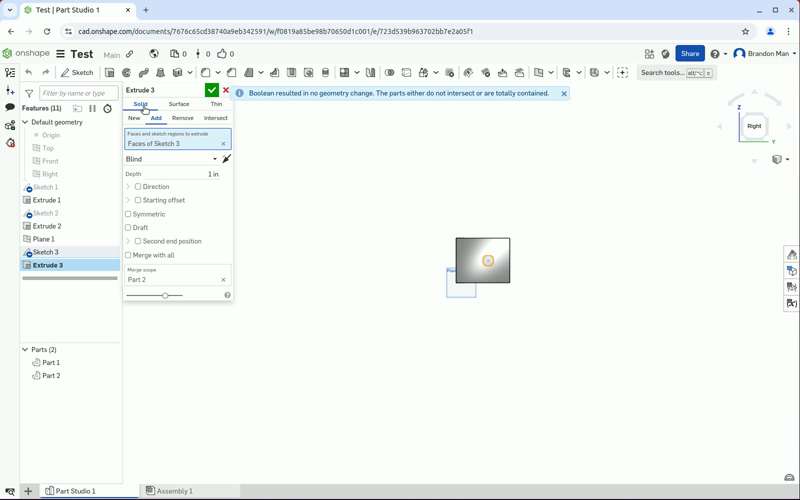
click(143, 106)
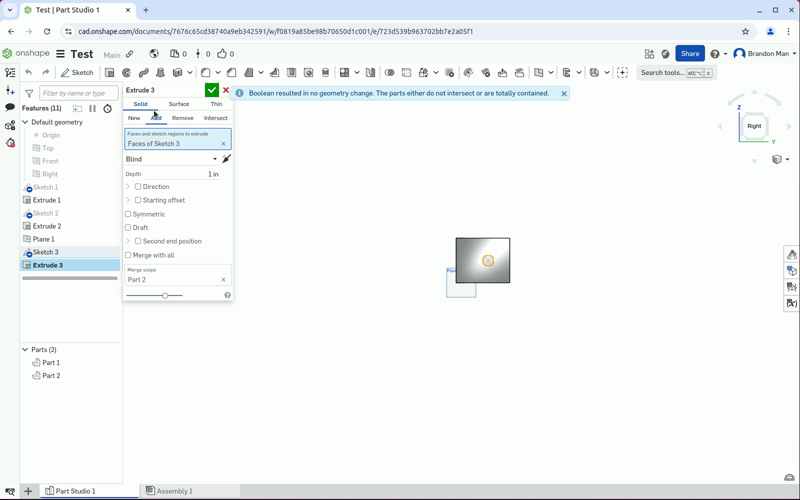
mouse_move(186, 120)
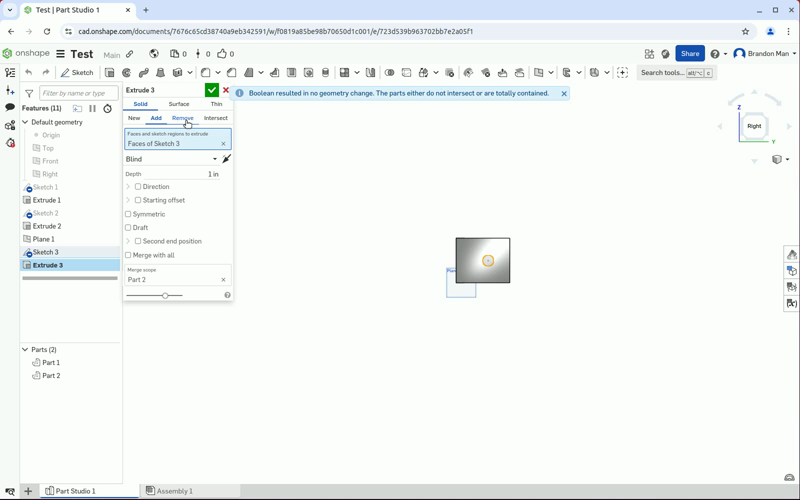
click(186, 120)
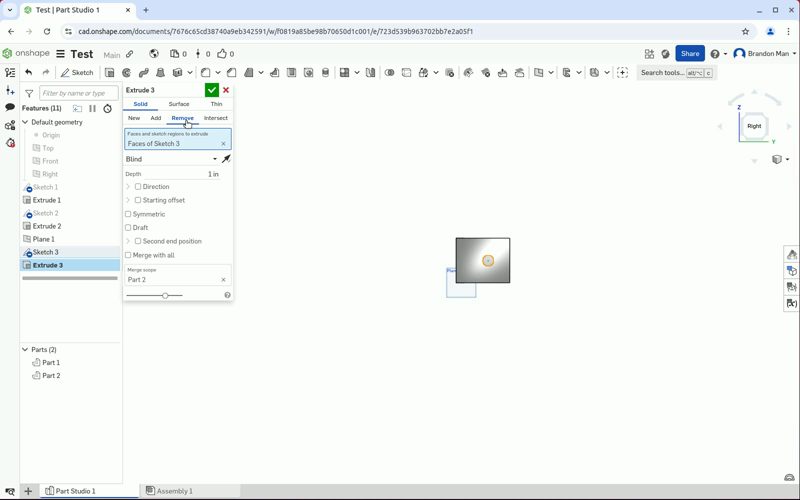
key(tab, 4)
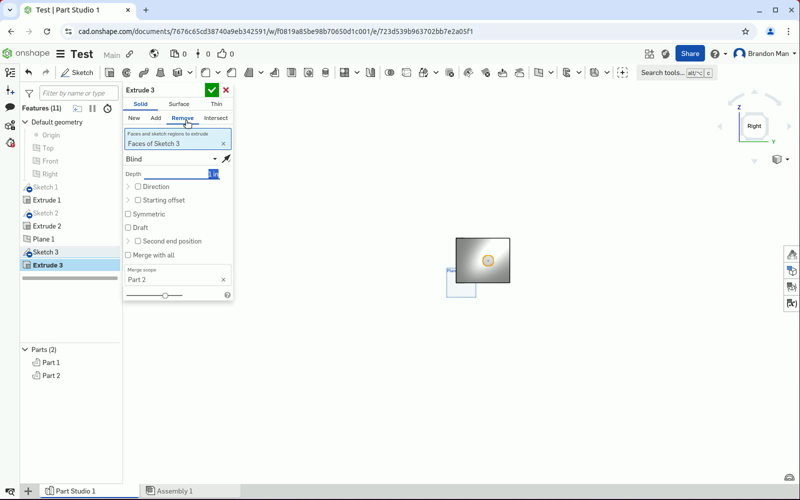
text(15.165)
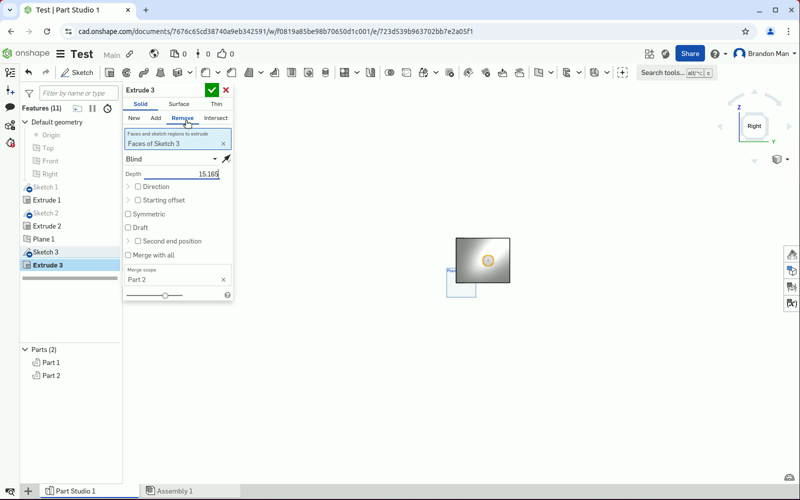
key(tab, 6)
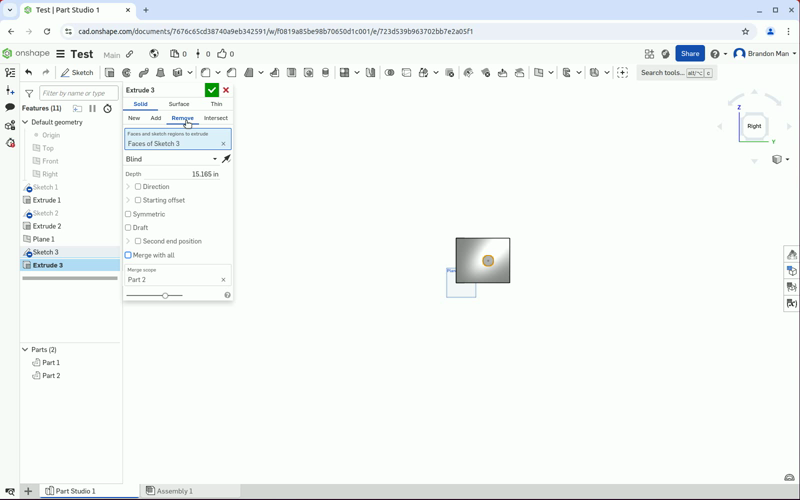
key(space)
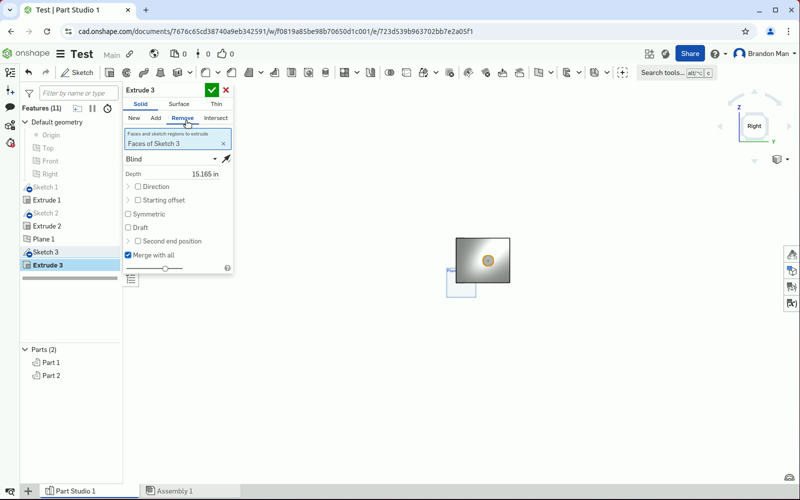
key(enter)
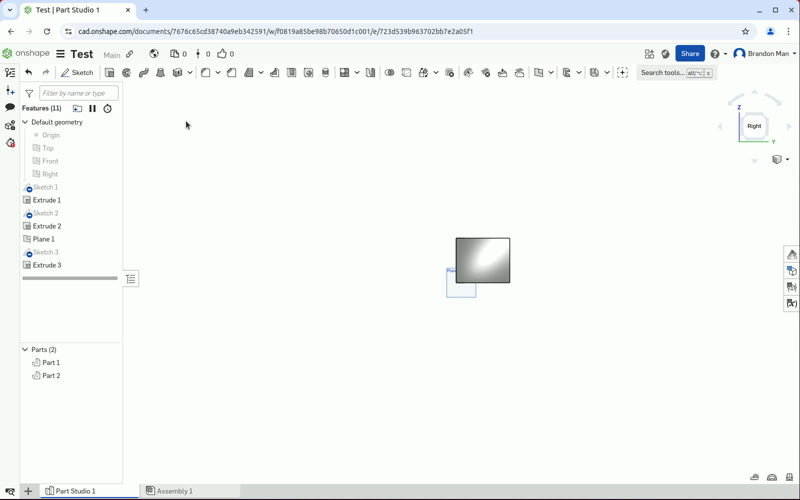
key(shift+h)
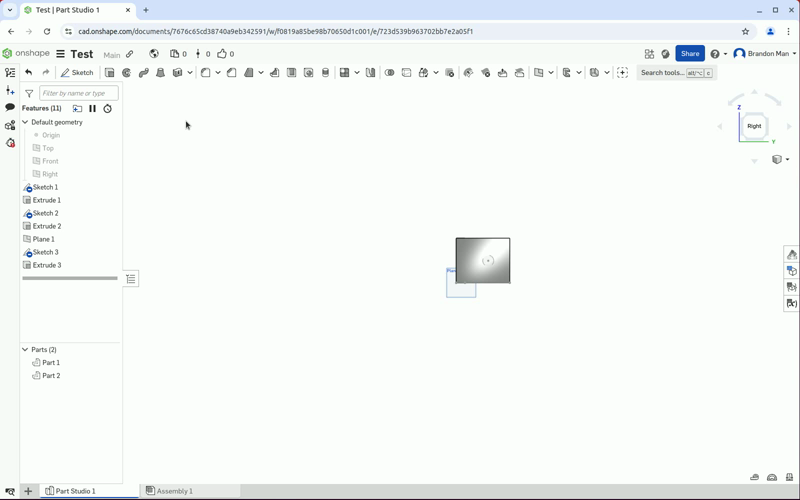
key(shift+h)
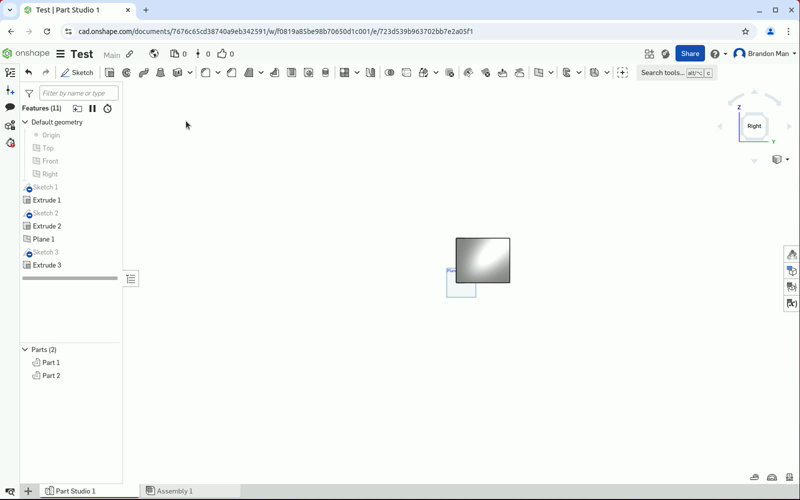
mouse_move(73, 189)
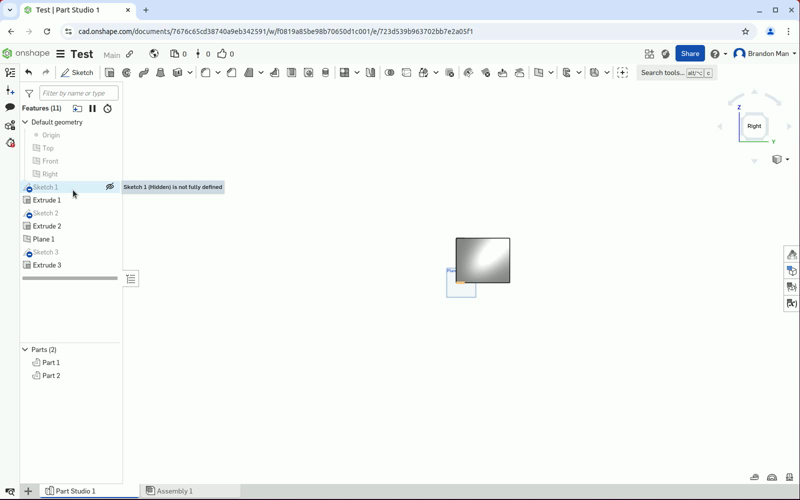
click(73, 189)
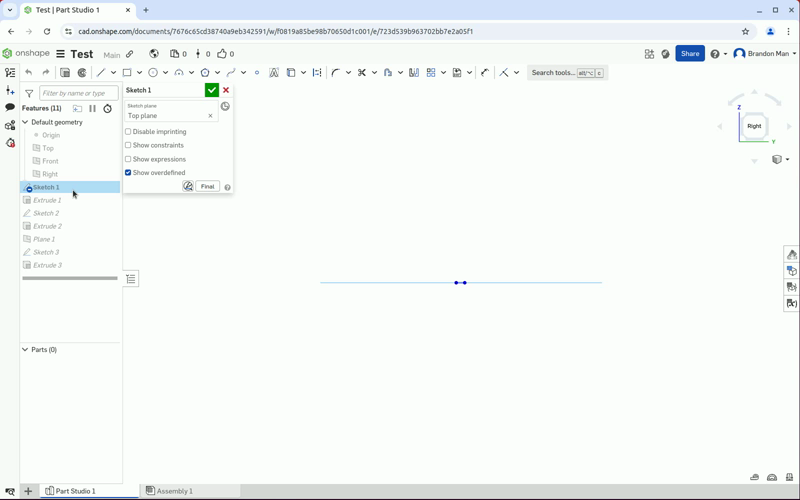
mouse_move(229, 92)
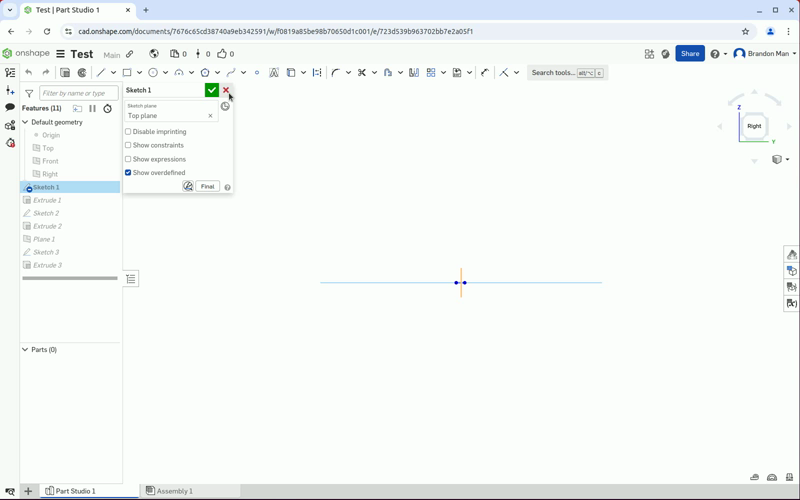
click(229, 92)
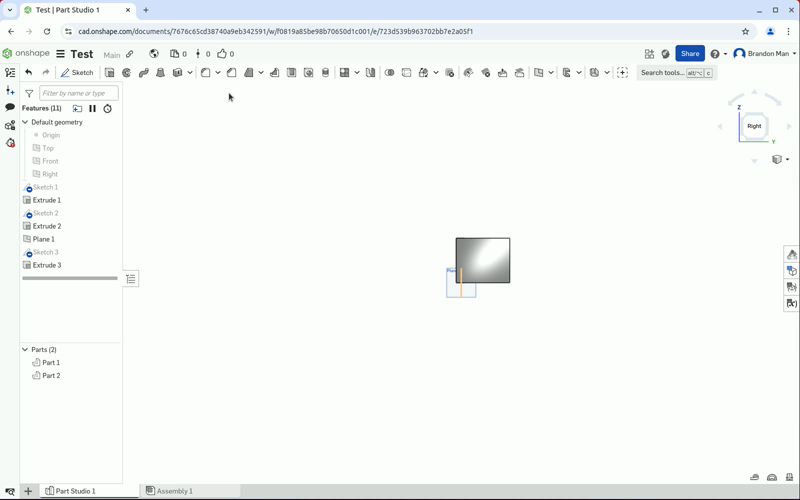
mouse_move(541, 75)
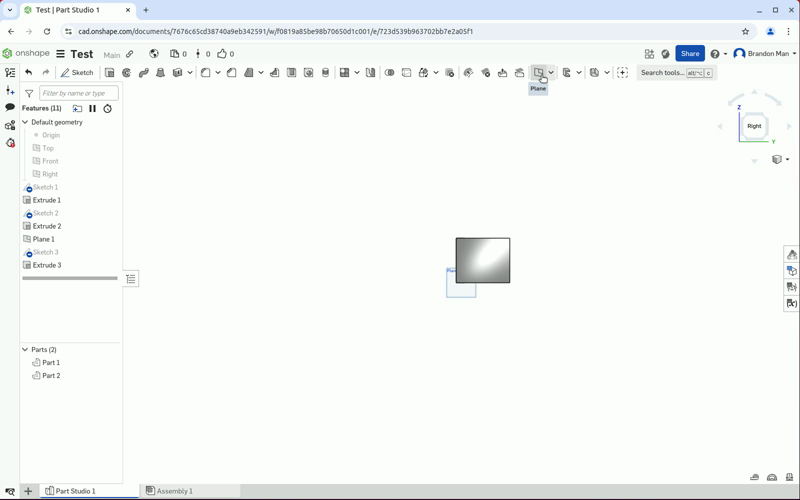
click(541, 75)
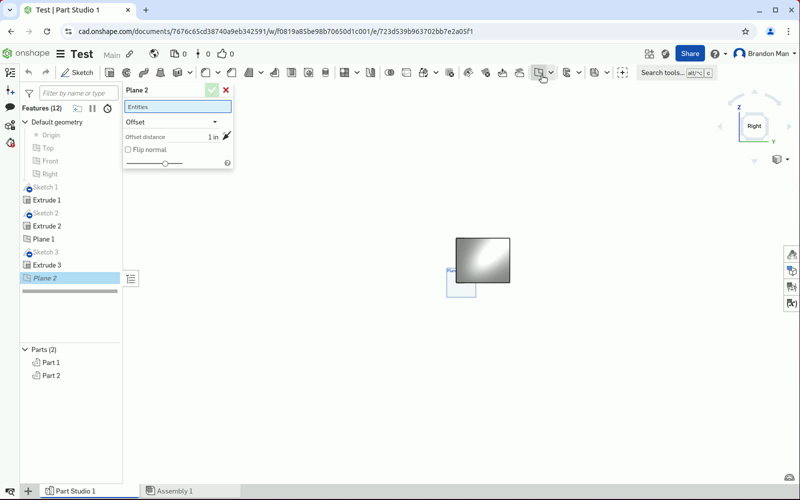
mouse_move(73, 176)
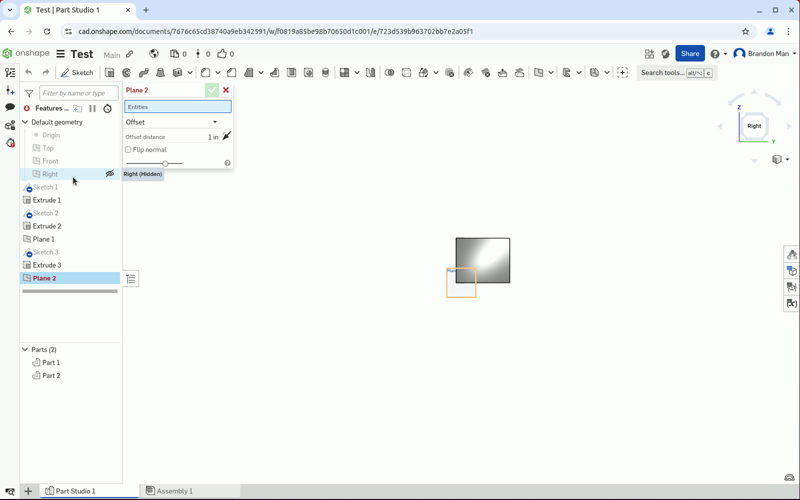
click(73, 176)
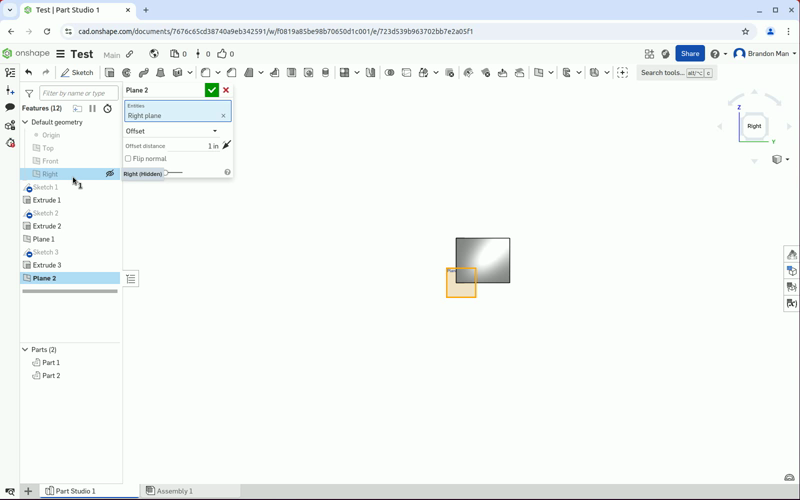
key(tab, 2)
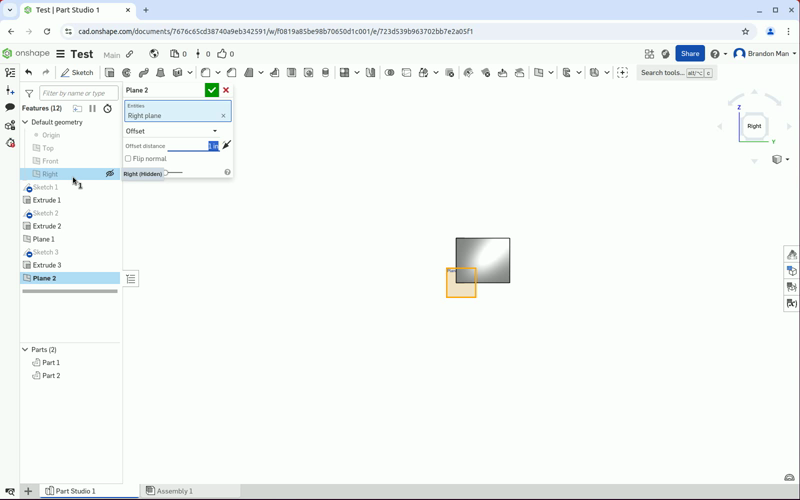
text(23.108)
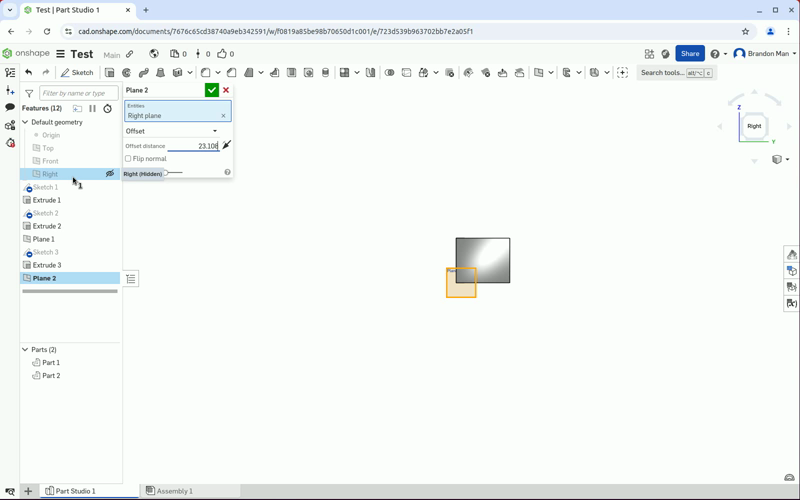
key(enter, 2)
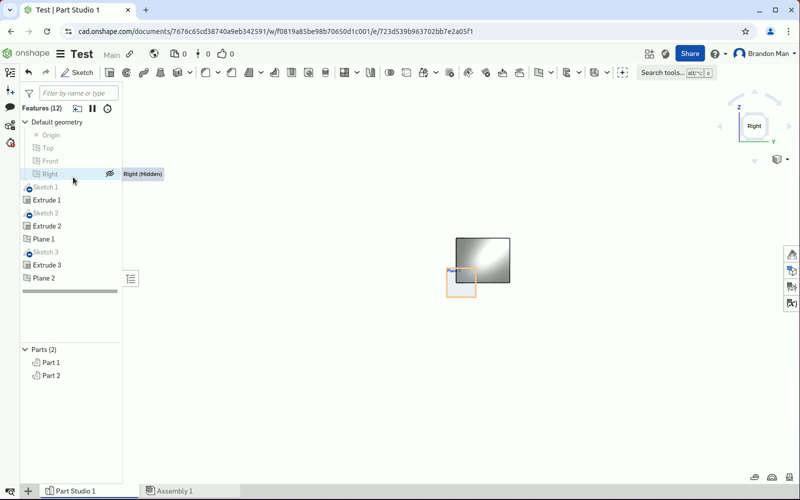
key(shift+s)
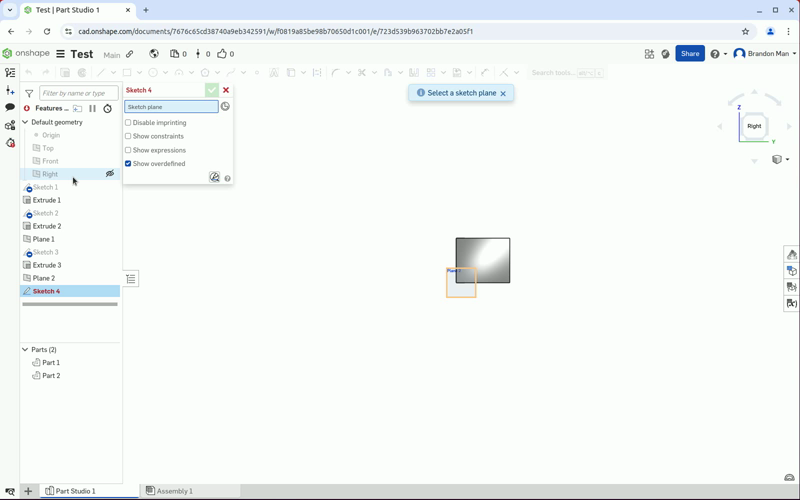
mouse_move(73, 280)
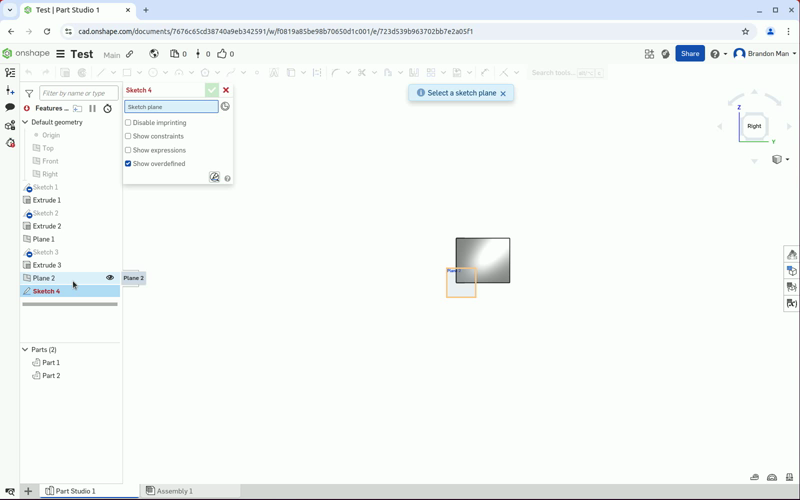
click(73, 280)
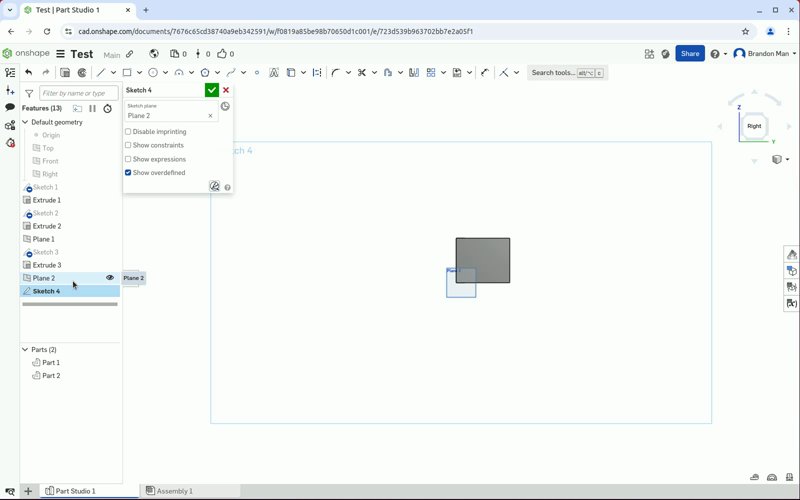
mouse_move(73, 352)
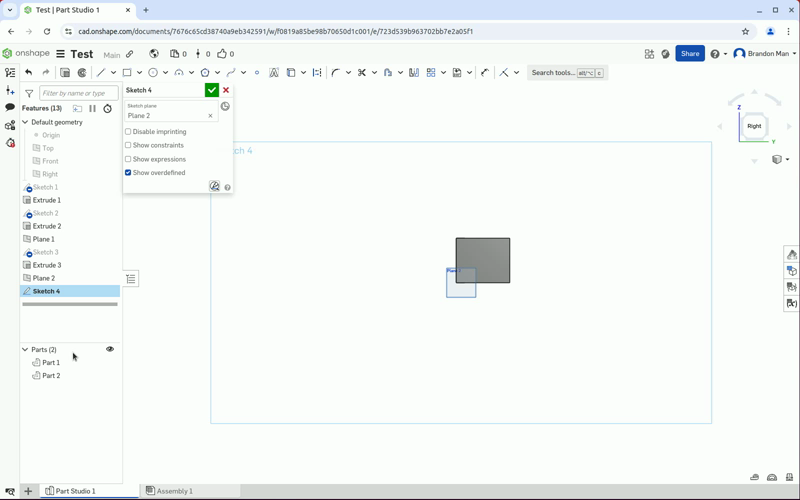
key(y)
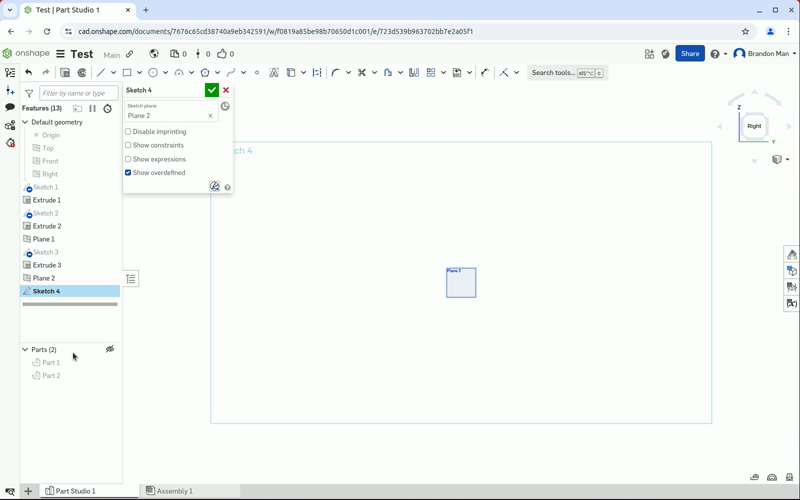
key(c)
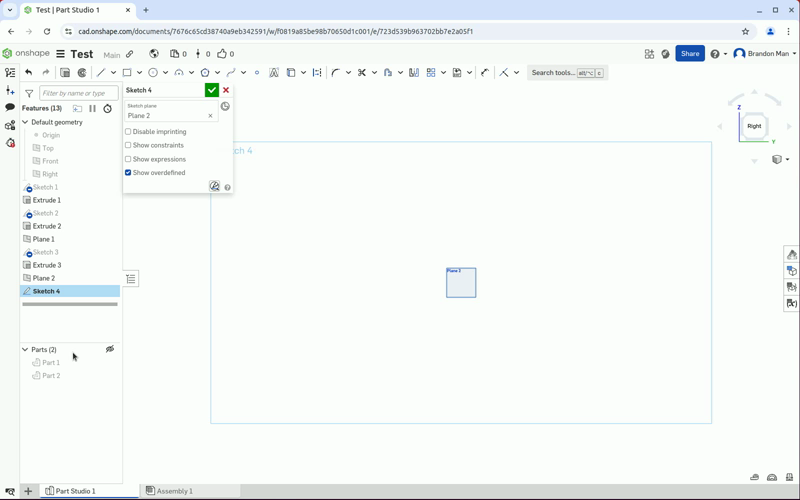
key_down(shift)
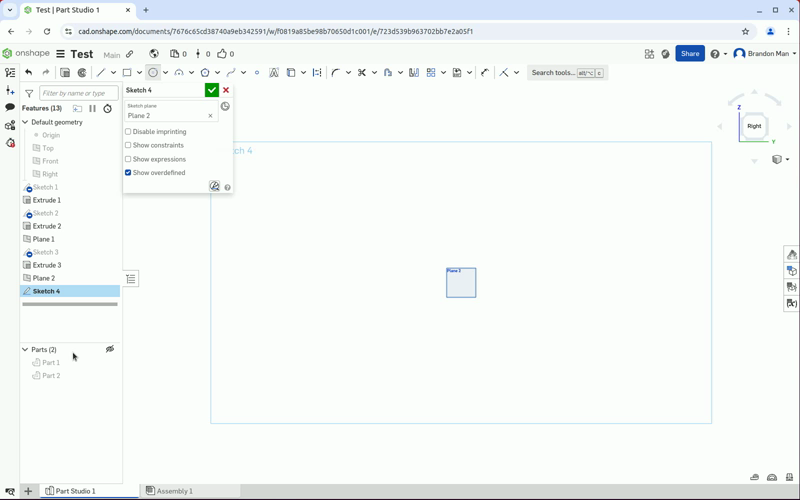
mouse_move(488, 260)
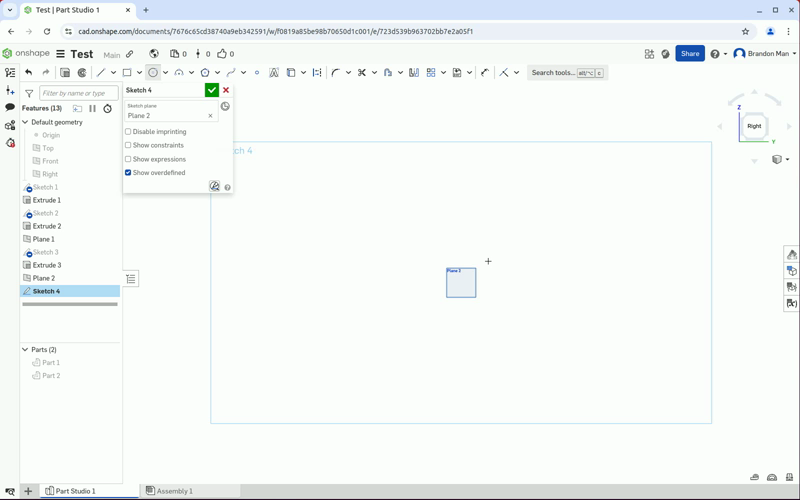
click(488, 260)
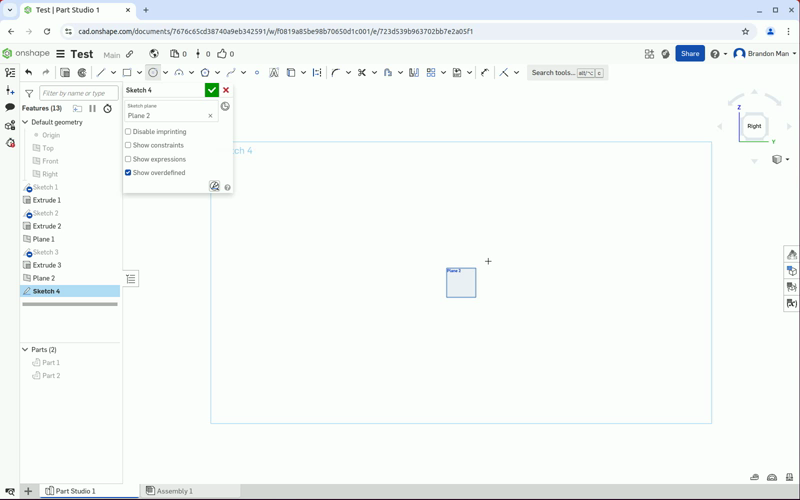
key_up(shift)
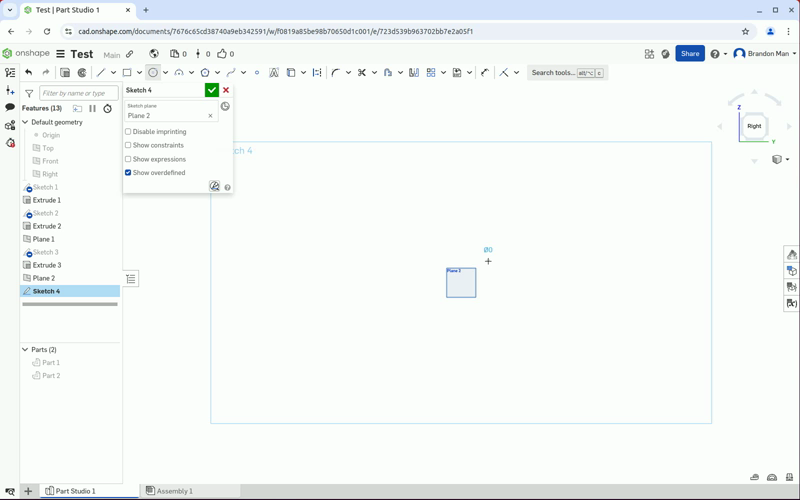
mouse_move(497, 260)
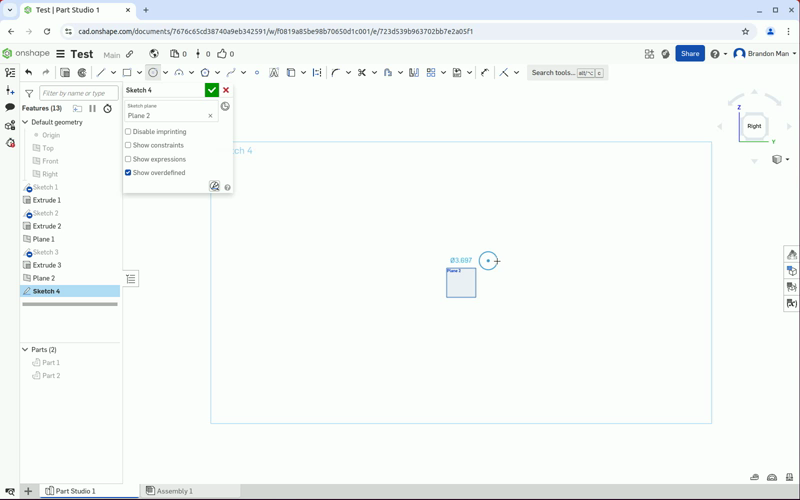
click(497, 260)
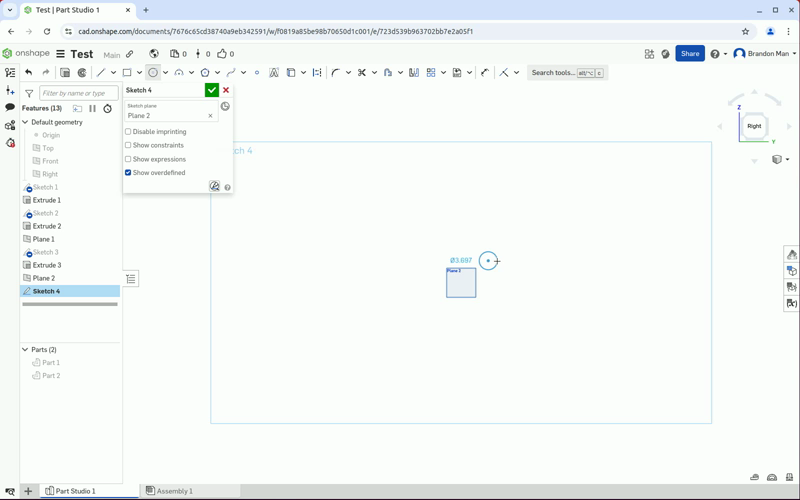
key(esc)
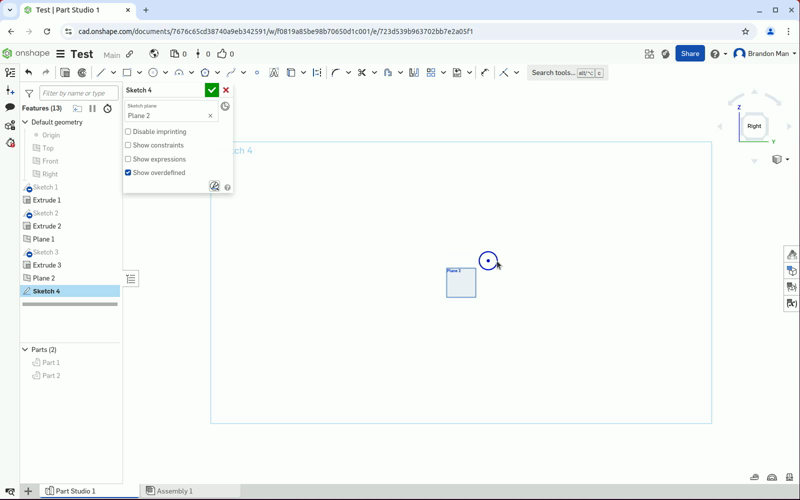
key(c)
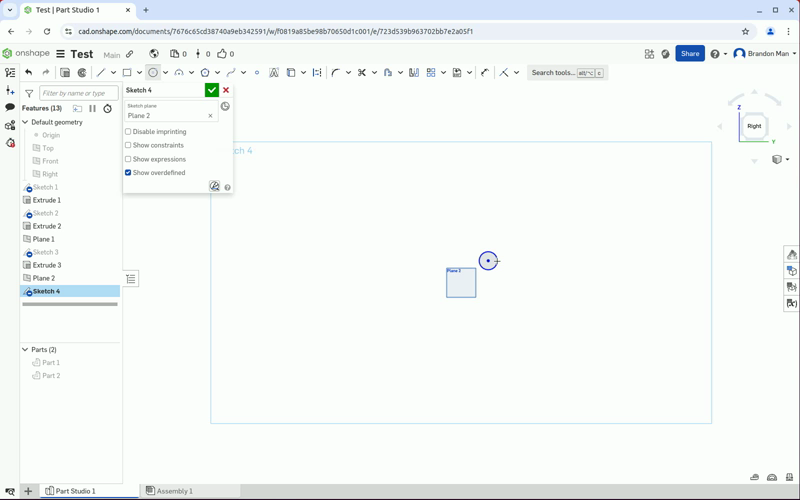
key_down(shift)
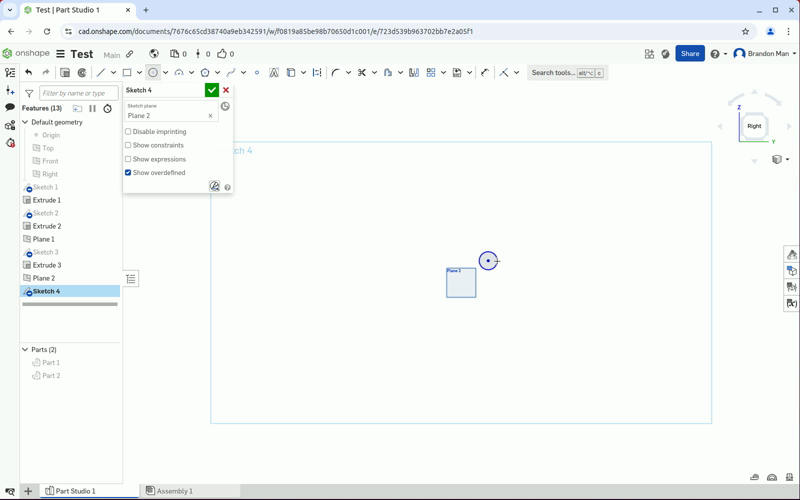
mouse_move(488, 260)
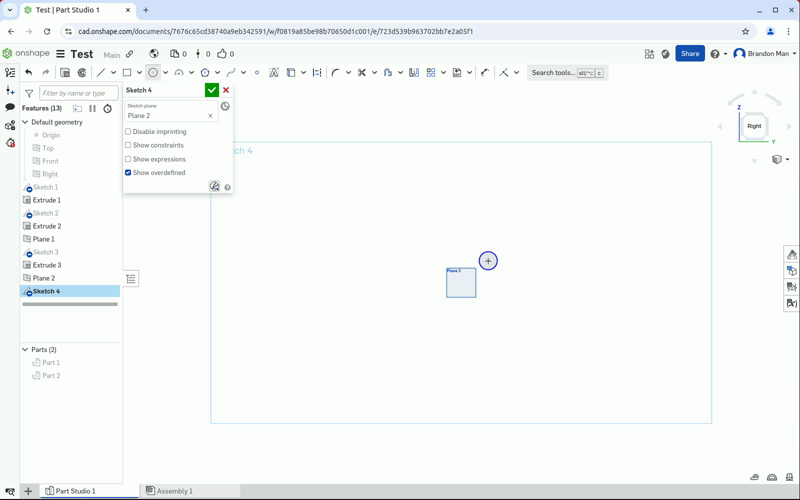
click(488, 260)
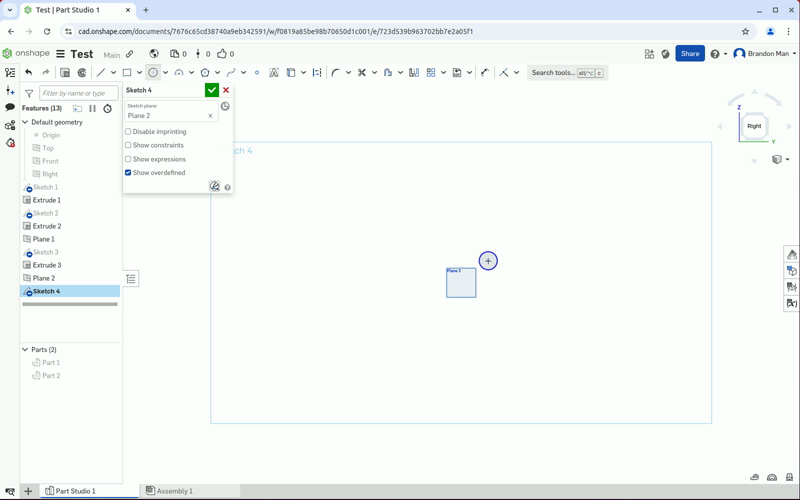
key_up(shift)
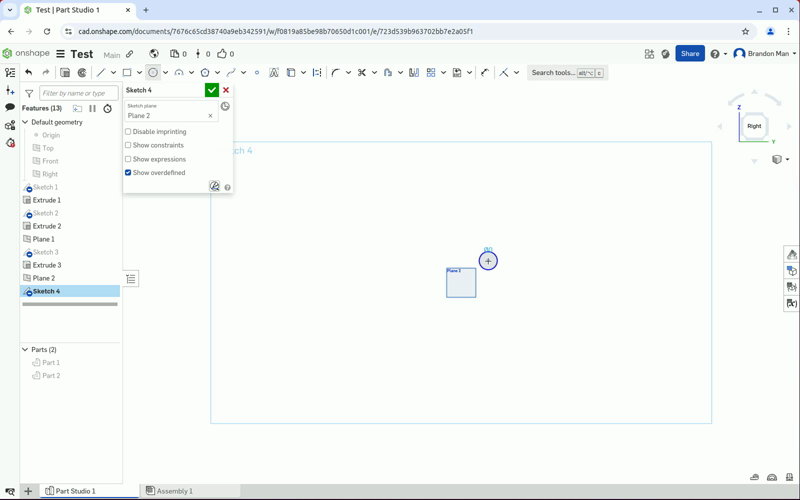
mouse_move(493, 260)
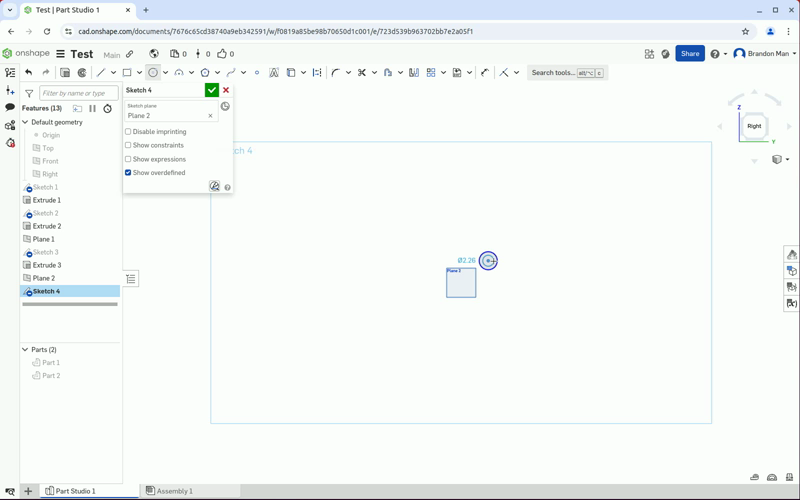
scroll(6)
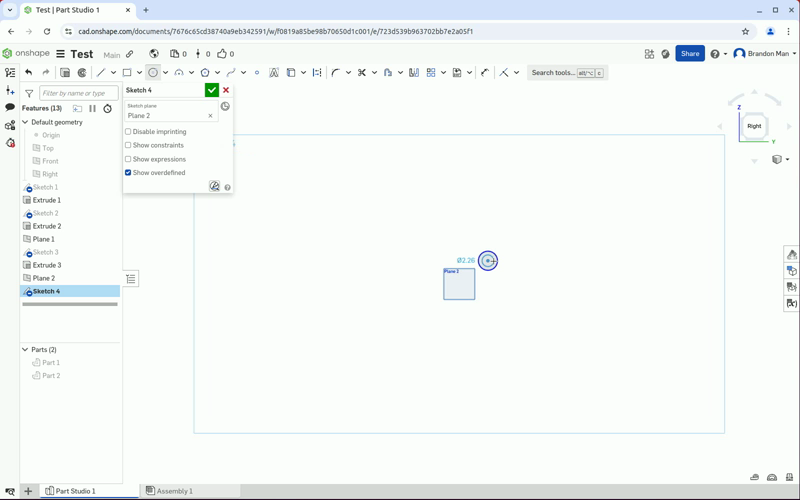
scroll(6)
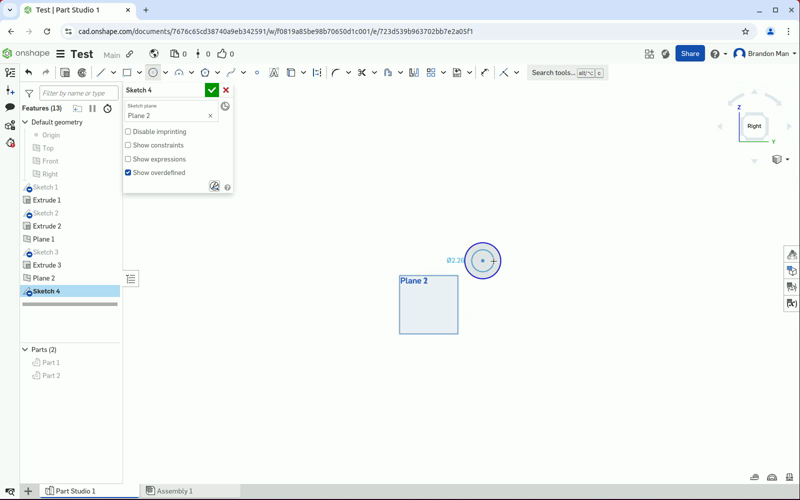
scroll(6)
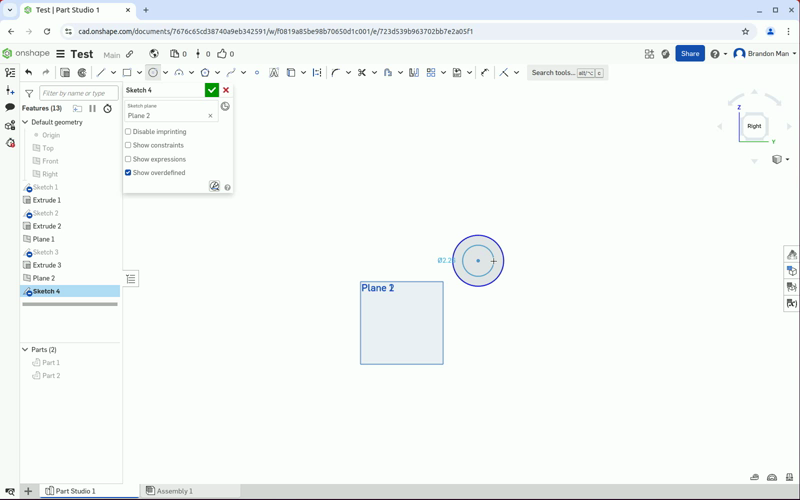
scroll(6)
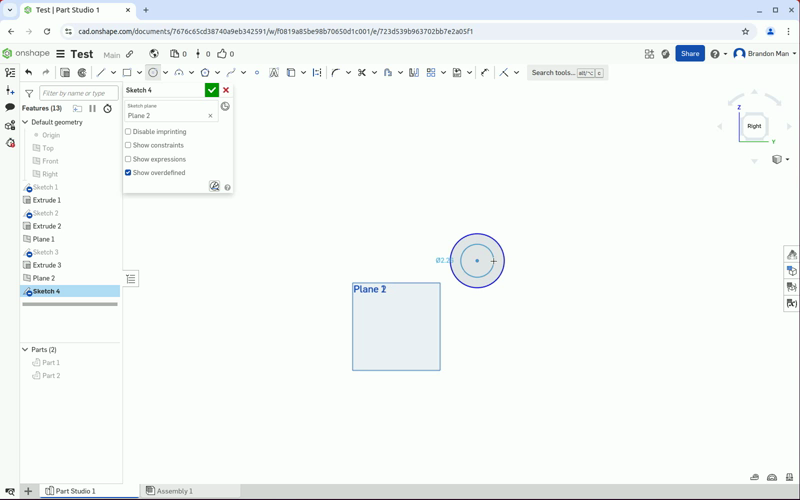
scroll(6)
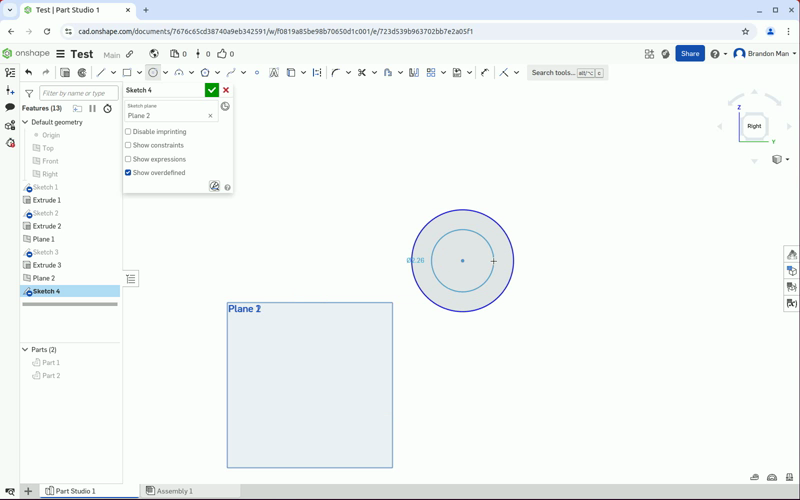
scroll(6)
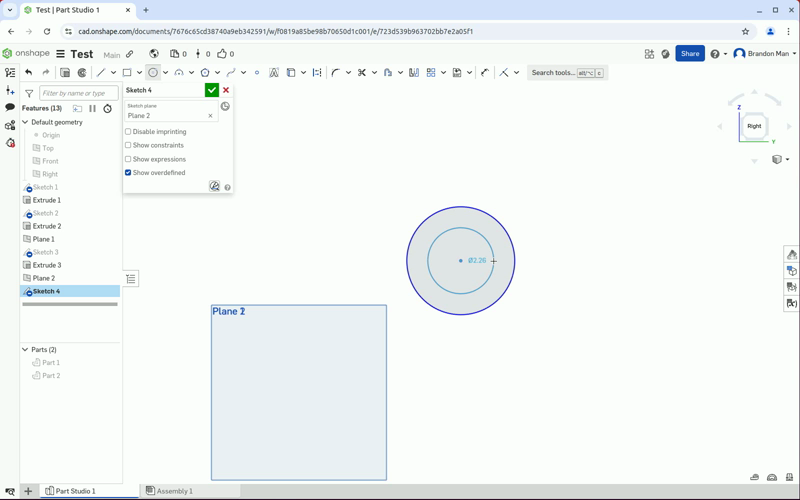
scroll(6)
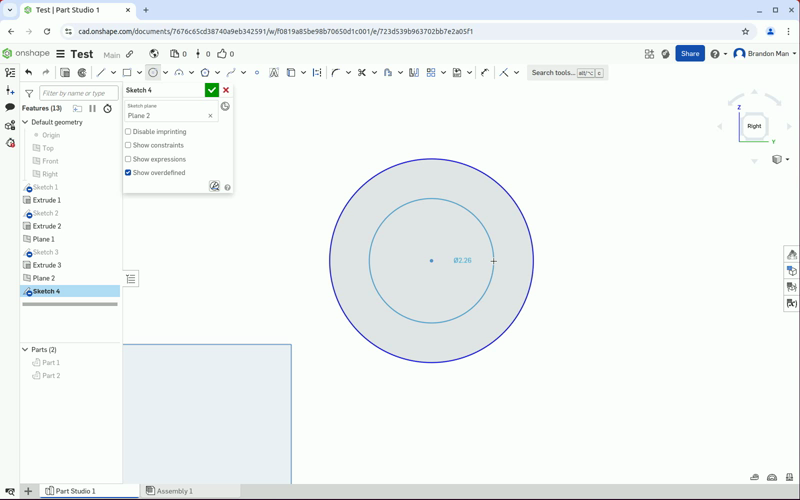
click(493, 260)
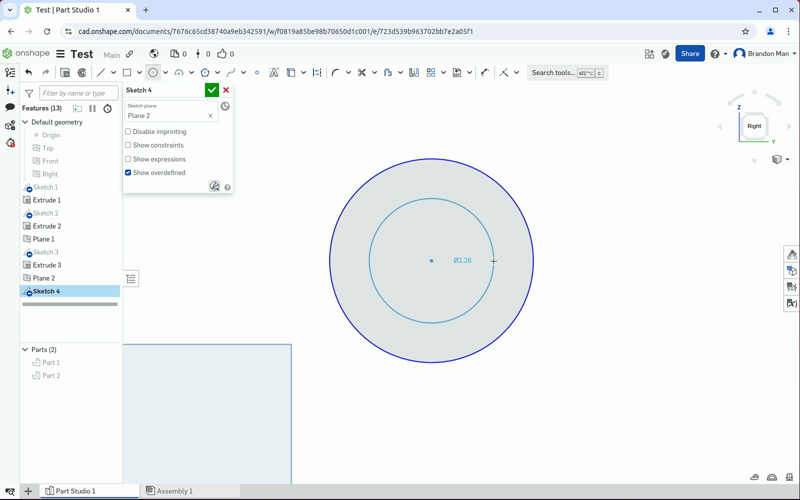
scroll(-6)
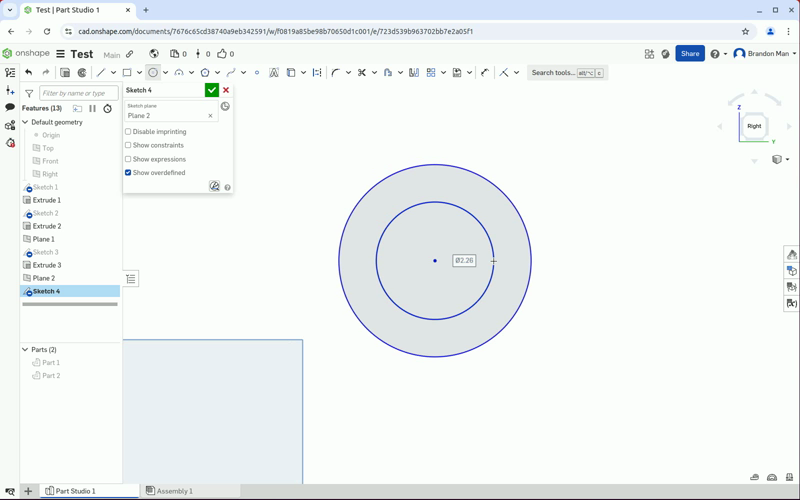
scroll(-6)
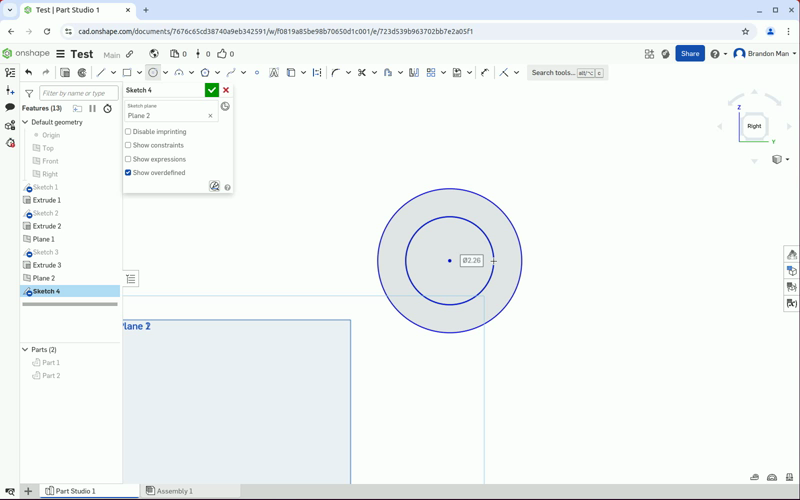
scroll(-6)
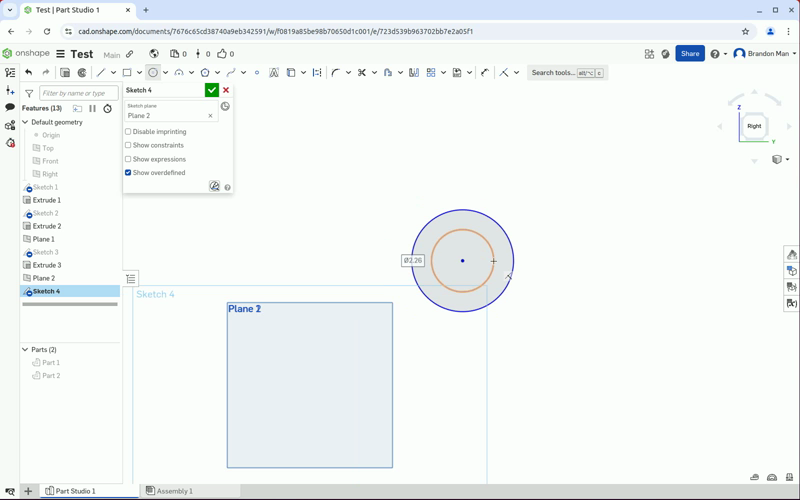
scroll(-6)
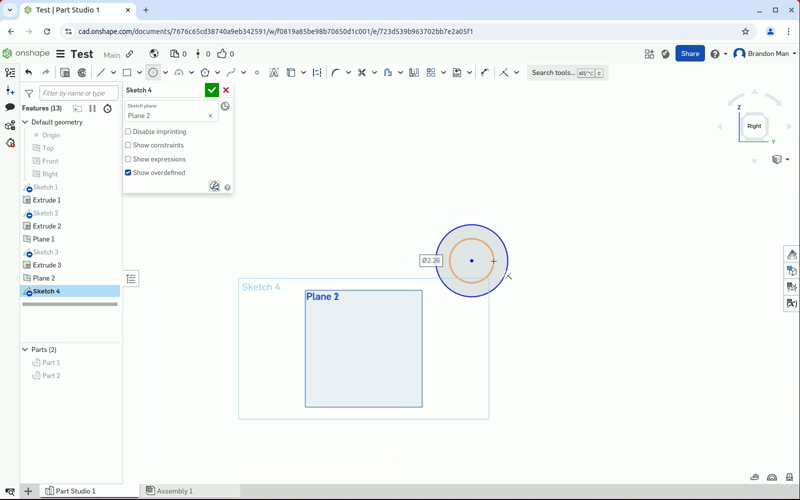
scroll(-6)
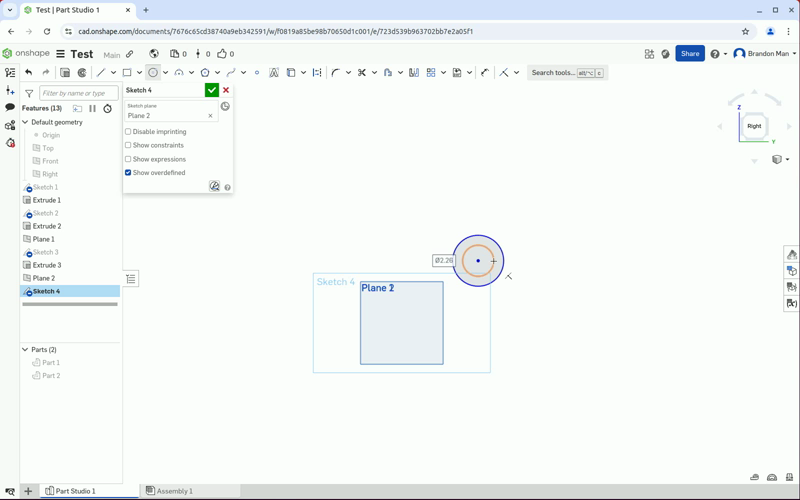
scroll(-6)
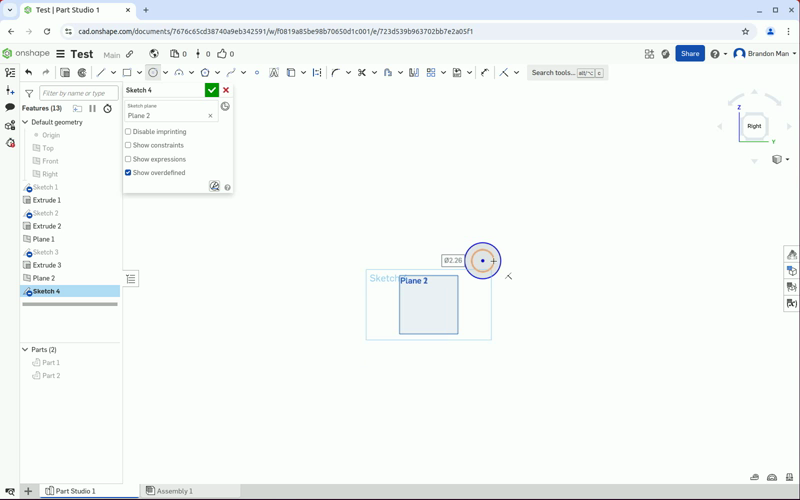
scroll(-6)
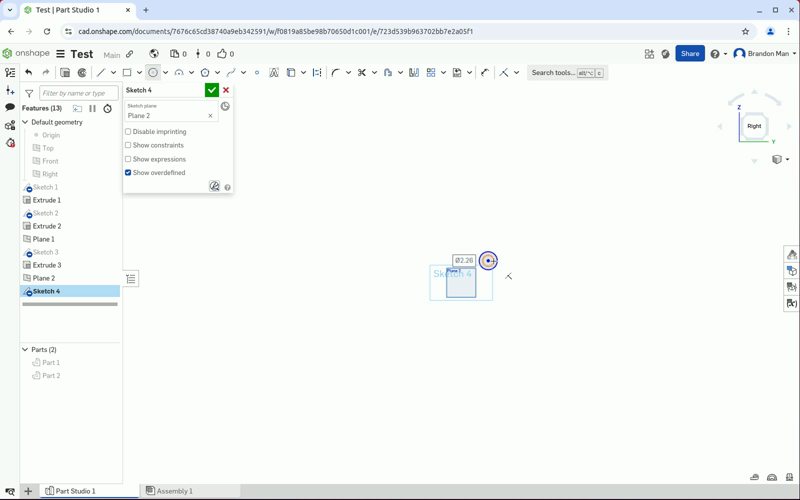
key(esc)
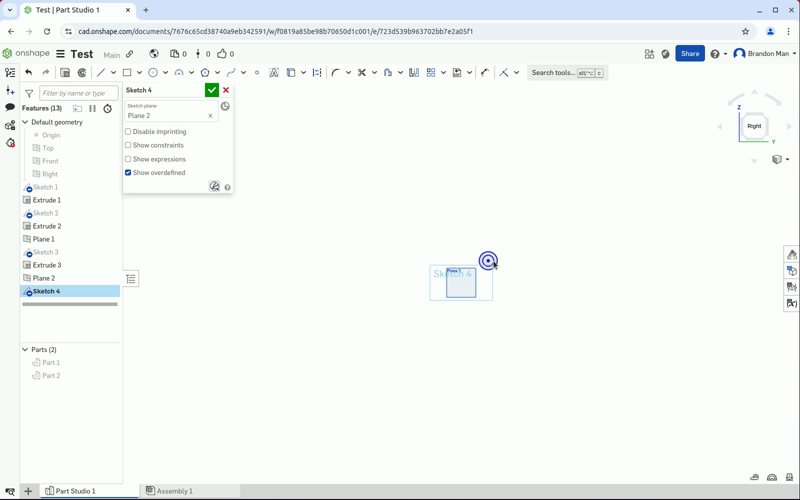
mouse_move(489, 252)
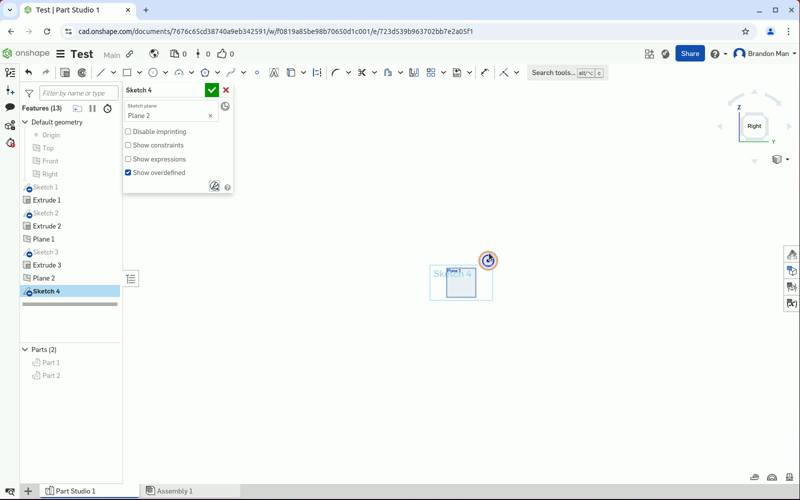
scroll(6)
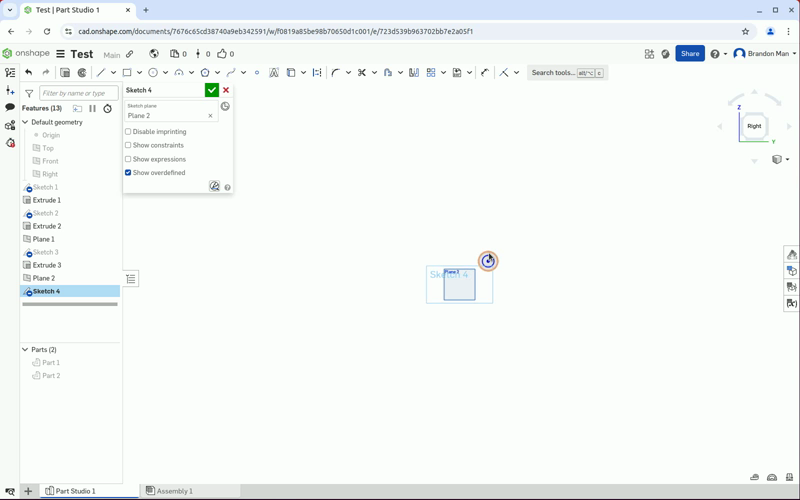
scroll(6)
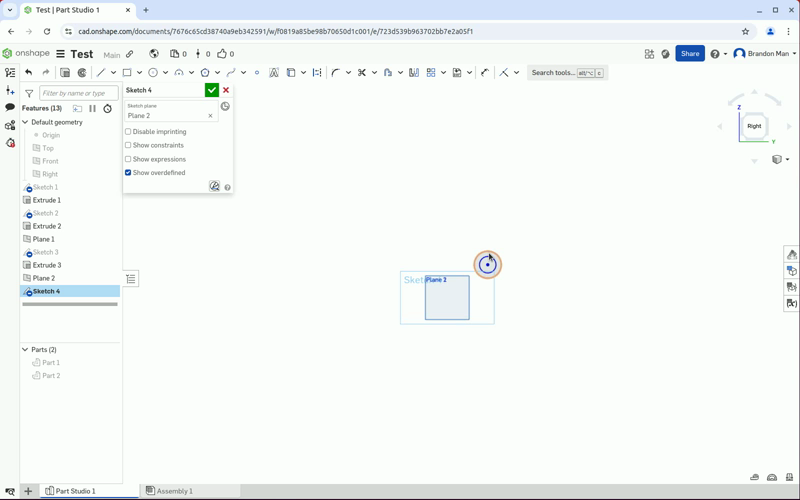
scroll(6)
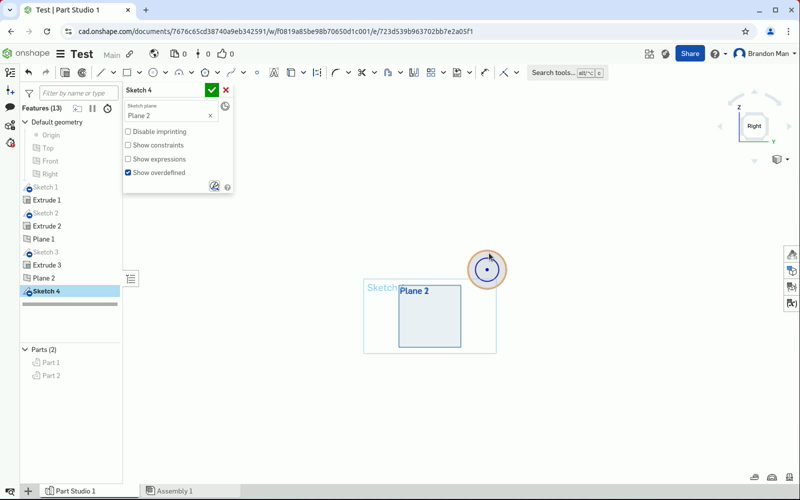
scroll(6)
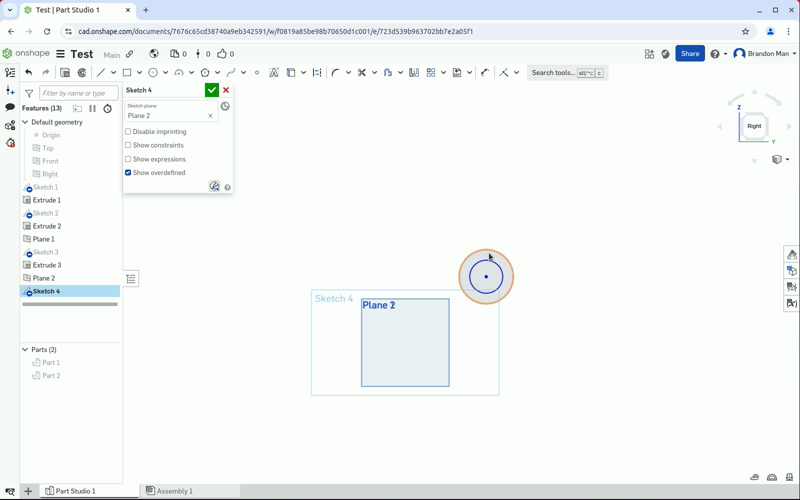
scroll(6)
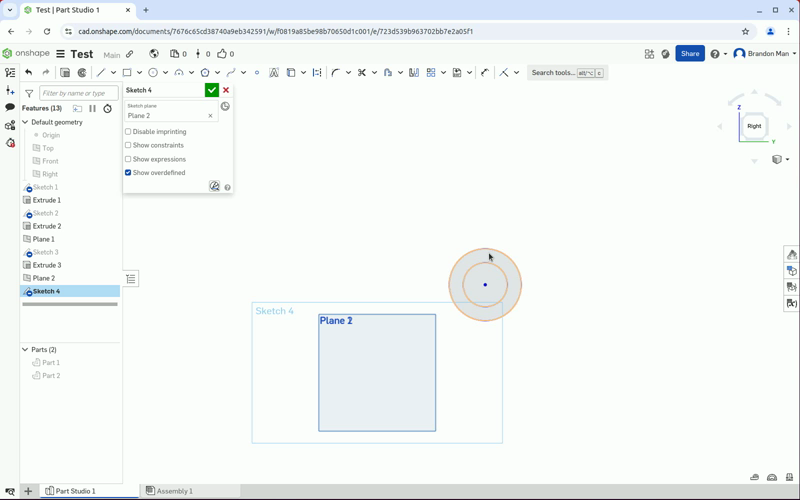
scroll(6)
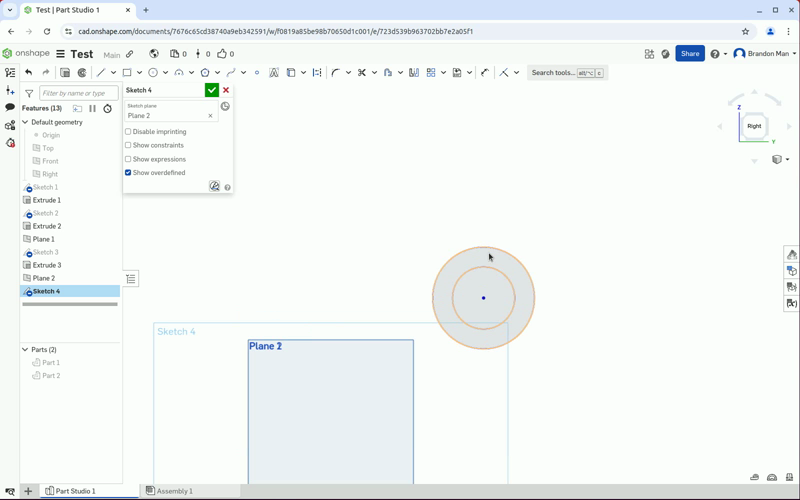
scroll(6)
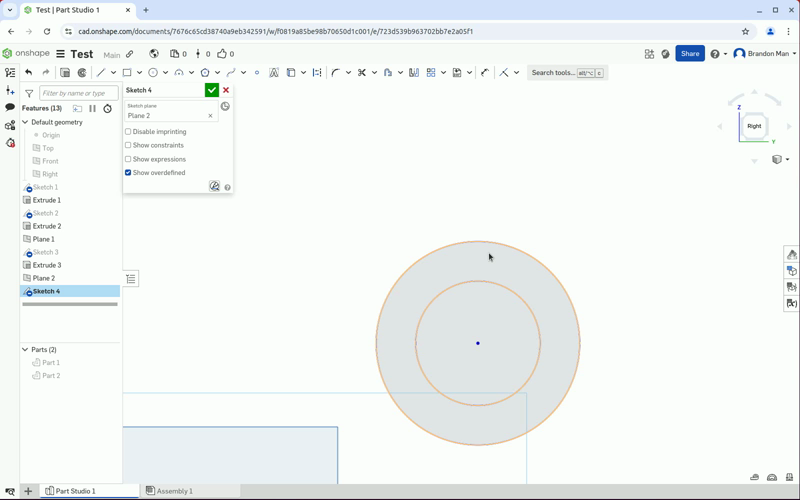
click(489, 252)
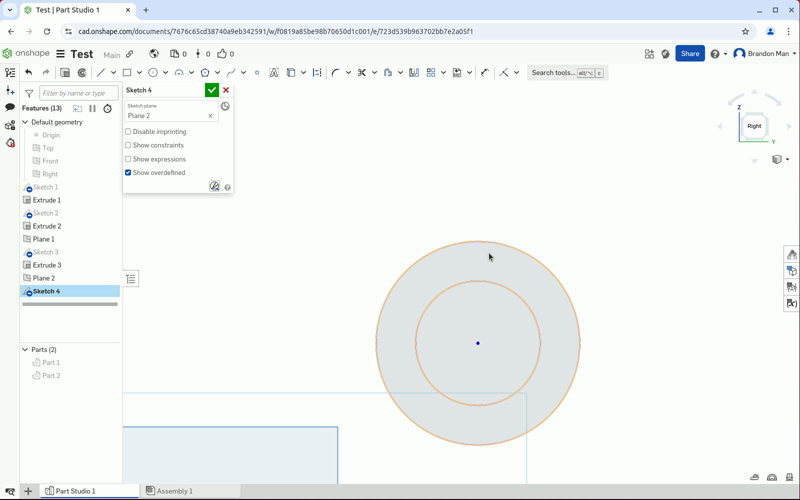
scroll(-6)
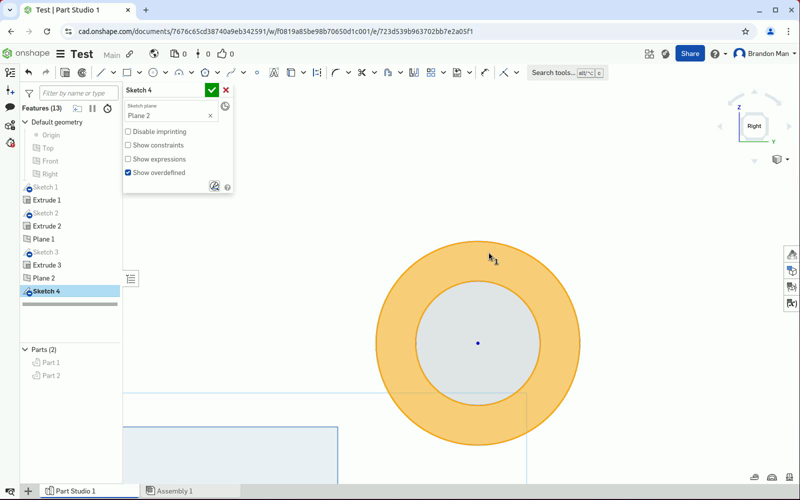
scroll(-6)
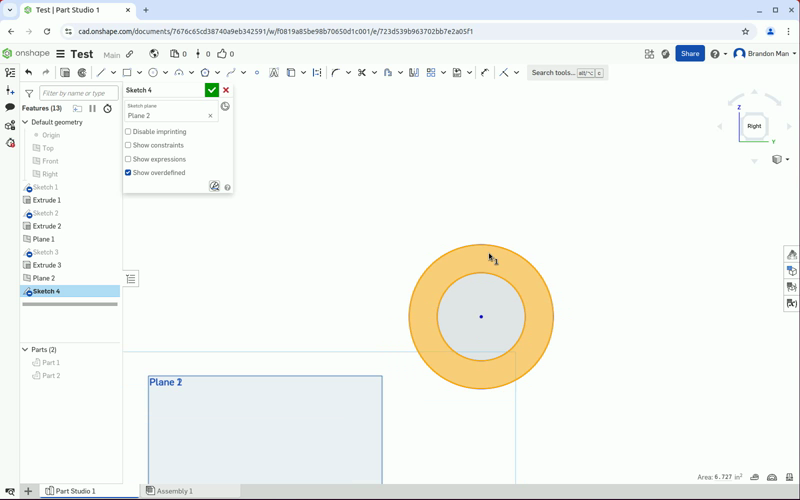
scroll(-6)
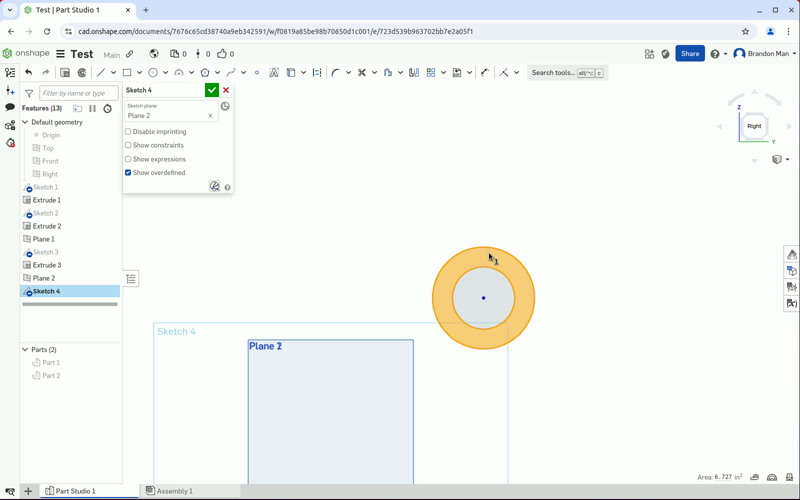
scroll(-6)
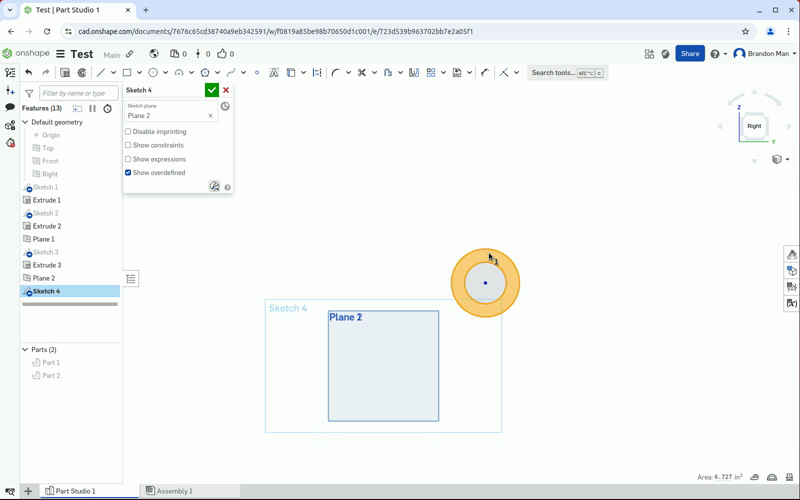
scroll(-6)
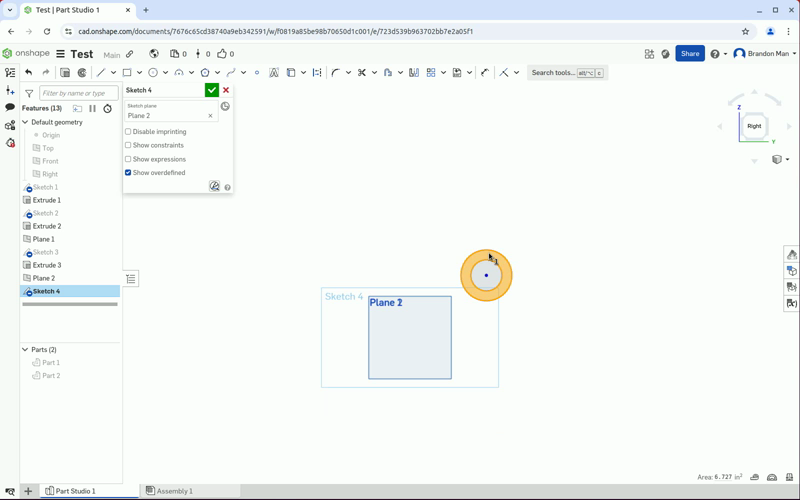
scroll(-6)
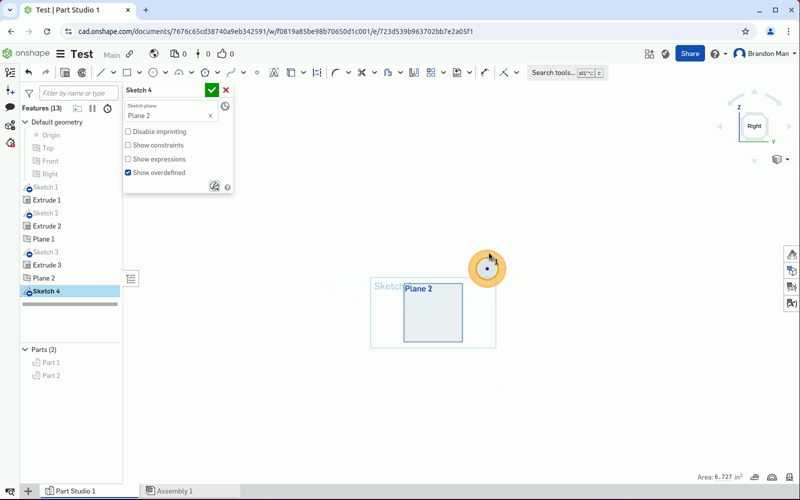
scroll(-6)
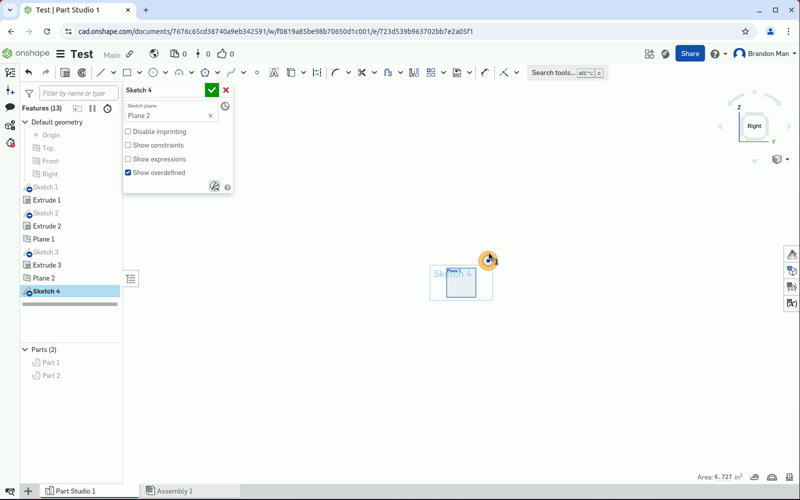
mouse_move(73, 352)
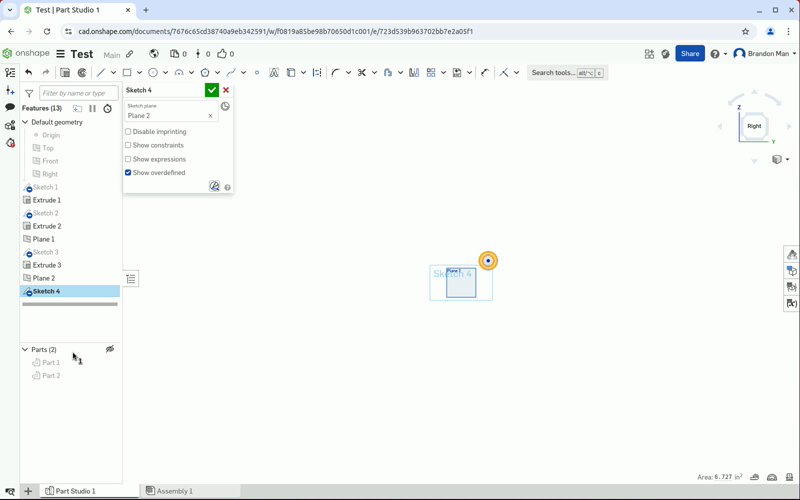
key(shift+y)
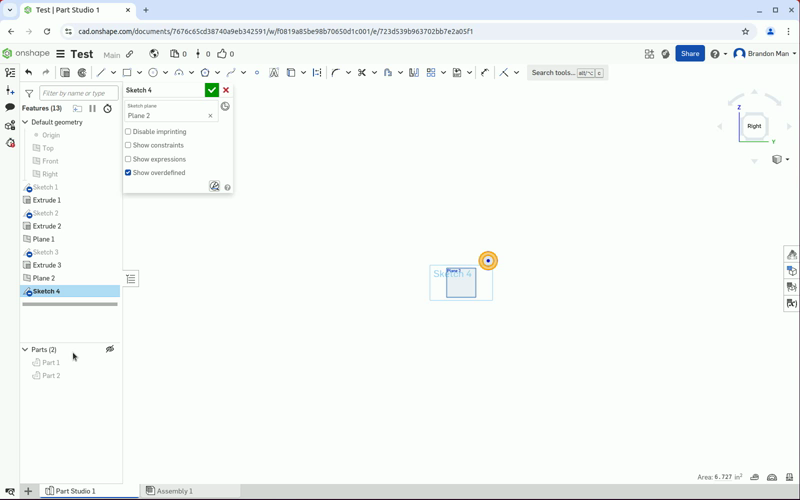
key(shift+e)
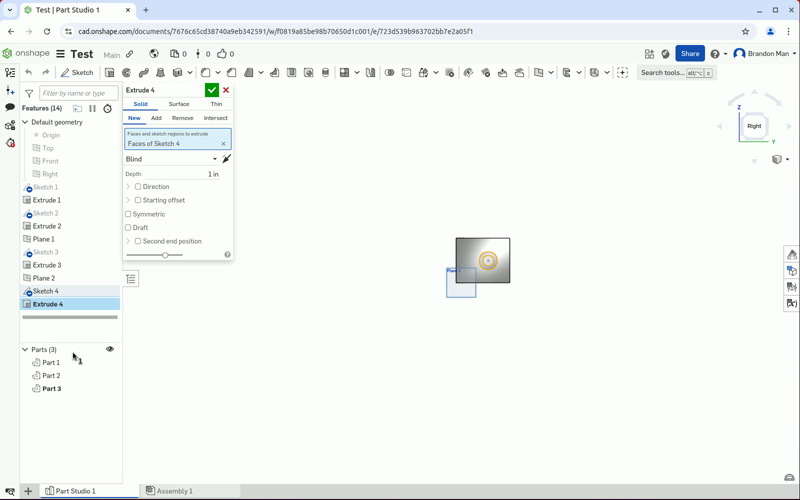
mouse_move(143, 106)
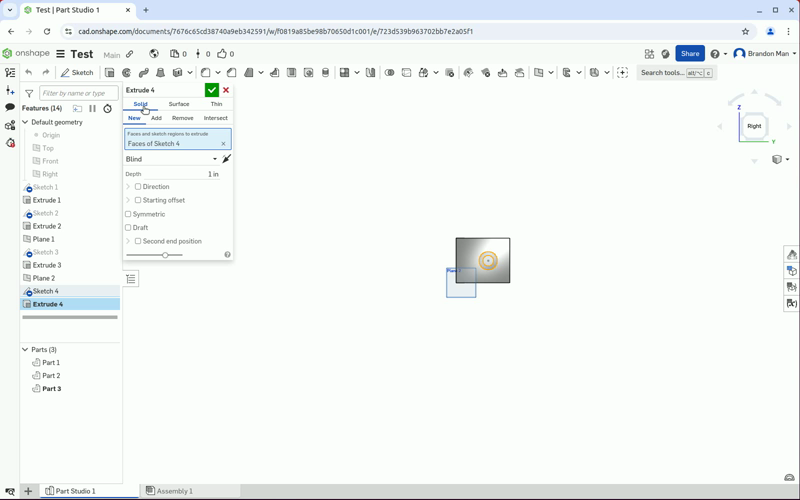
click(143, 106)
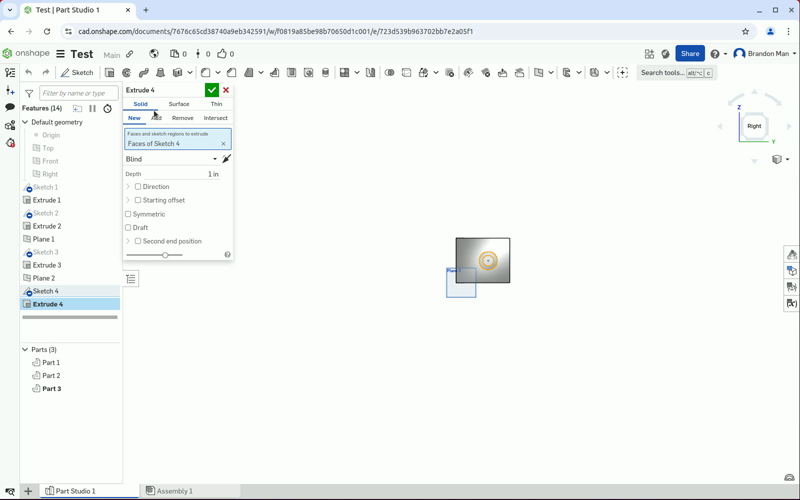
mouse_move(186, 120)
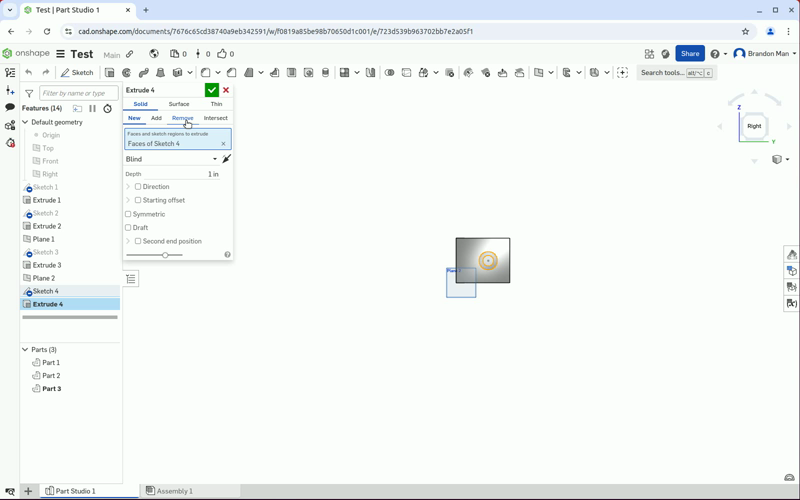
click(186, 120)
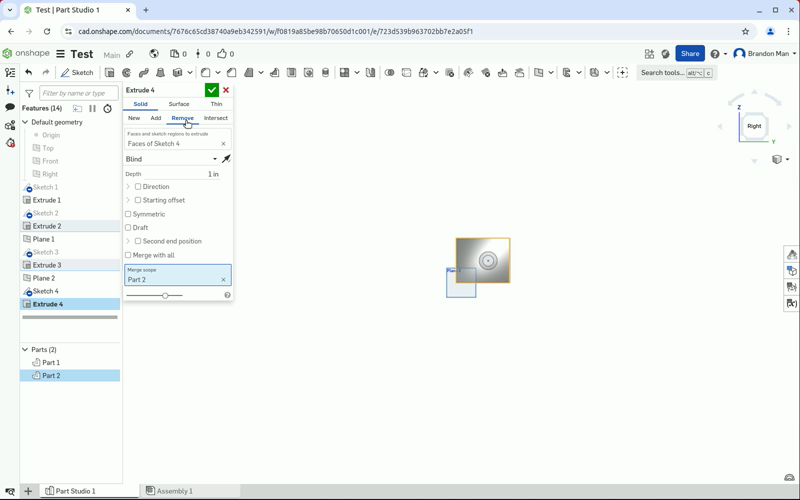
key(tab, 4)
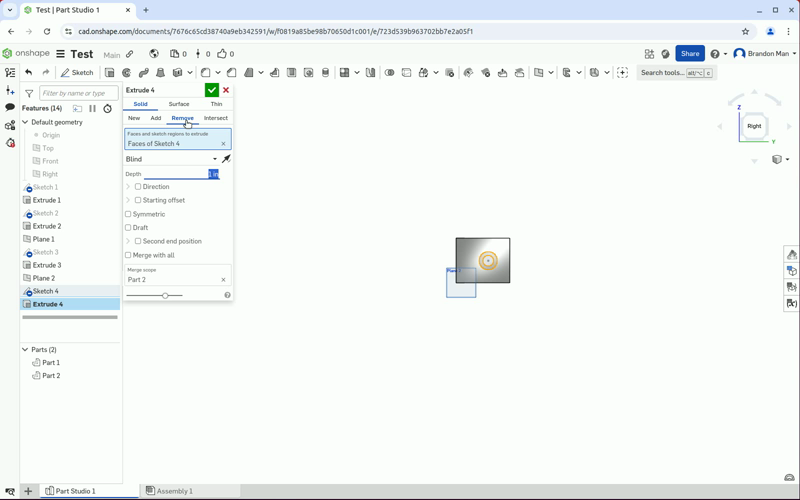
text(0.722)
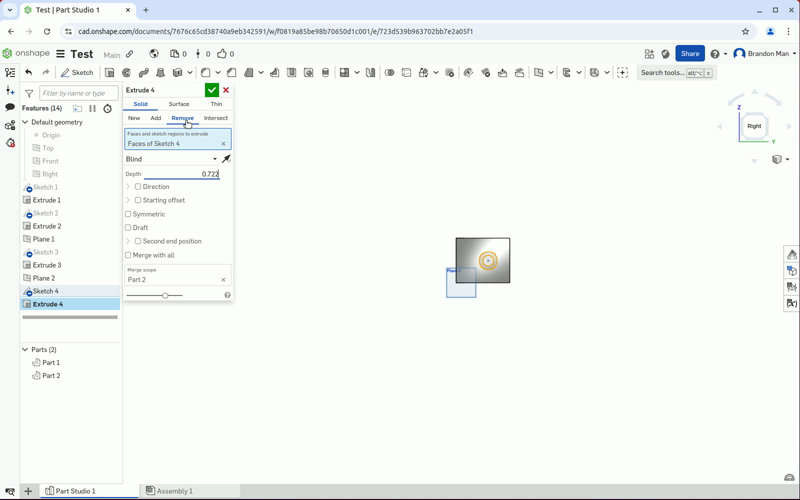
key(tab, 6)
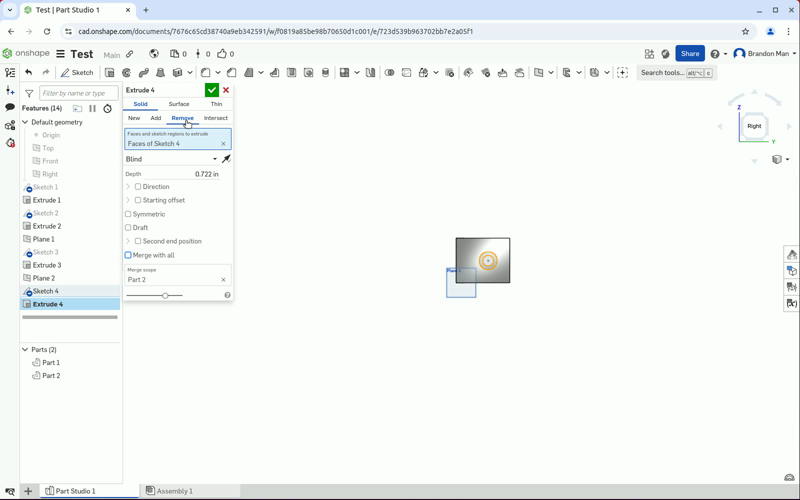
key(space)
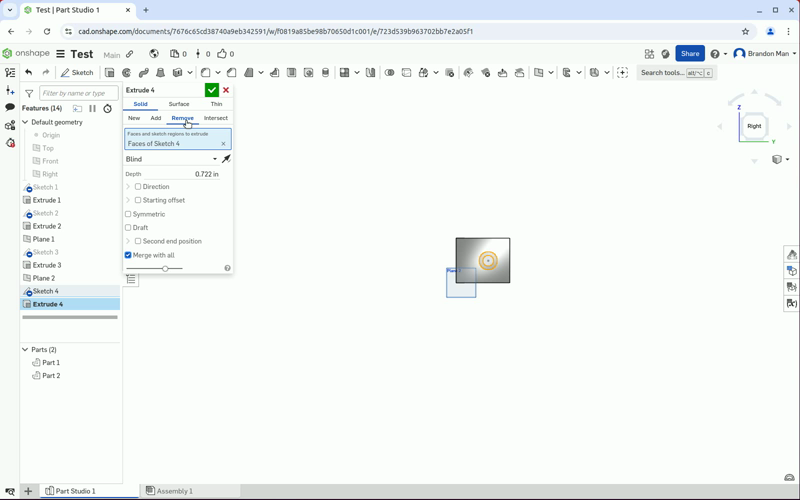
key(enter)
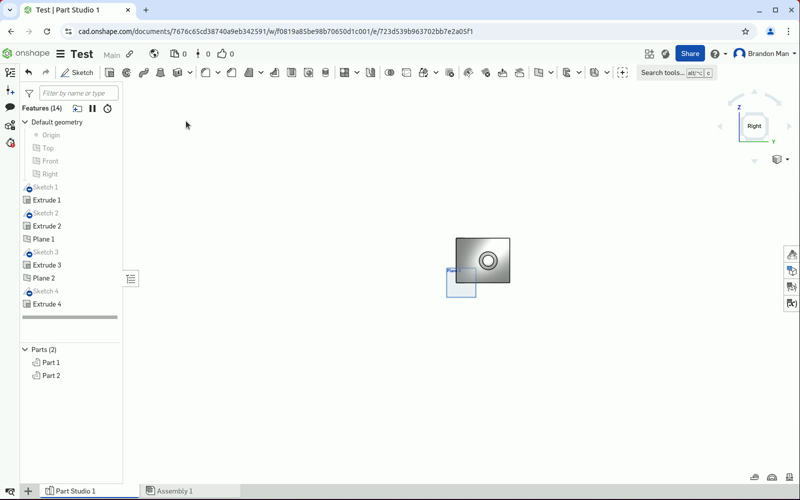
key(shift+h)
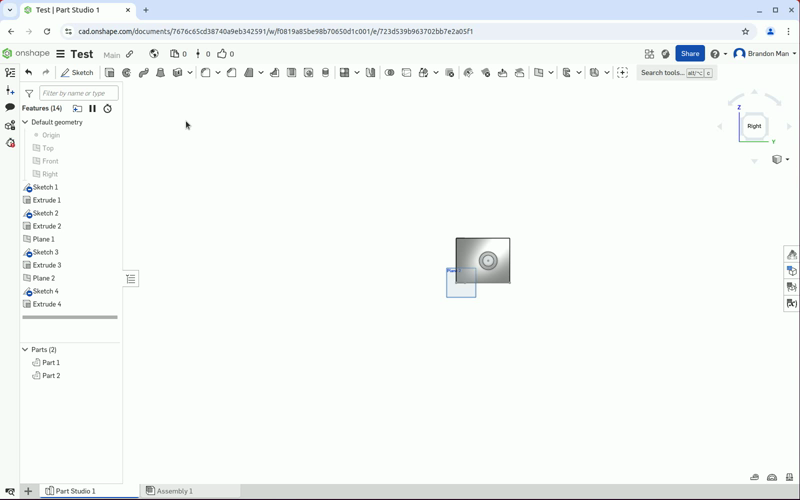
key(shift+h)
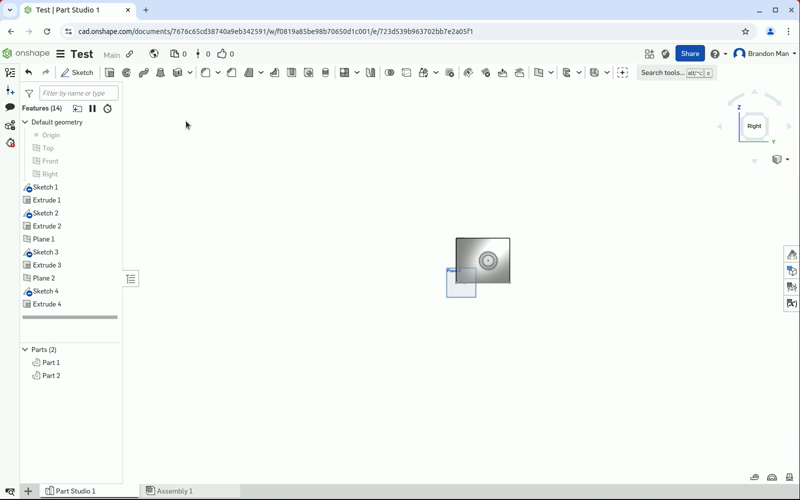
key(shift+7)
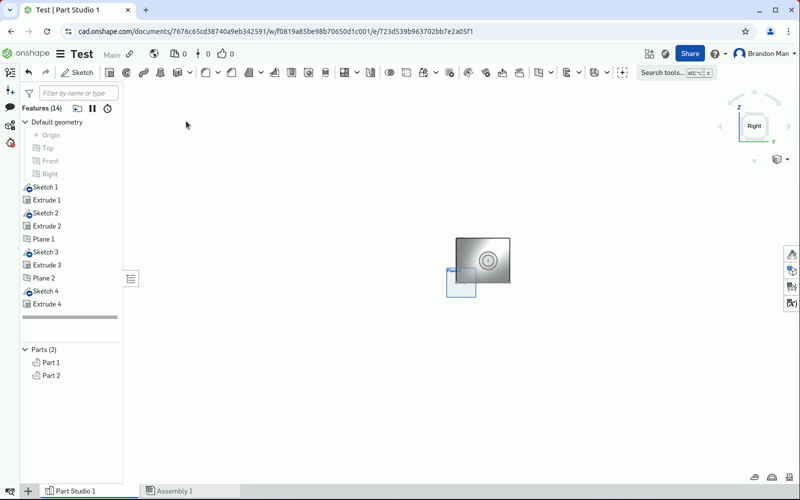
key(right, 2)
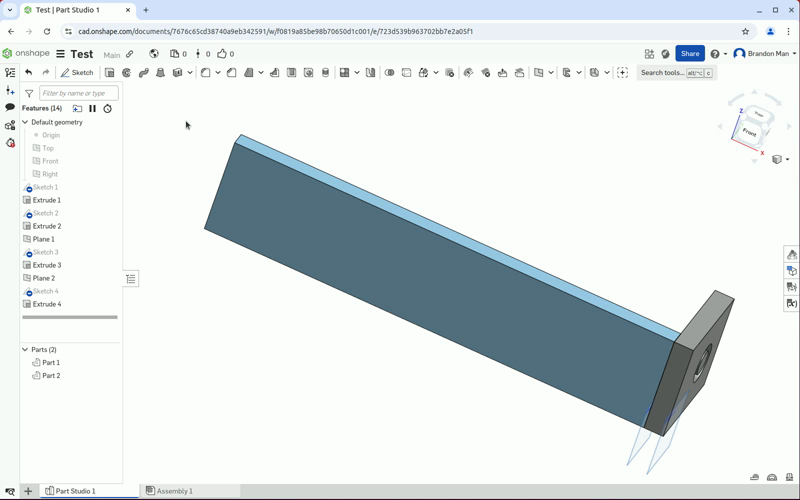
key(down, 2)
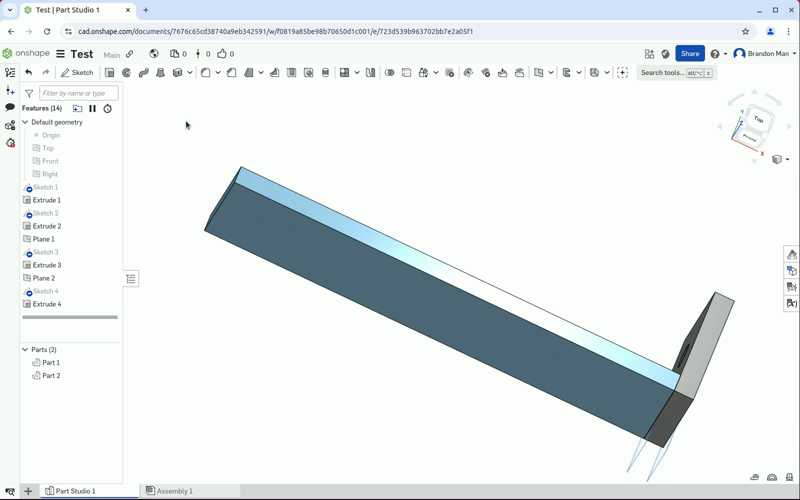
key(up, 2)
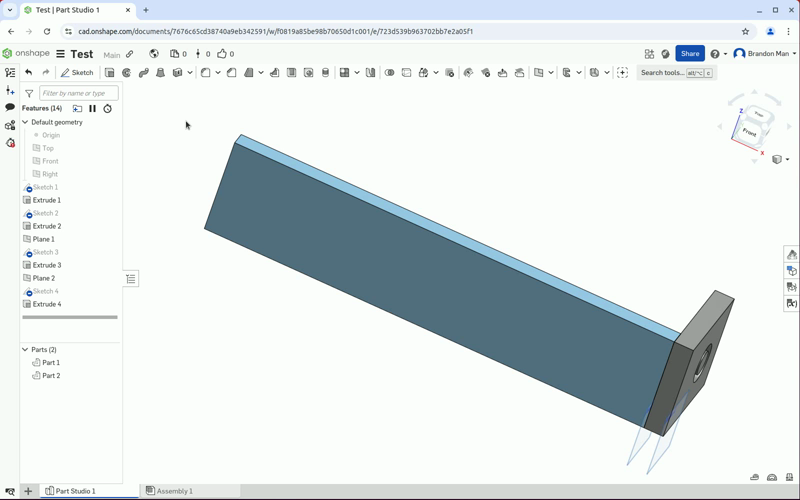
key(left, 2)
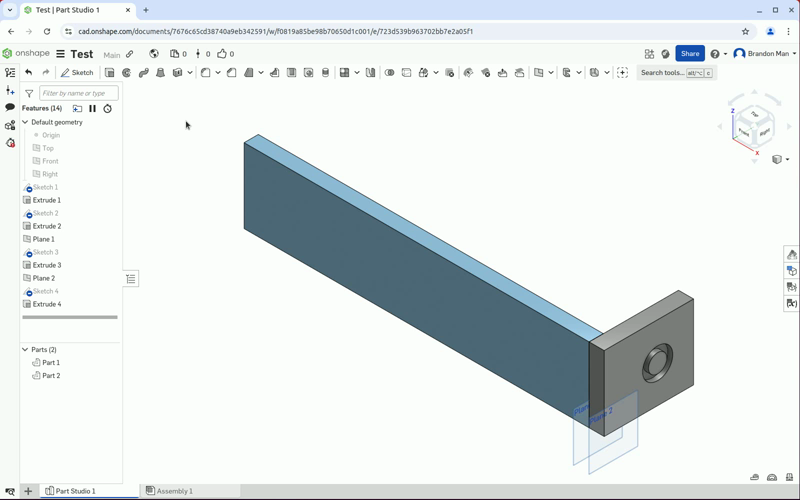
mouse_move(73, 189)
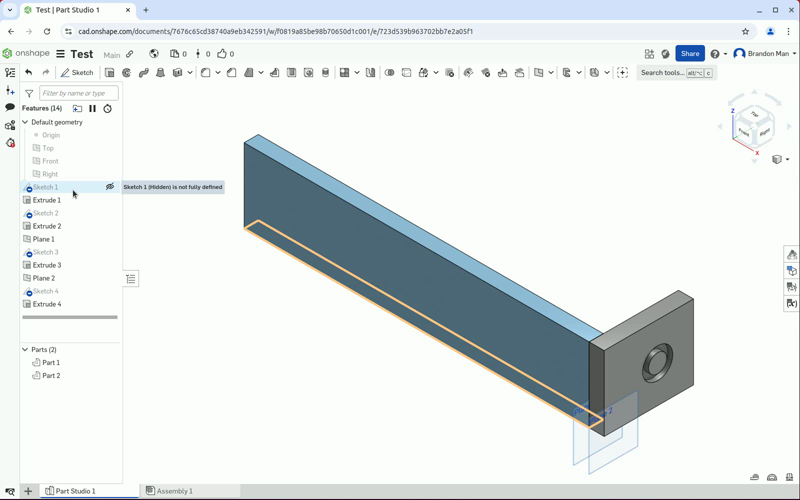
click(73, 189)